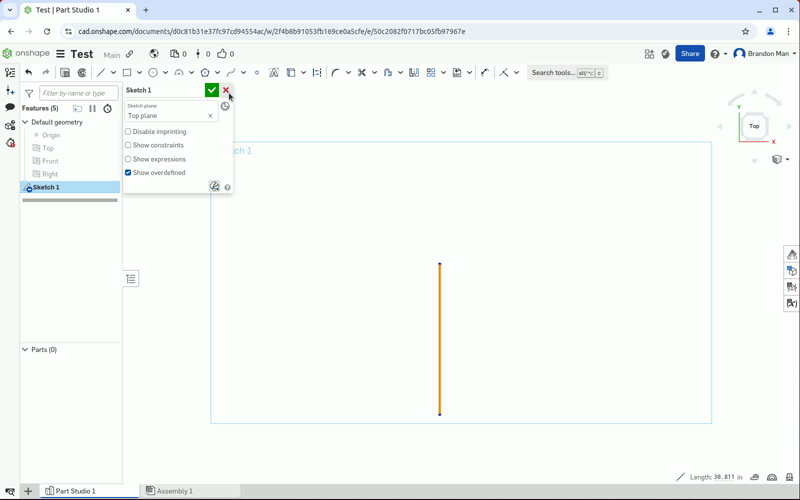
key(shift+h)
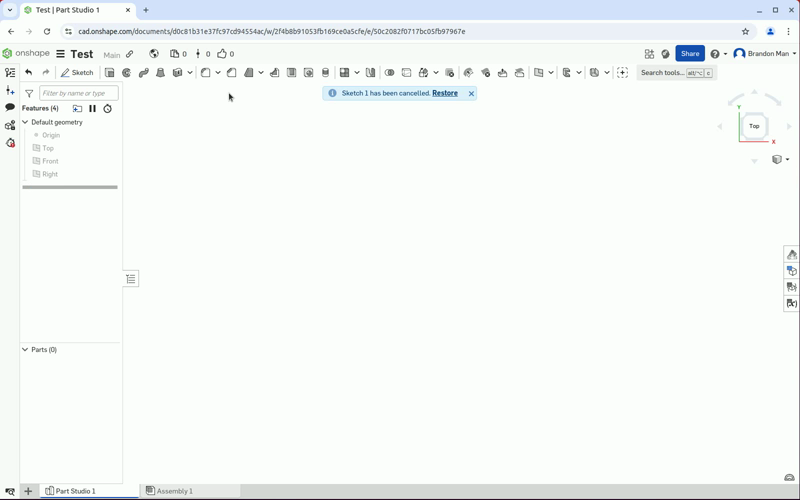
mouse_move(73, 352)
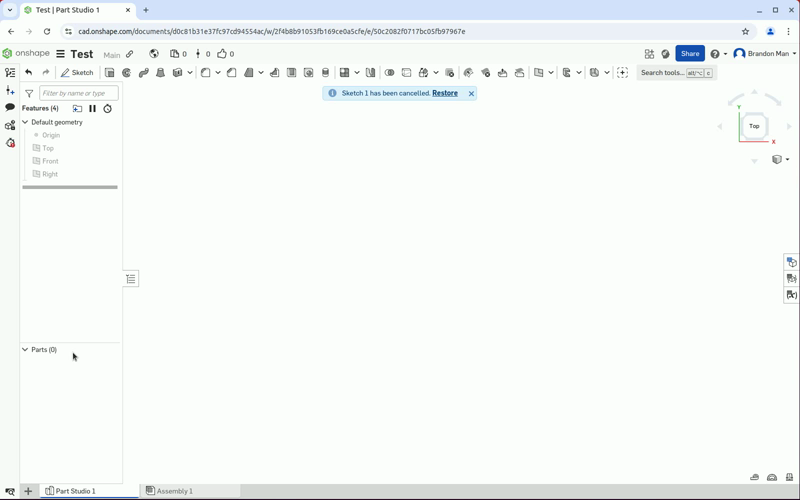
key(y)
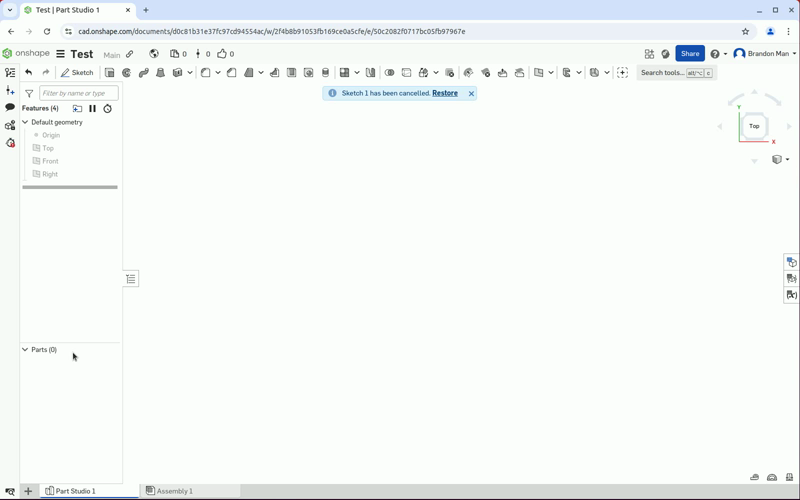
key(shift+p)
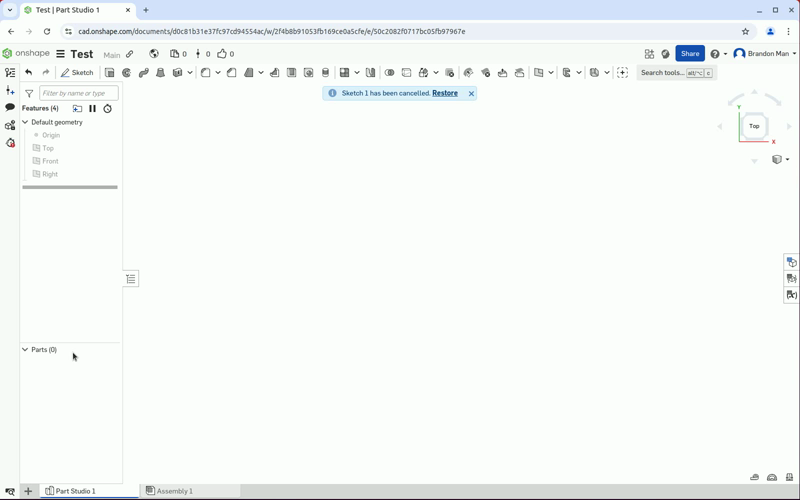
key(space)
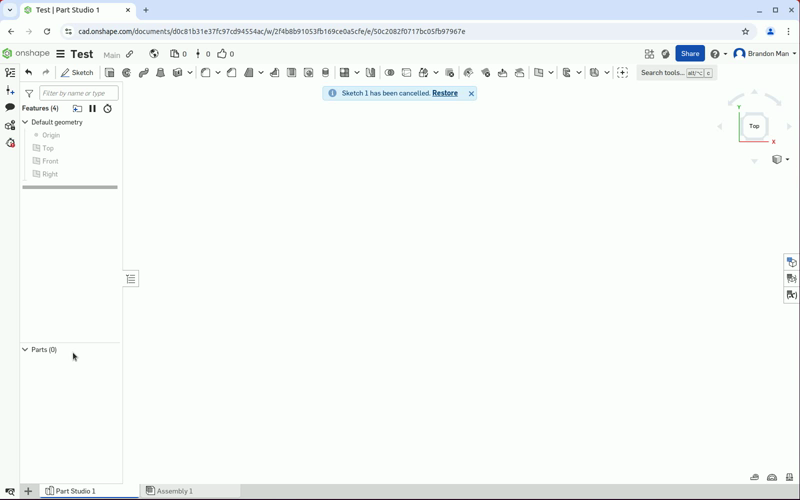
key_down(shift)
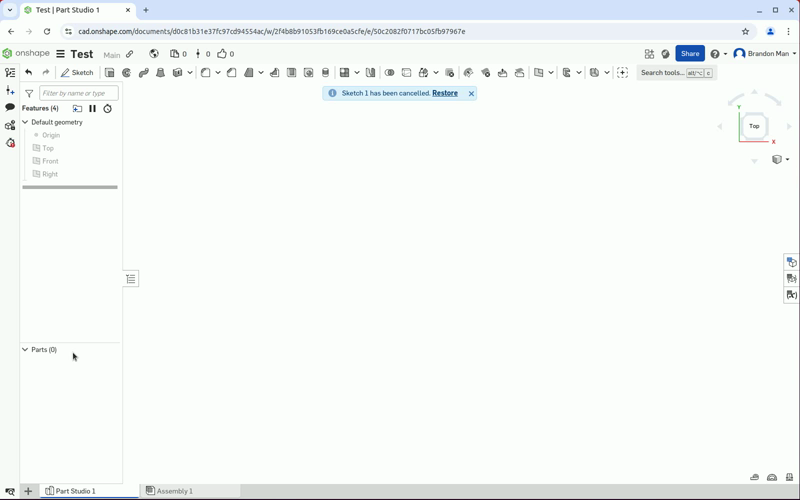
key(up)
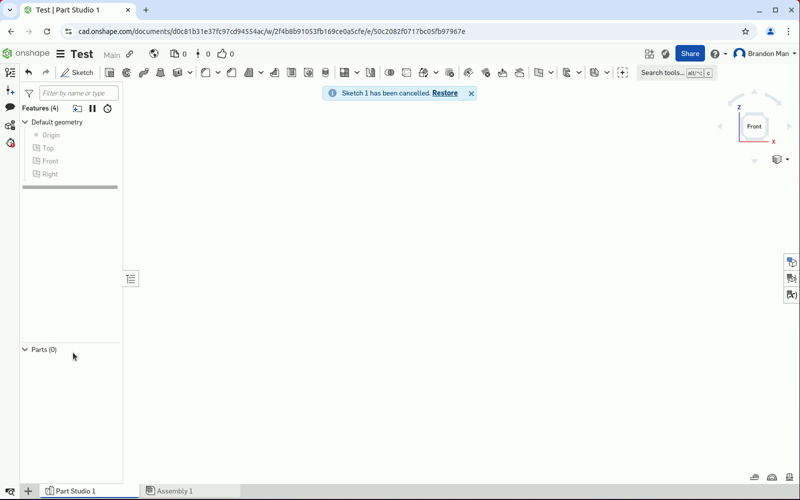
key_up(shift)
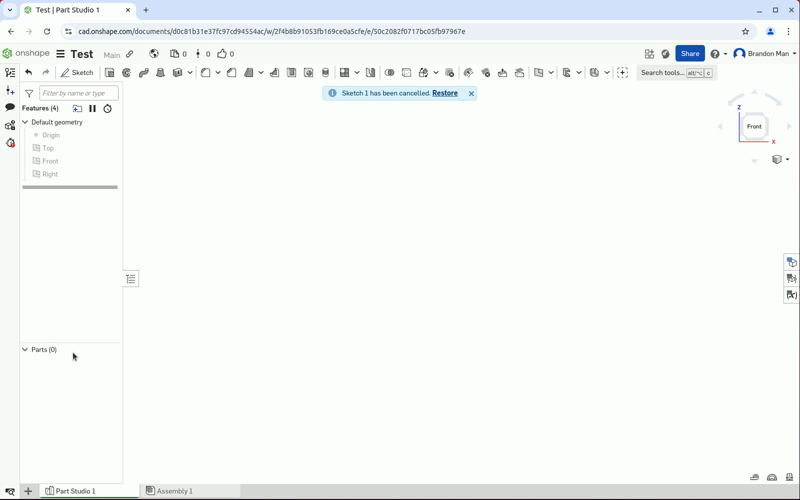
mouse_move(73, 352)
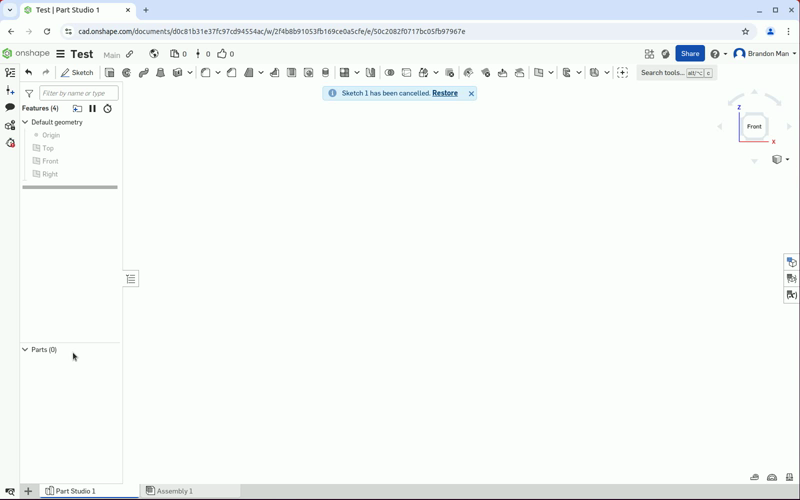
key(shift+y)
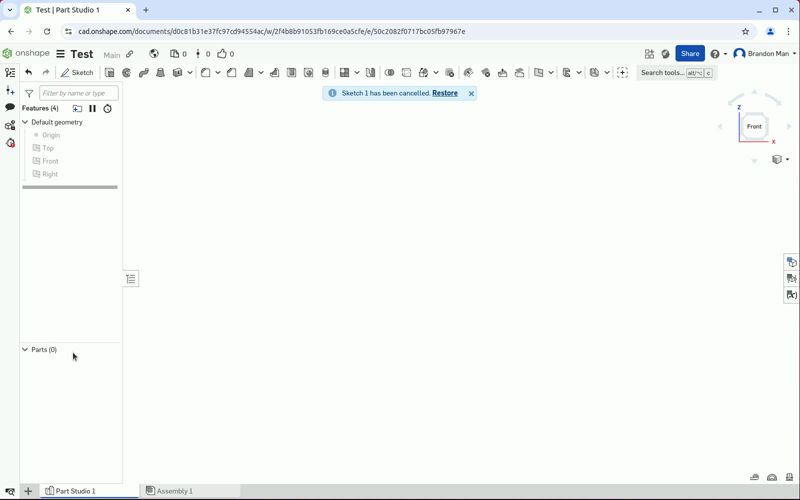
key(shift+s)
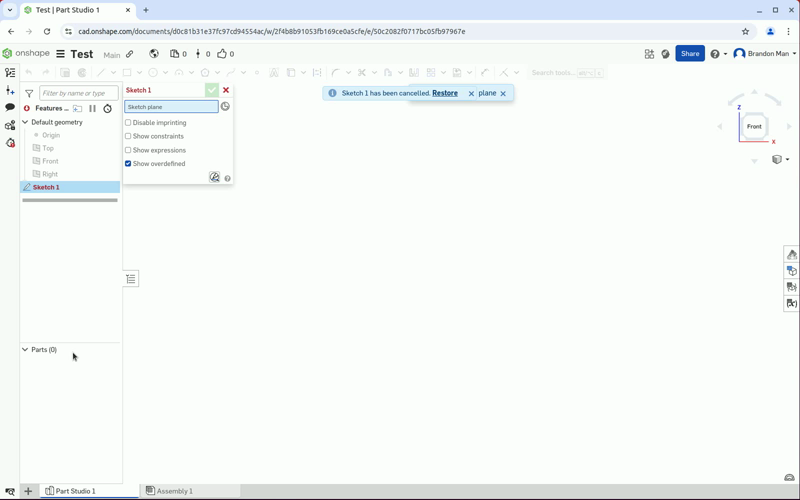
mouse_move(73, 163)
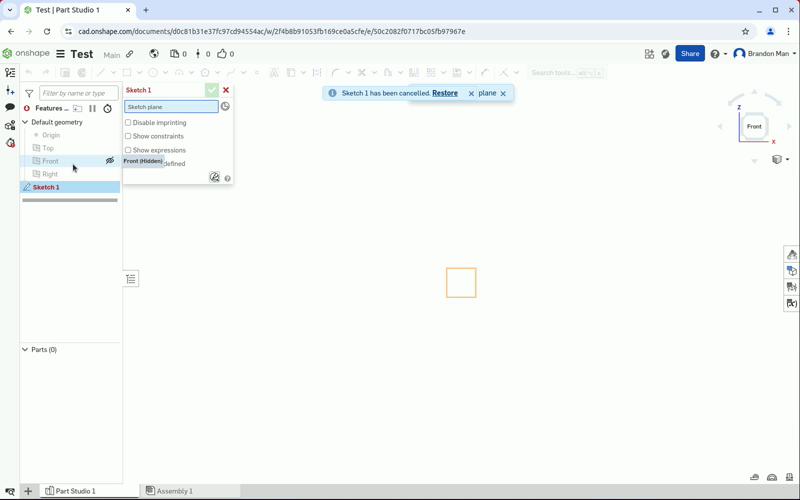
click(73, 163)
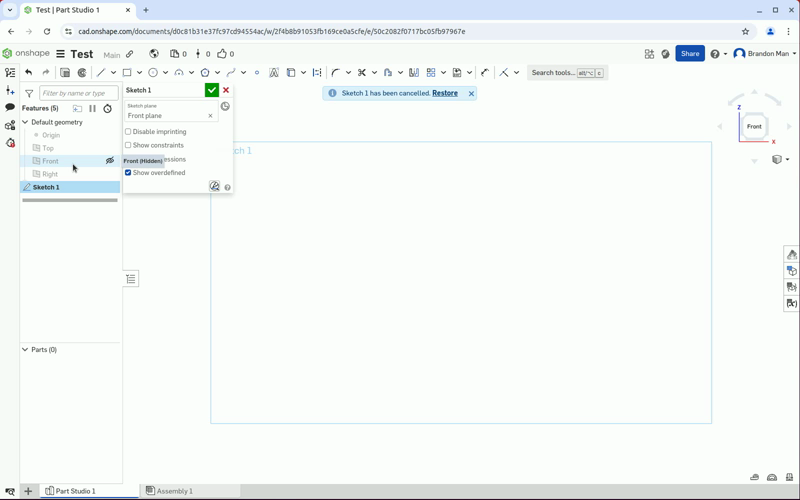
mouse_move(73, 352)
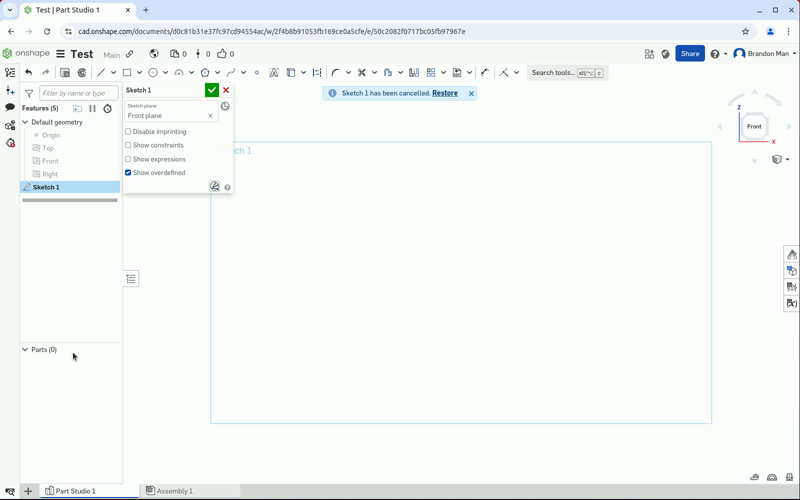
key(y)
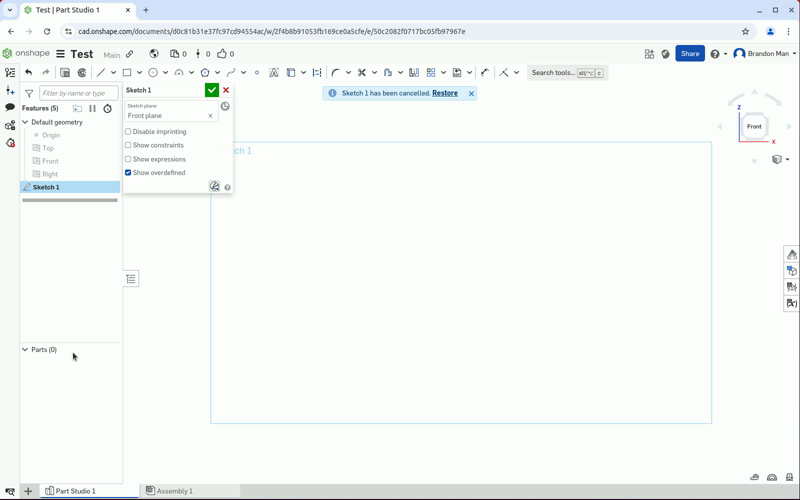
key(l)
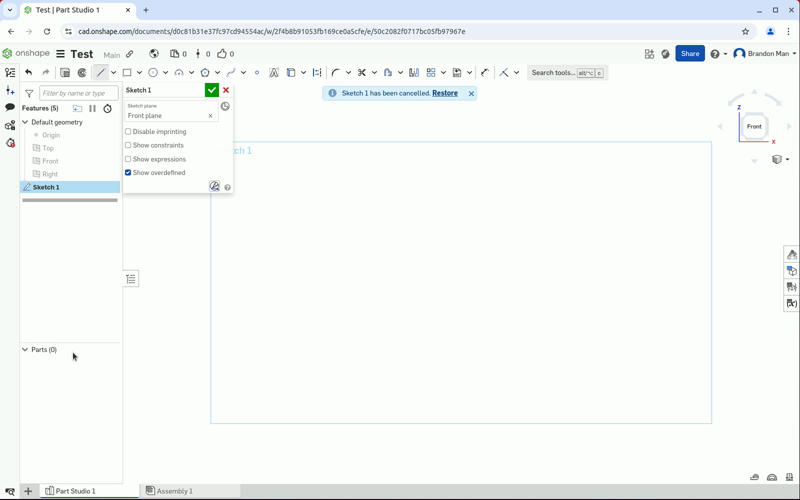
key_down(shift)
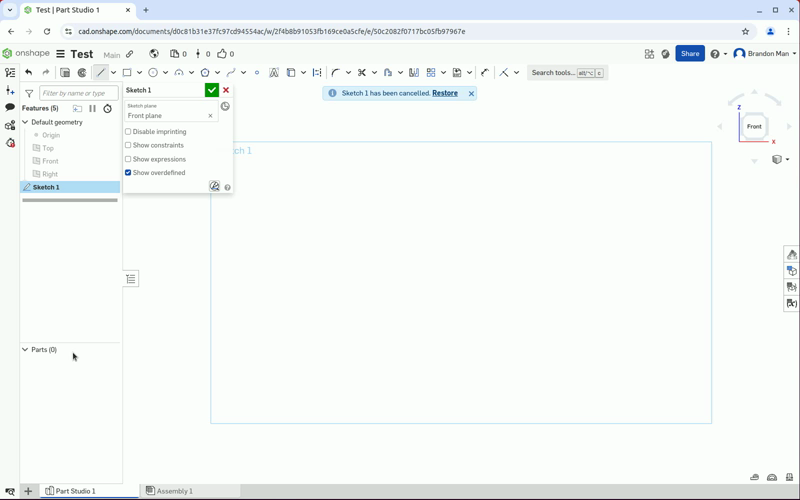
mouse_move(348, 339)
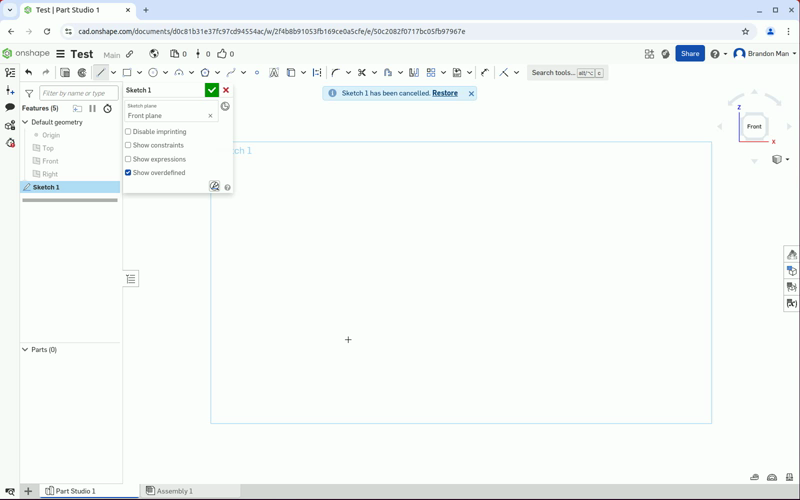
click(348, 339)
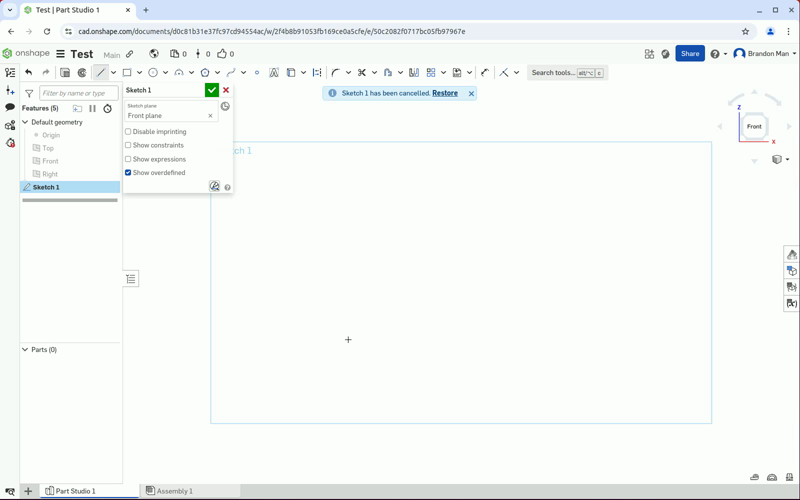
key_up(shift)
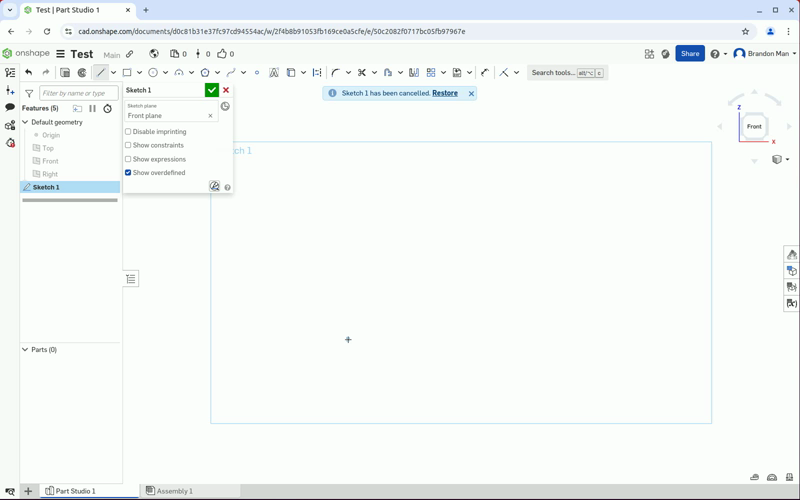
key_down(shift)
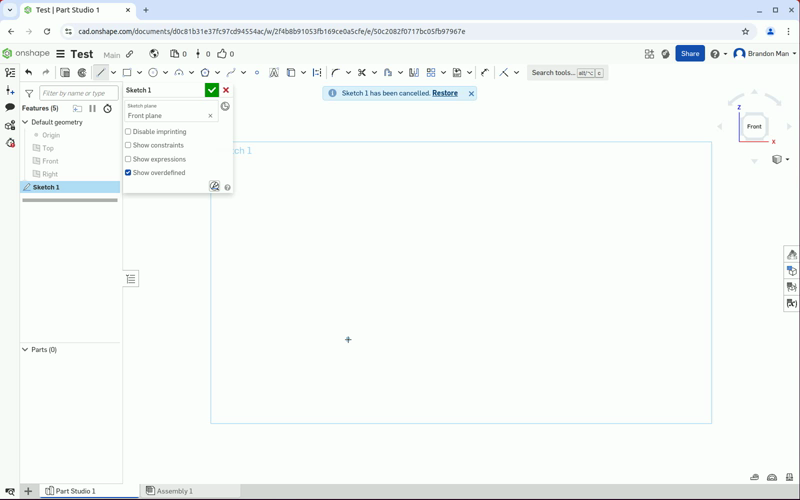
mouse_move(572, 339)
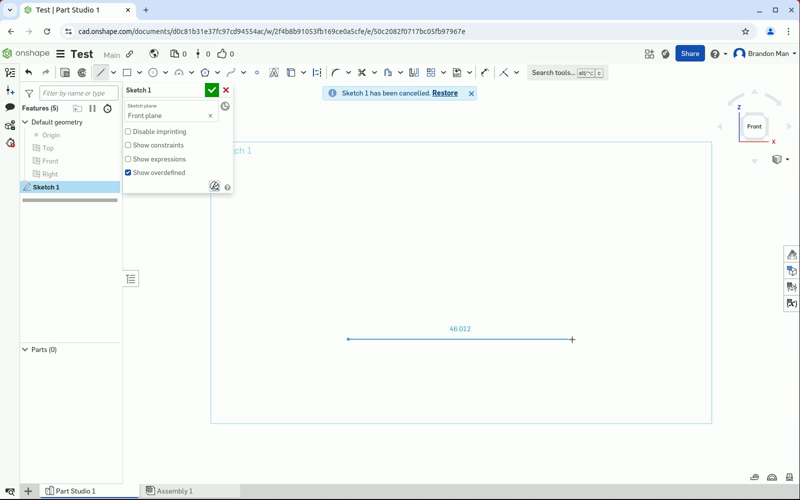
click(572, 339)
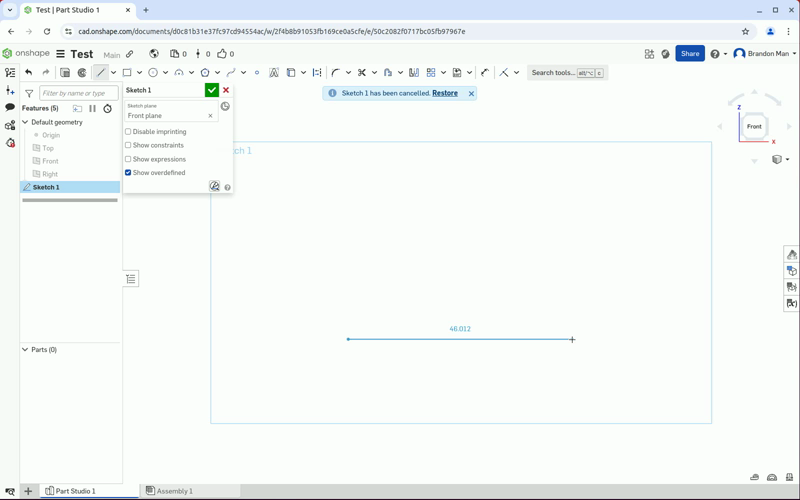
key_up(shift)
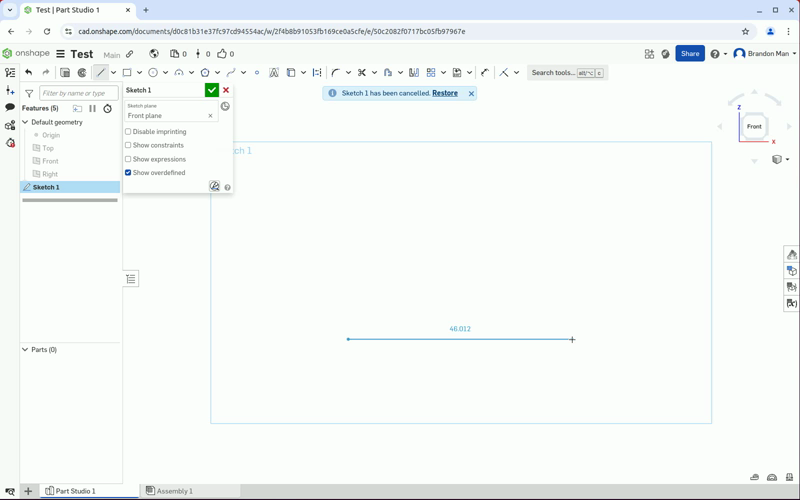
key_down(shift)
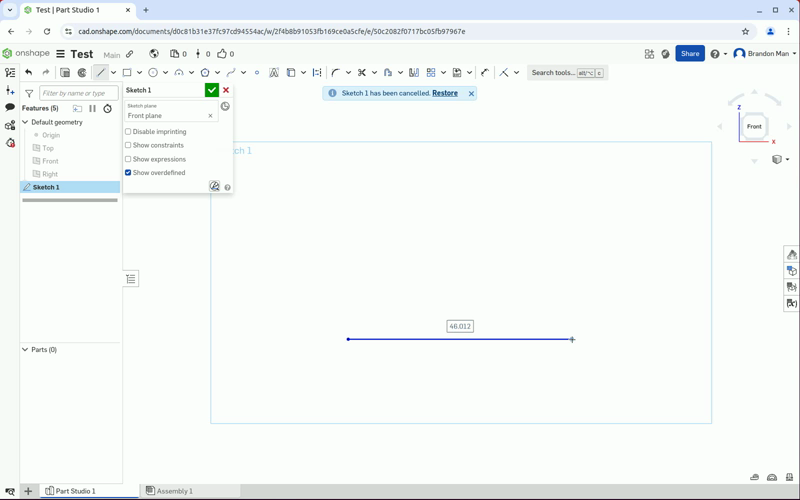
mouse_move(572, 226)
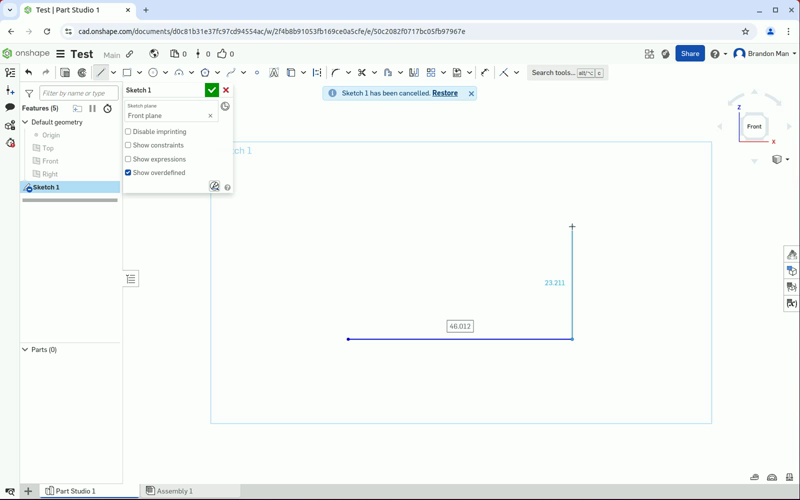
click(572, 226)
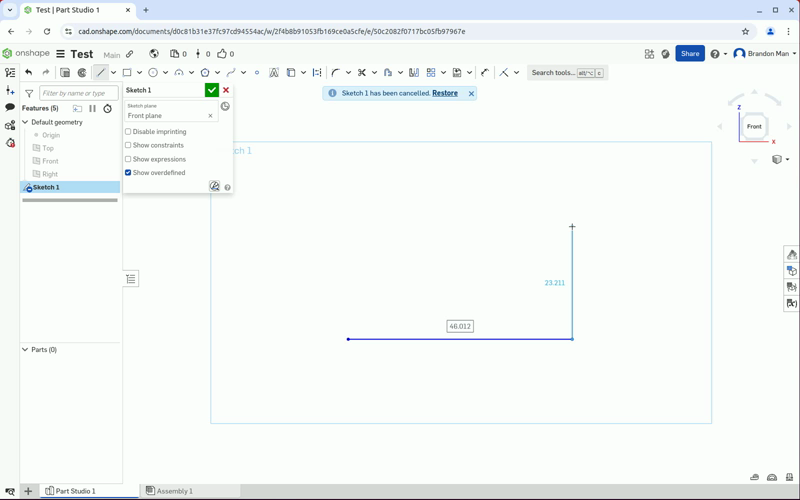
key_up(shift)
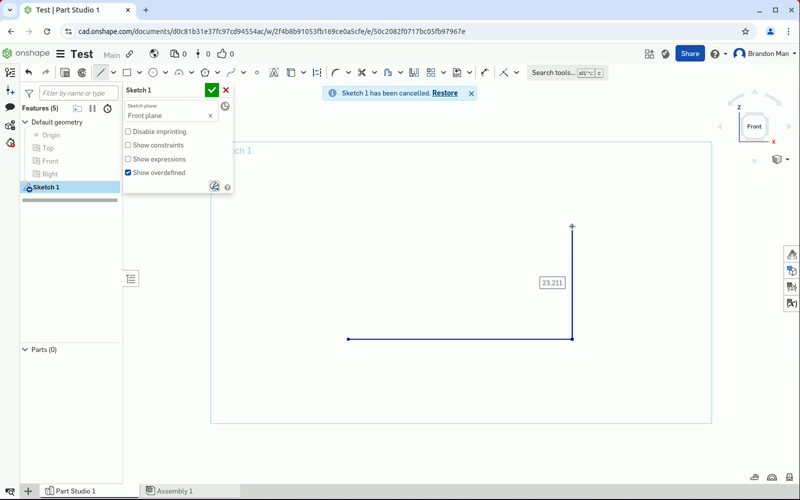
key_down(shift)
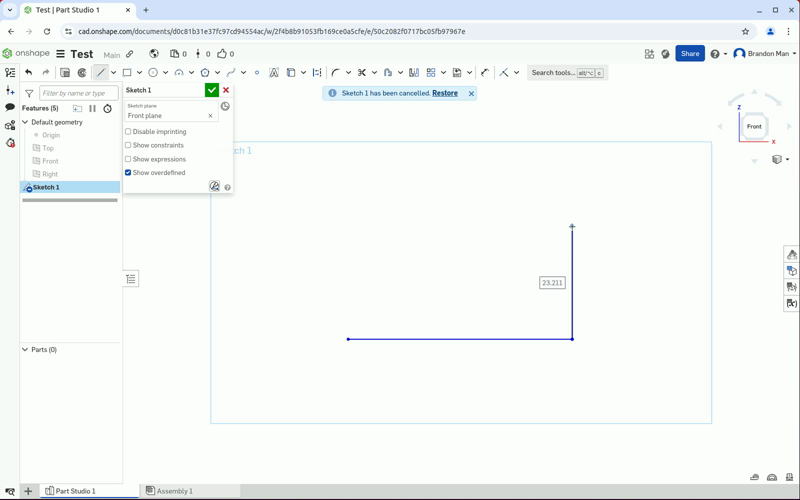
mouse_move(348, 226)
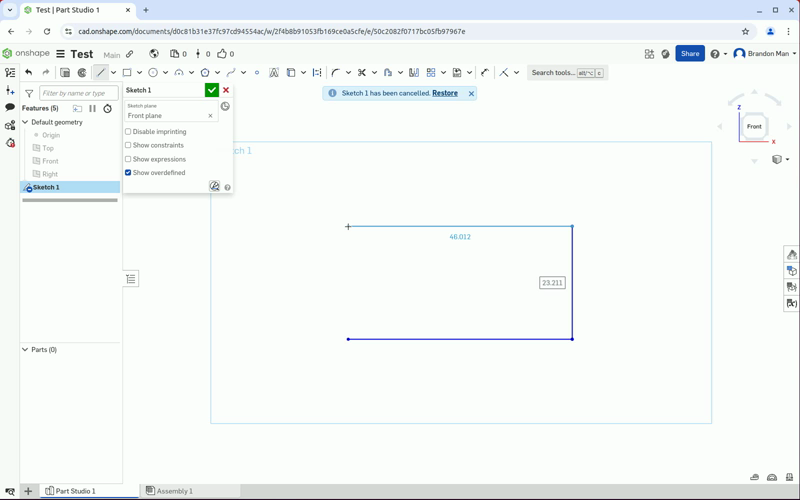
click(348, 226)
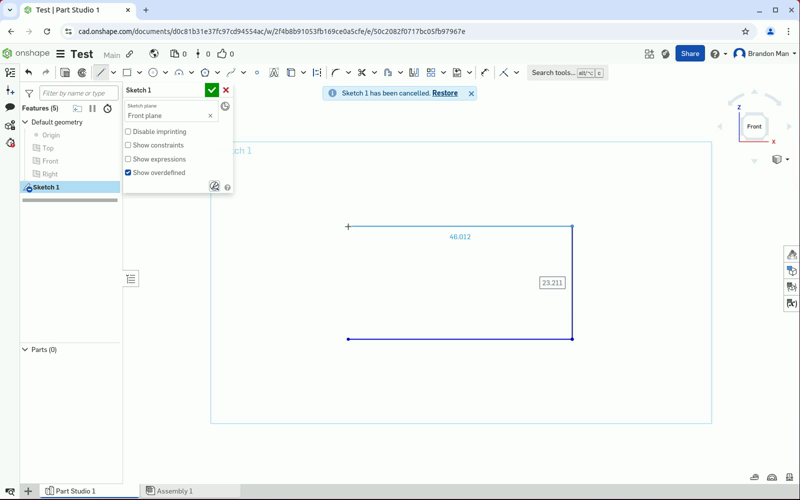
key_up(shift)
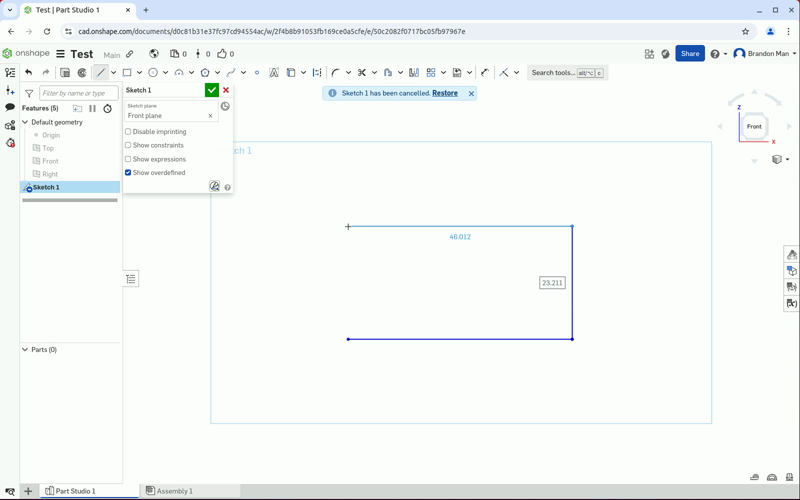
key_down(shift)
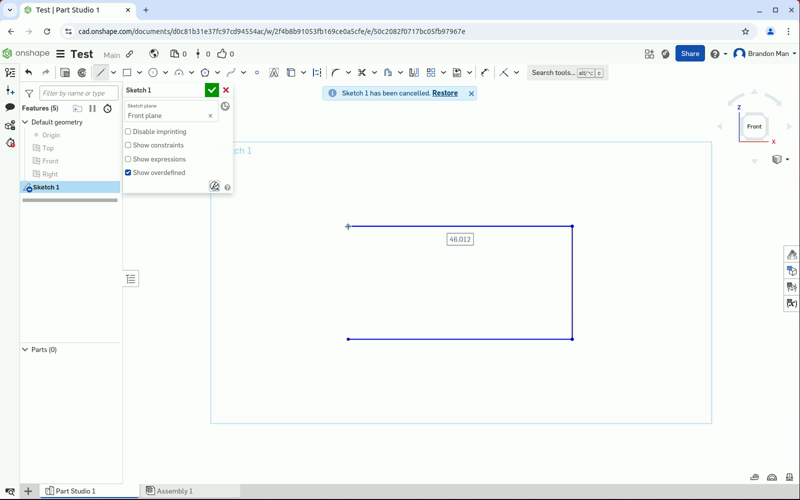
mouse_move(348, 339)
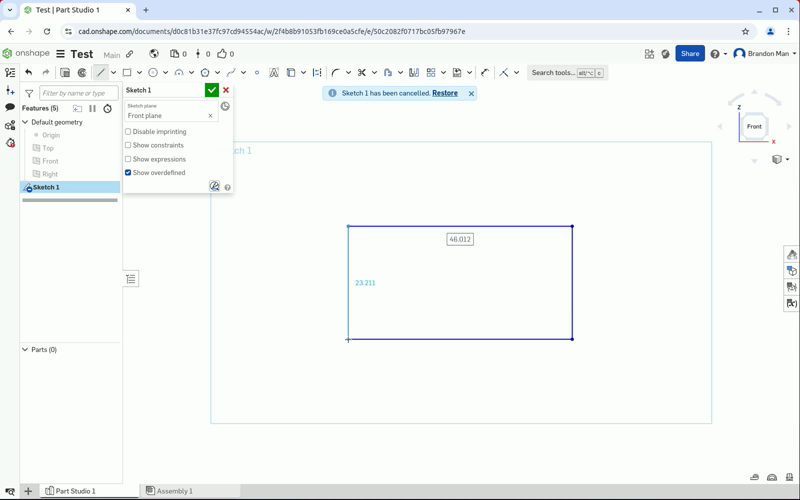
key_up(shift)
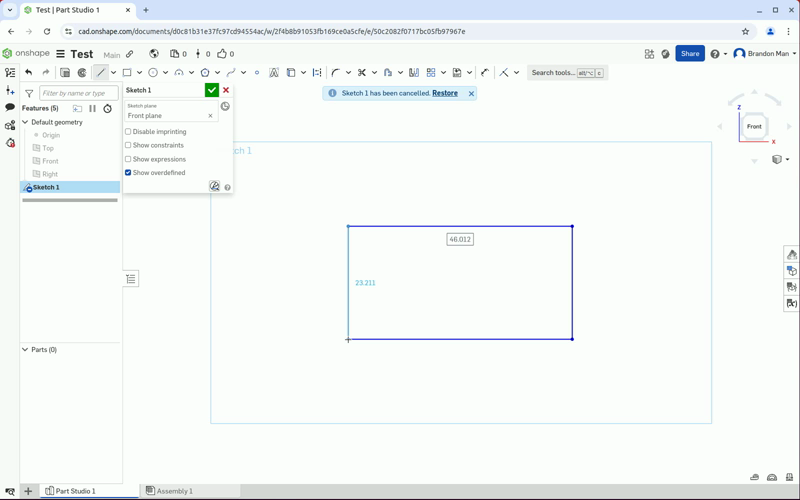
click(348, 339)
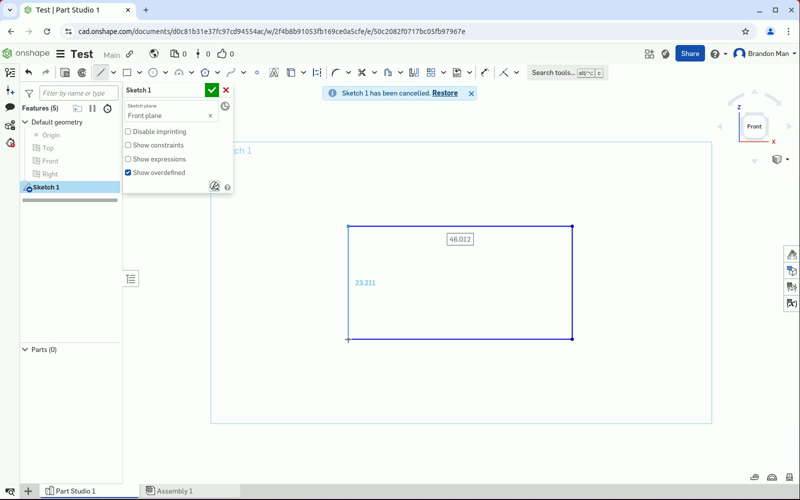
key(esc)
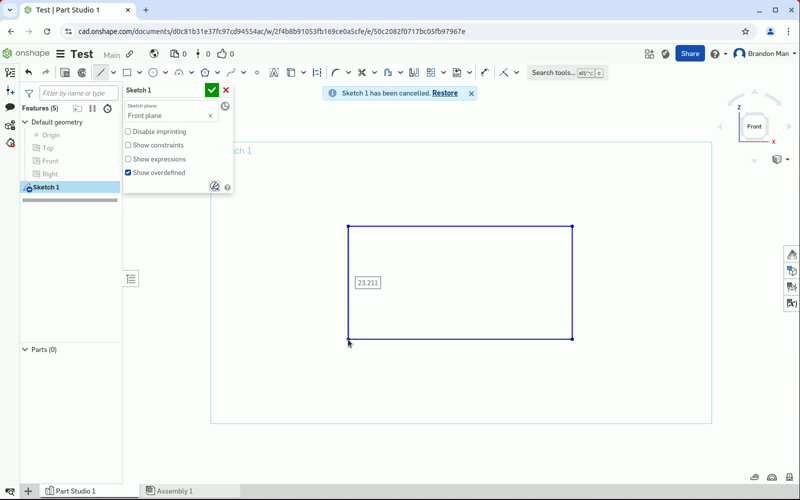
mouse_move(416, 285)
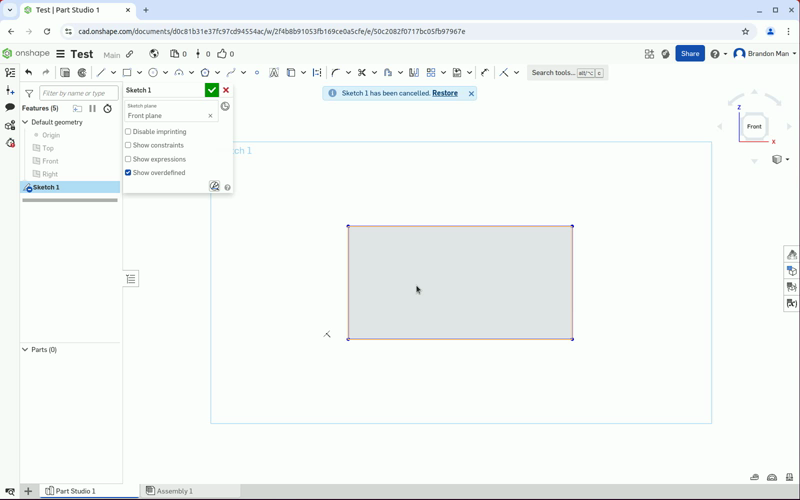
click(416, 285)
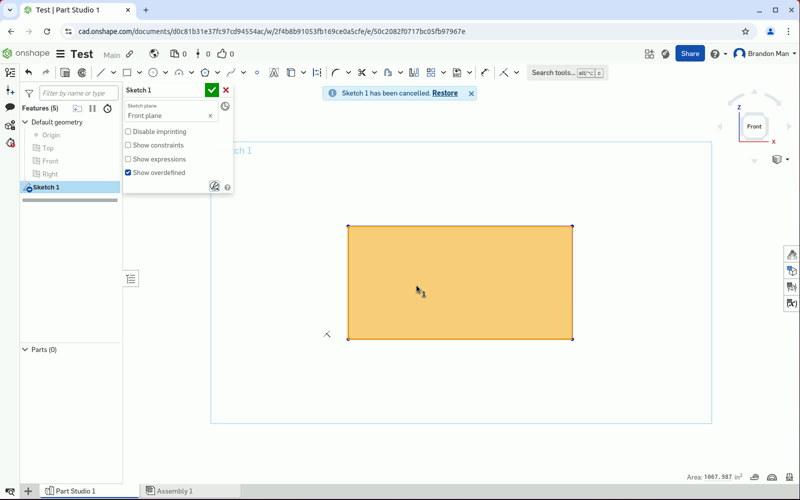
mouse_move(73, 352)
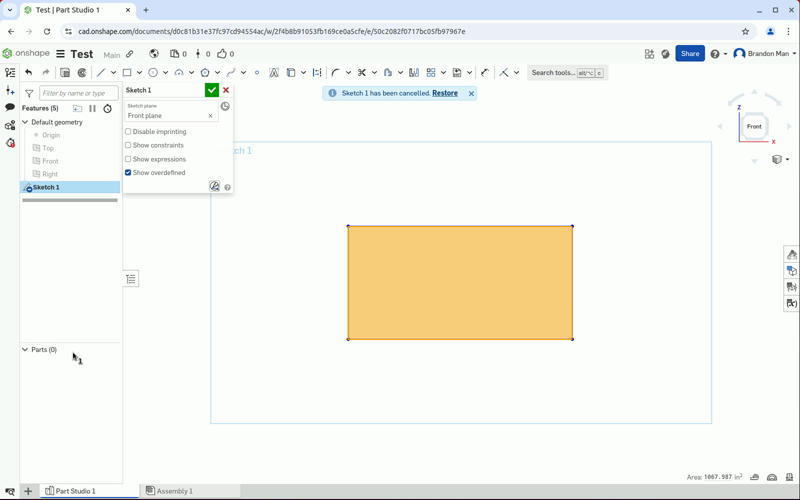
key(shift+y)
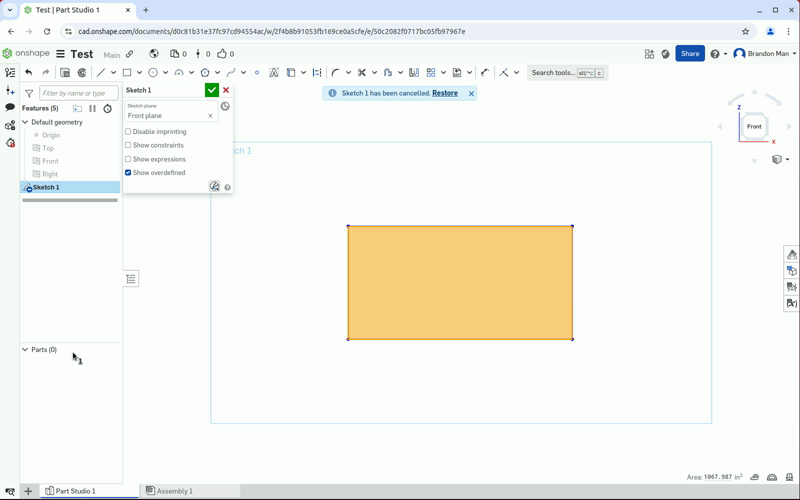
key(shift+e)
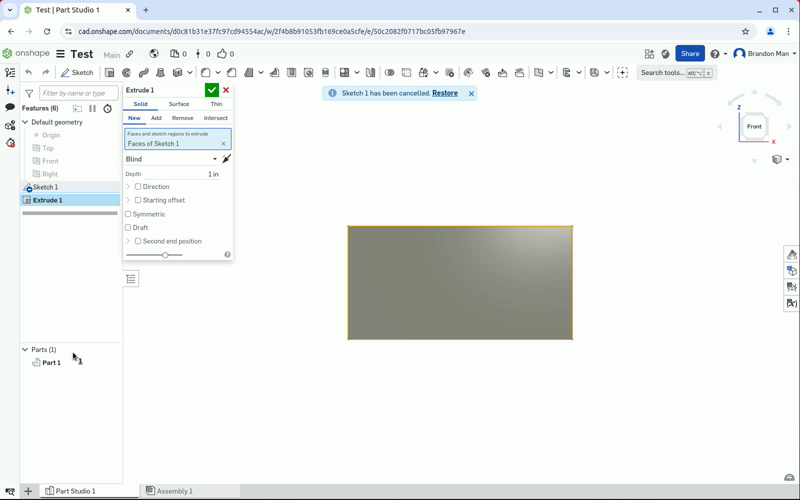
mouse_move(143, 106)
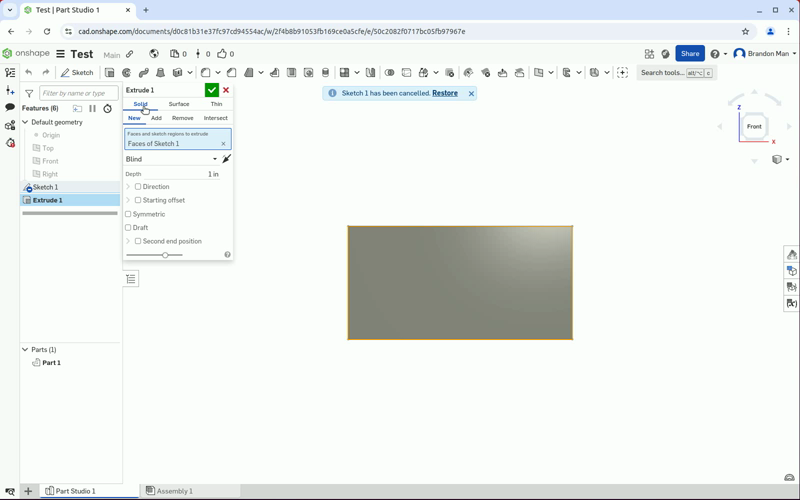
click(143, 106)
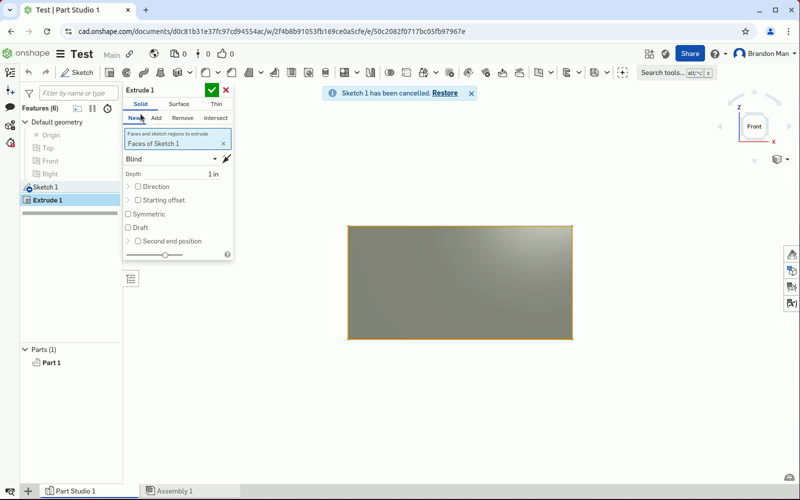
mouse_move(137, 120)
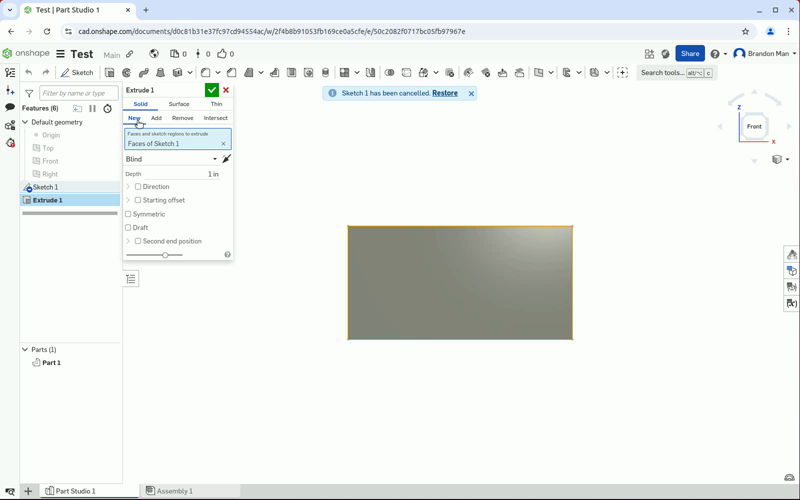
click(137, 120)
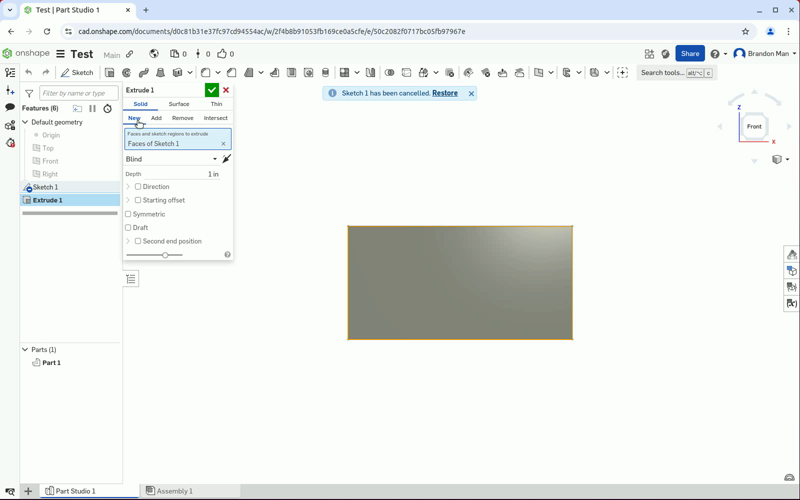
key(tab, 4)
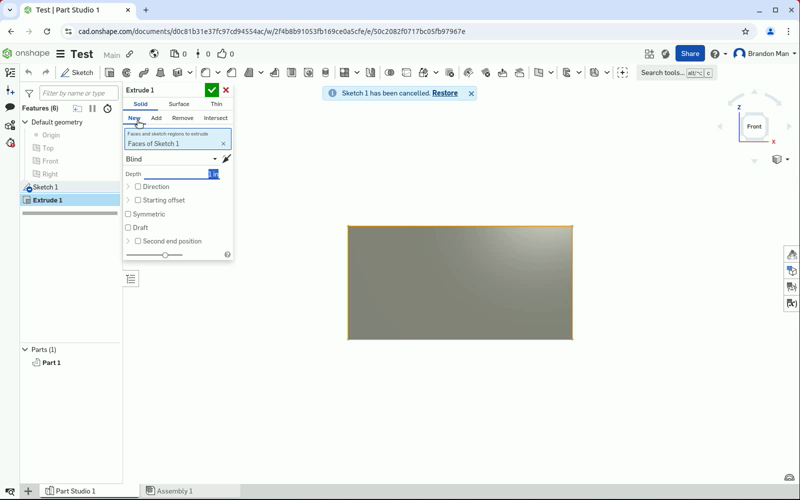
text(11.554)
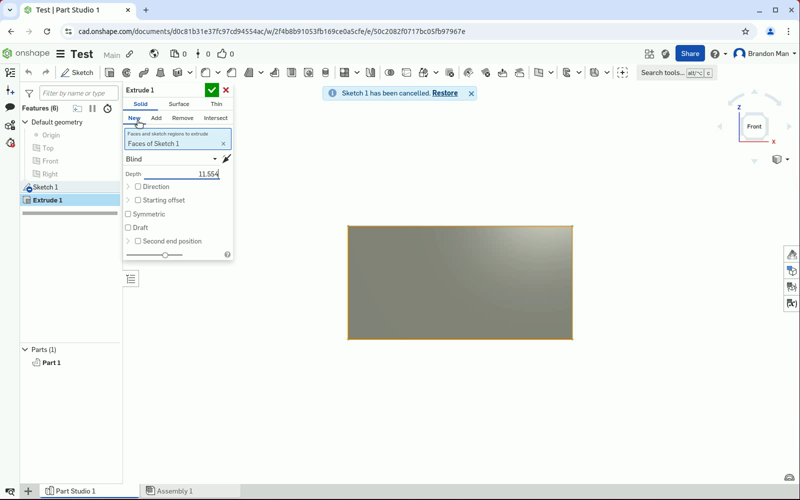
key(enter)
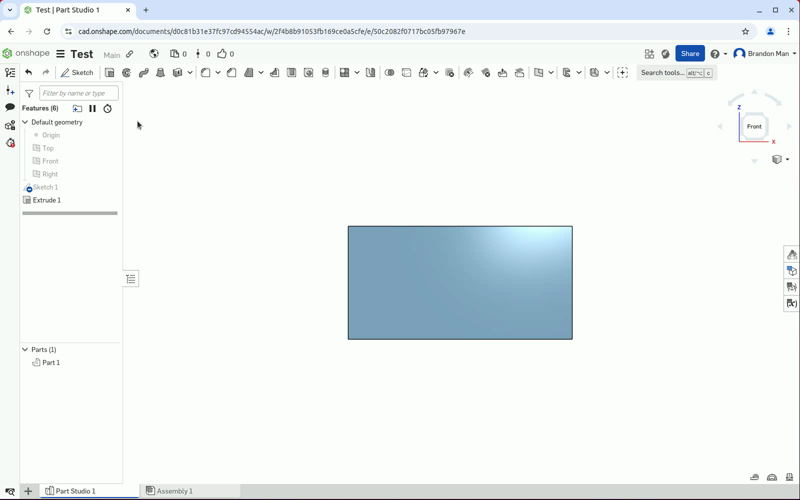
key(shift+h)
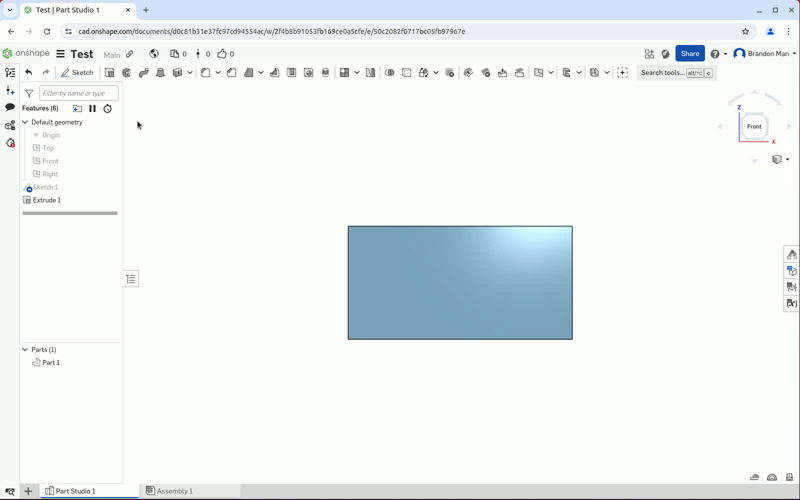
key(shift+h)
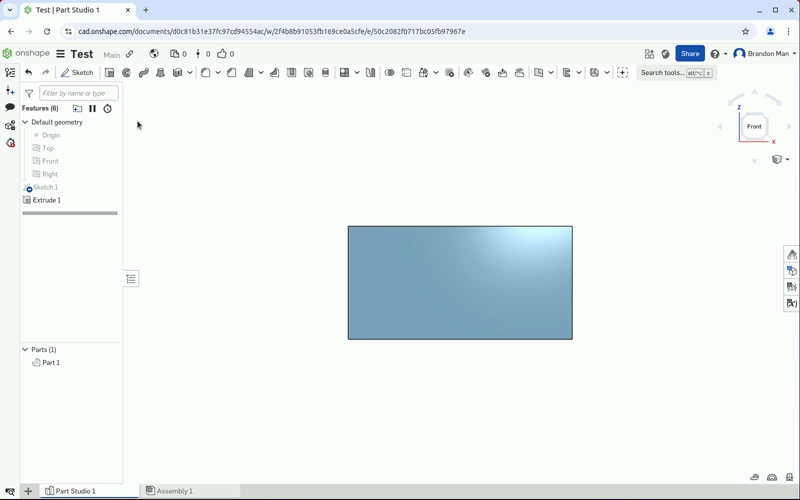
mouse_move(73, 189)
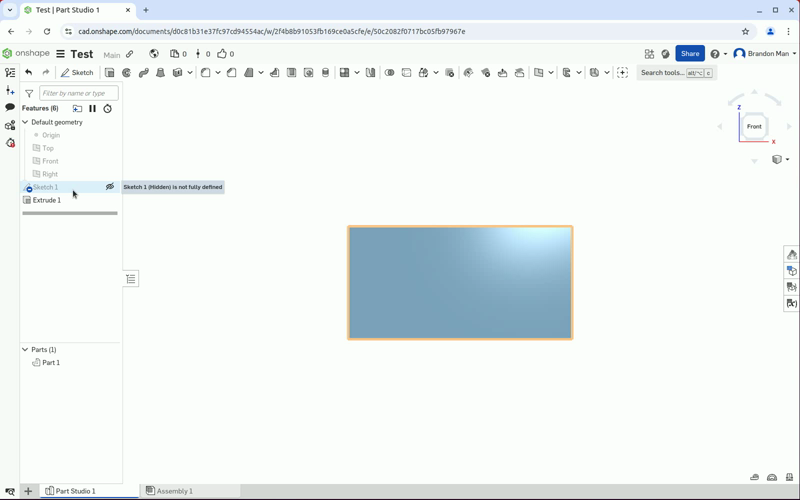
click(73, 189)
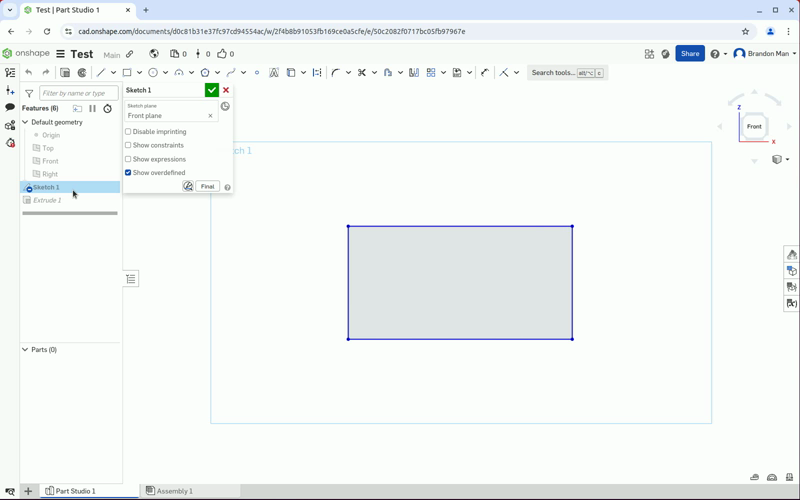
mouse_move(229, 92)
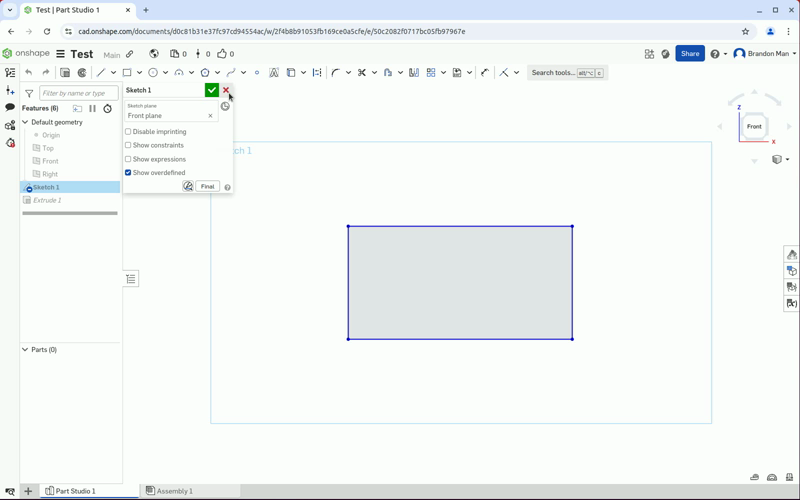
click(229, 92)
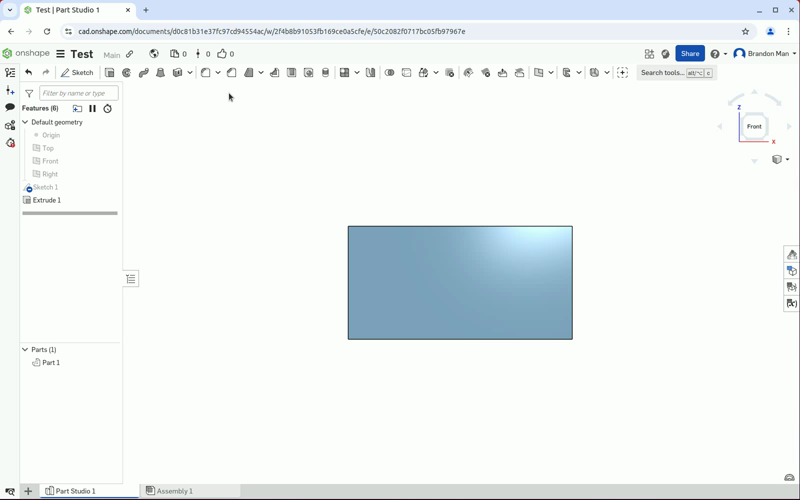
mouse_move(541, 75)
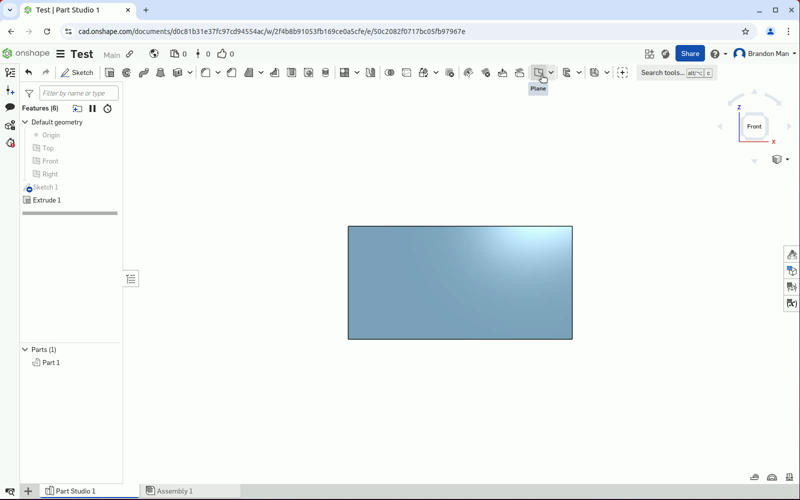
click(541, 75)
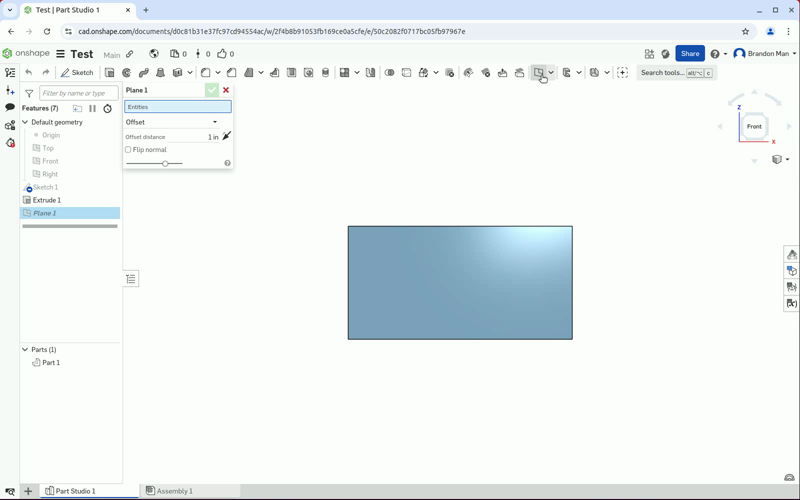
mouse_move(73, 163)
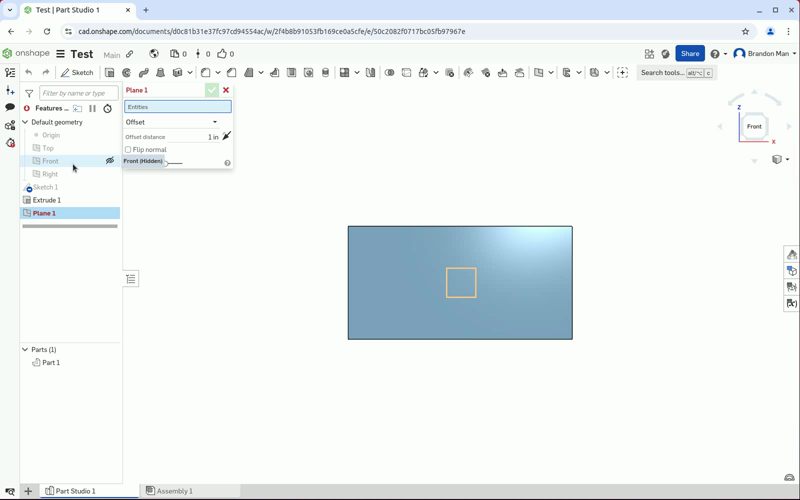
click(73, 163)
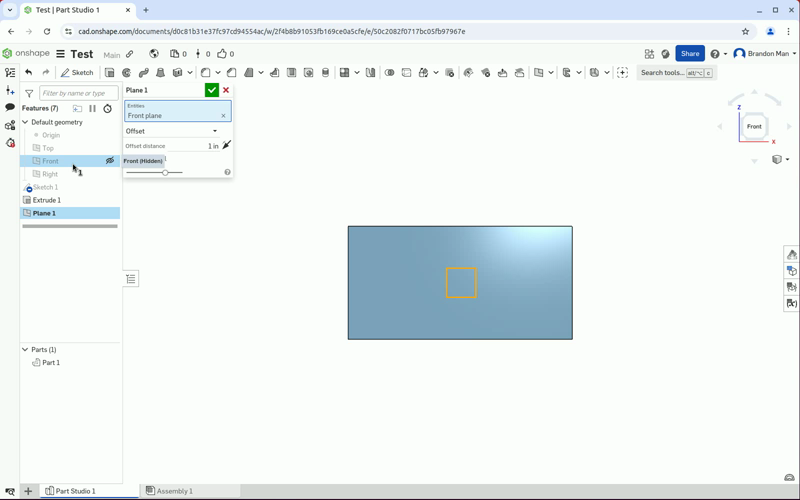
key(tab, 2)
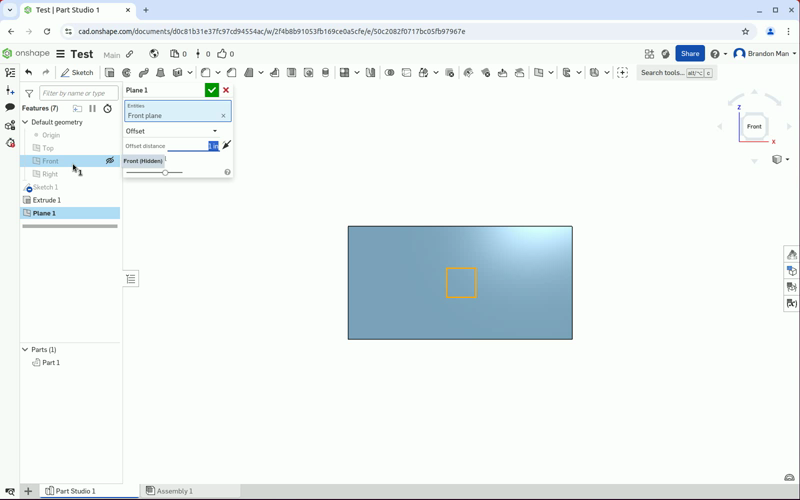
text(11.554)
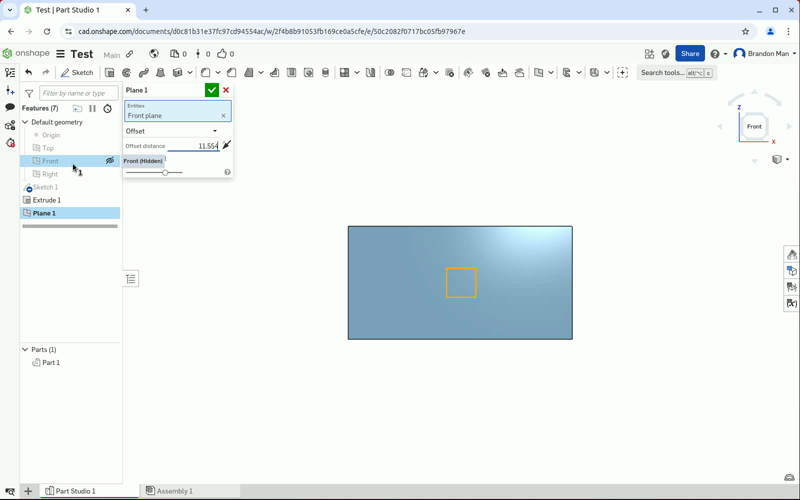
key(enter, 2)
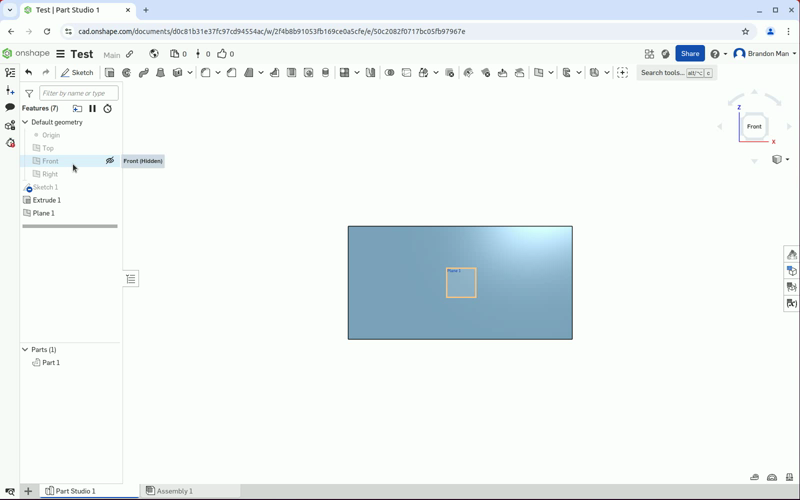
key(shift+s)
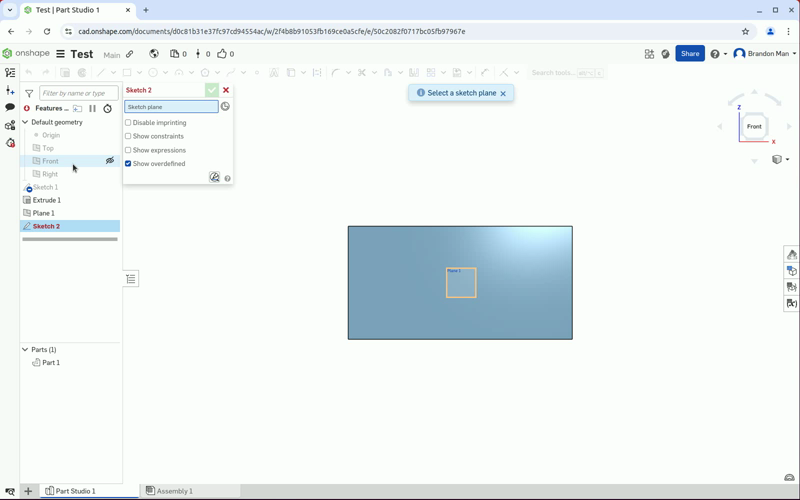
mouse_move(73, 215)
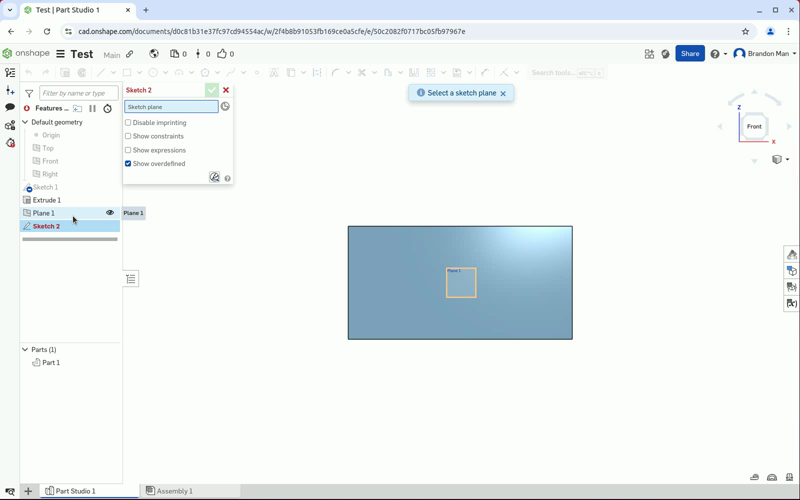
click(73, 215)
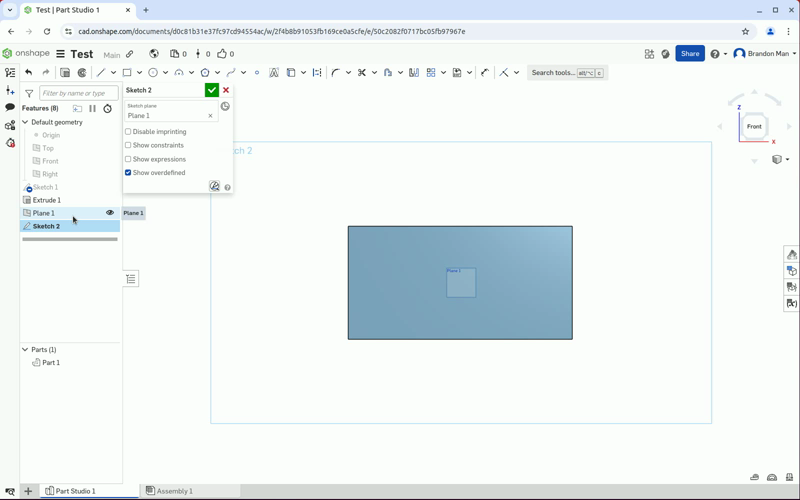
mouse_move(73, 352)
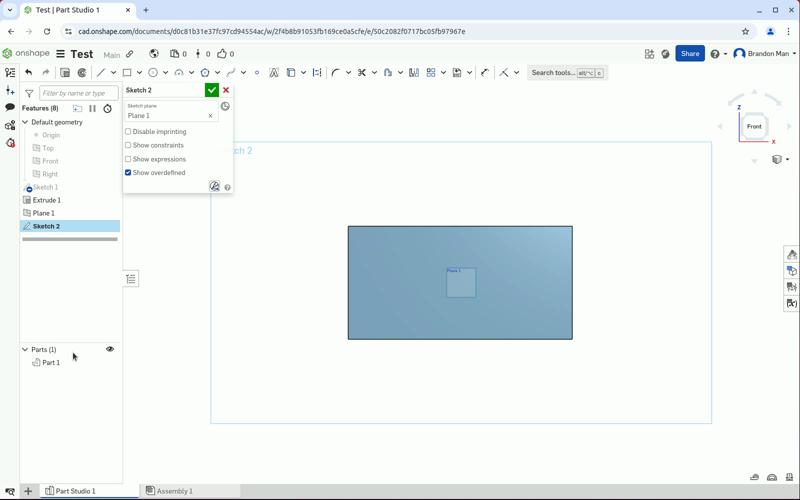
key(y)
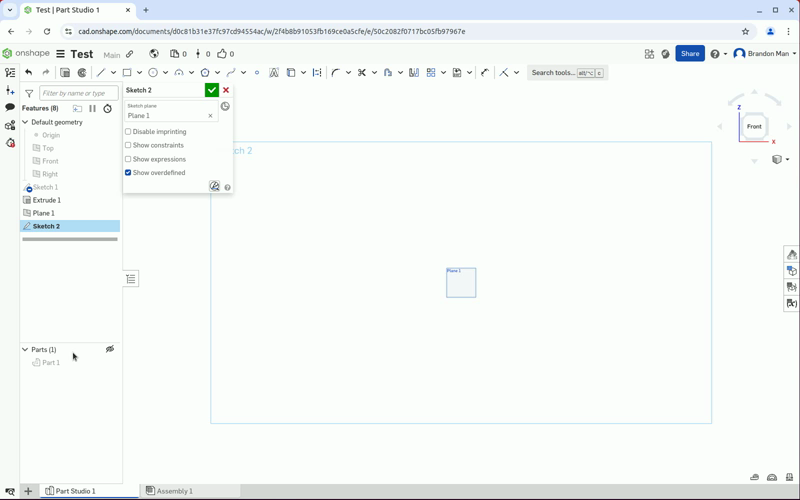
key(l)
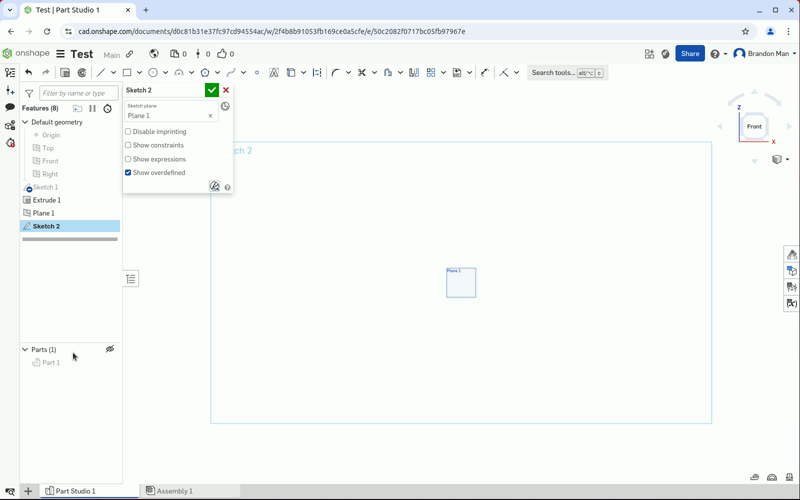
key_down(shift)
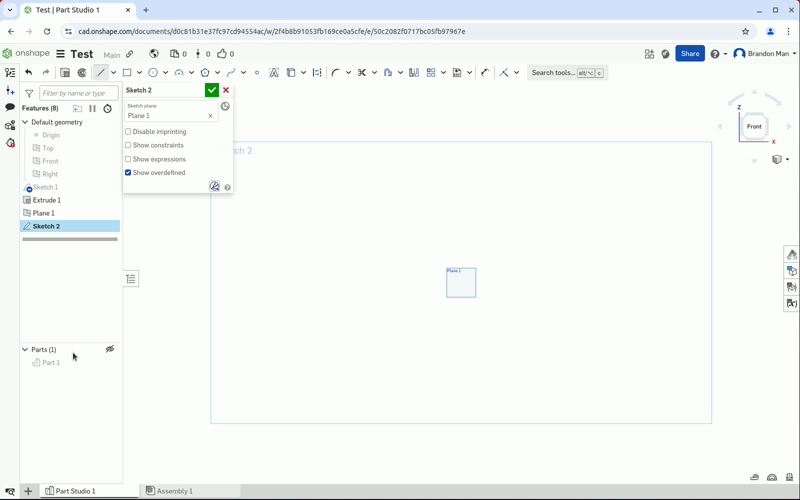
mouse_move(404, 254)
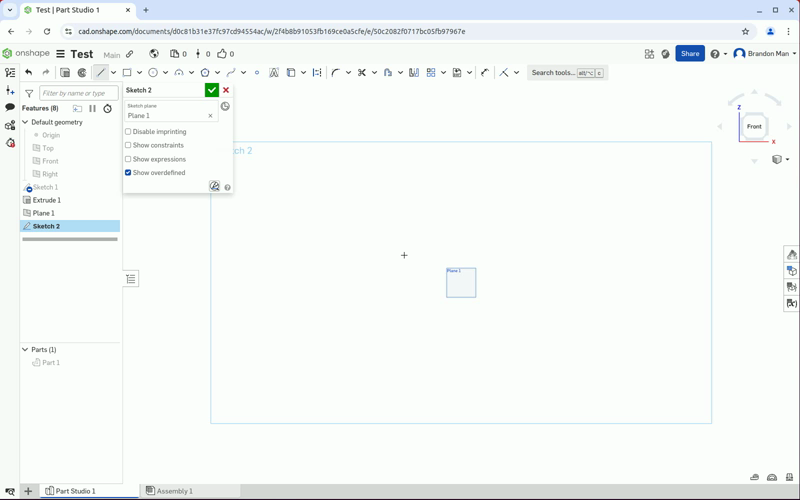
click(404, 254)
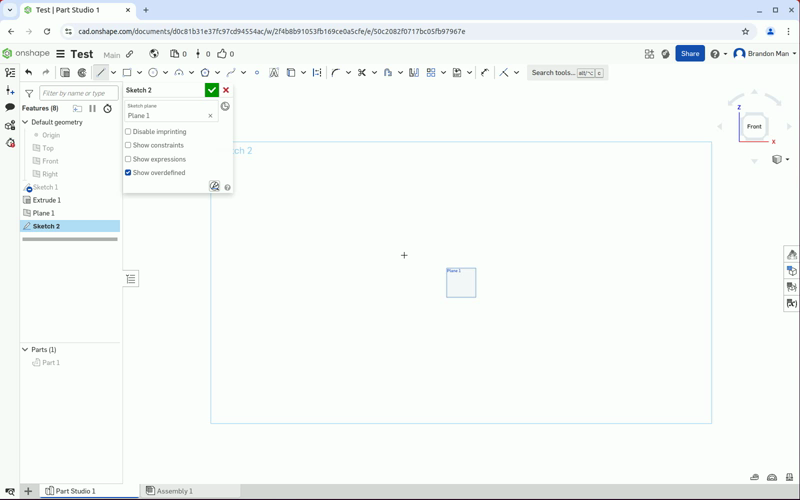
key_up(shift)
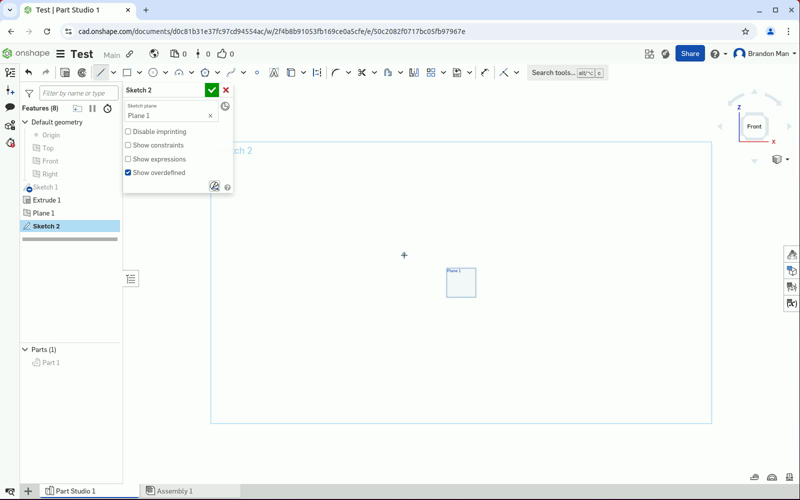
key_down(shift)
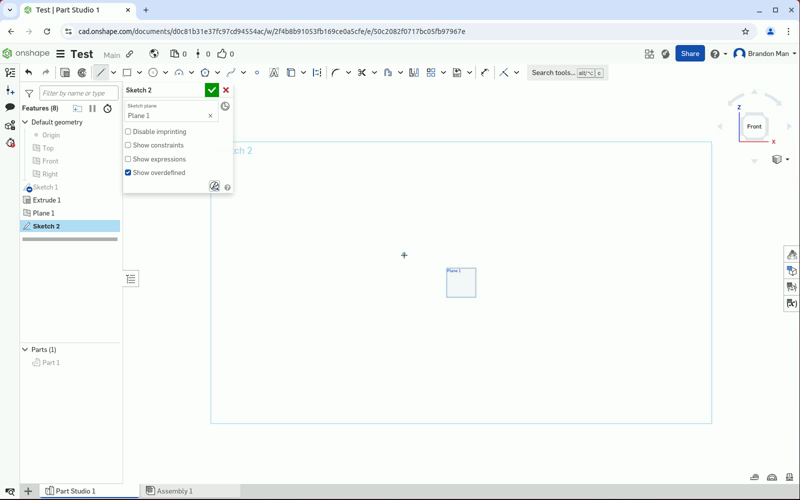
mouse_move(516, 254)
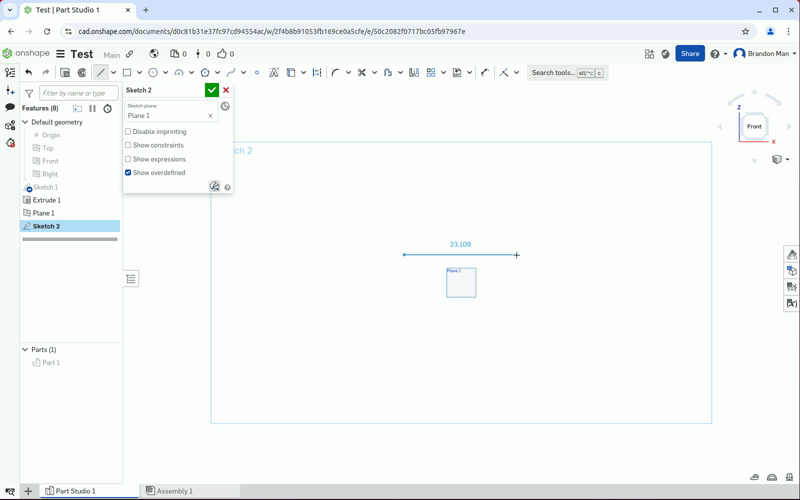
click(516, 254)
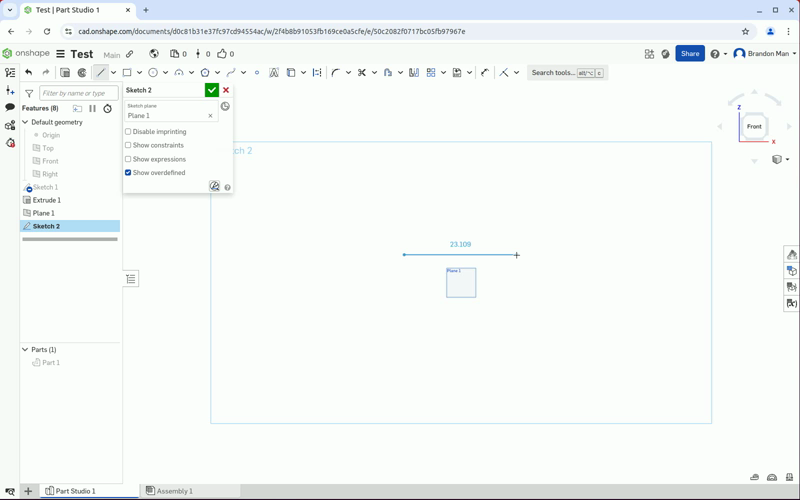
key_up(shift)
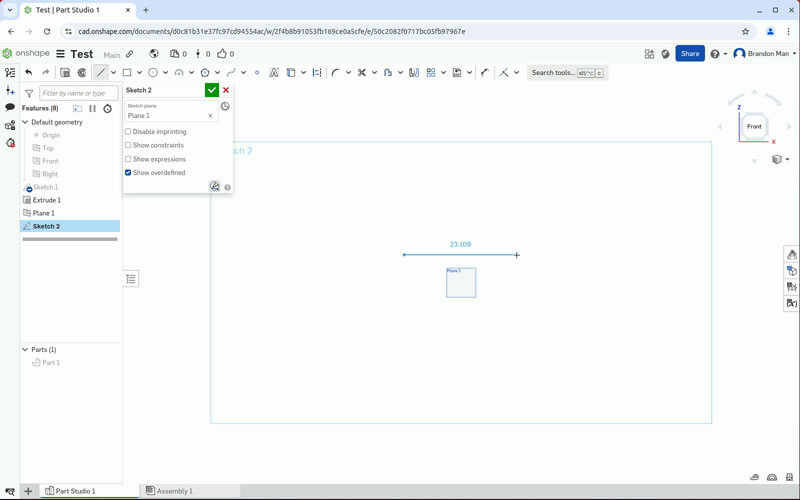
key_down(shift)
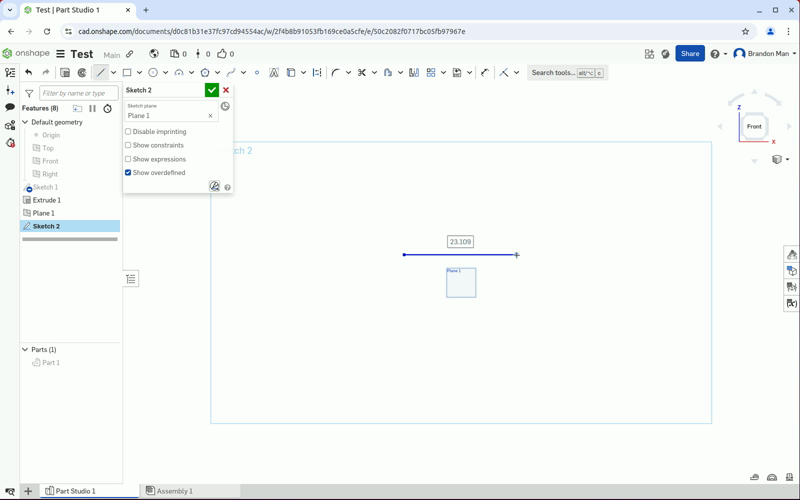
mouse_move(546, 254)
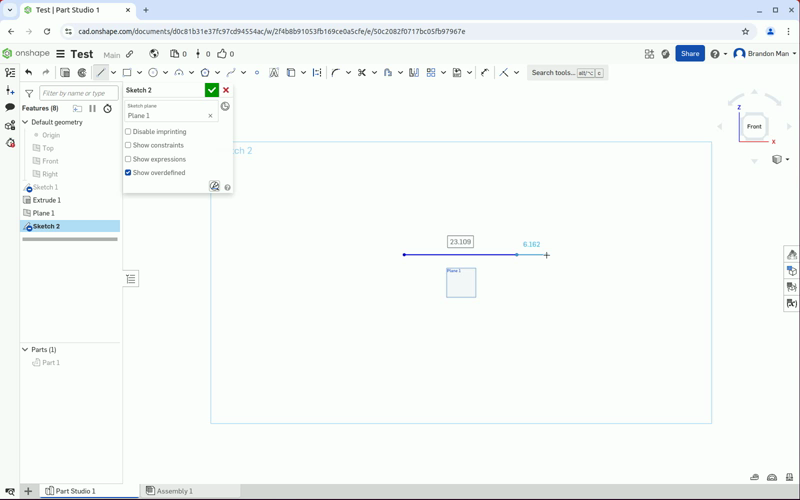
mouse_move(516, 226)
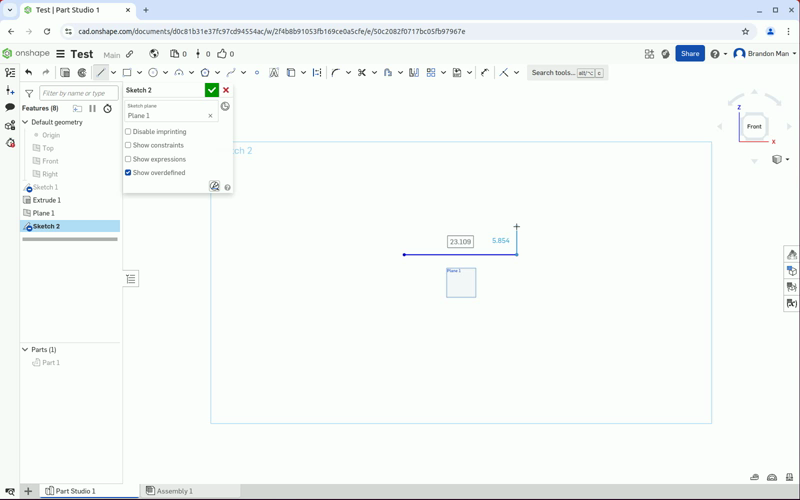
click(516, 226)
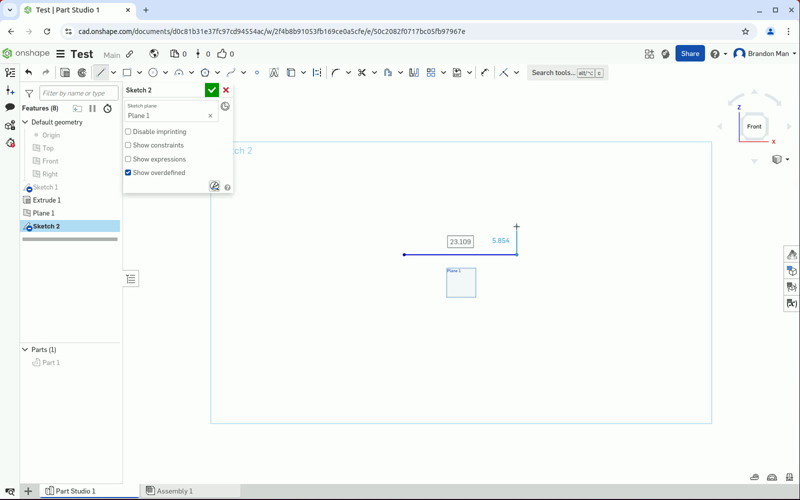
key_up(shift)
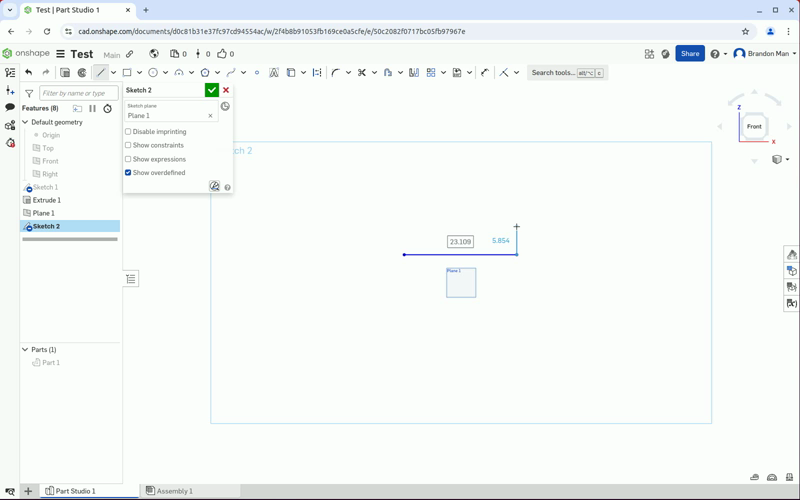
key_down(shift)
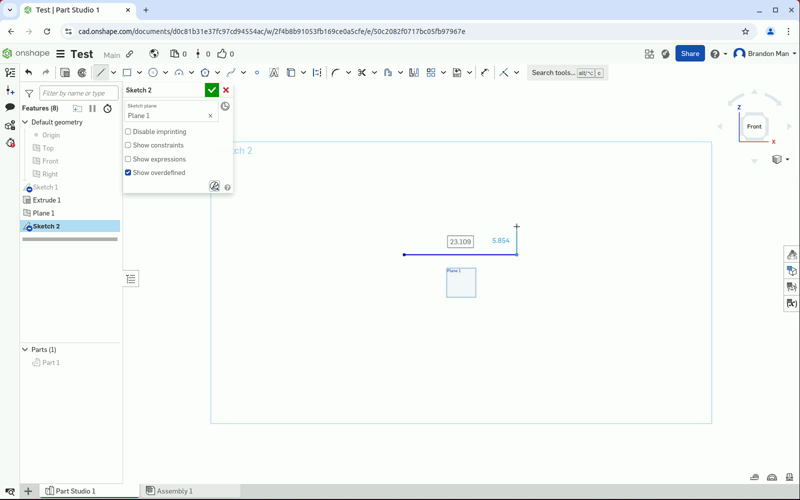
mouse_move(404, 226)
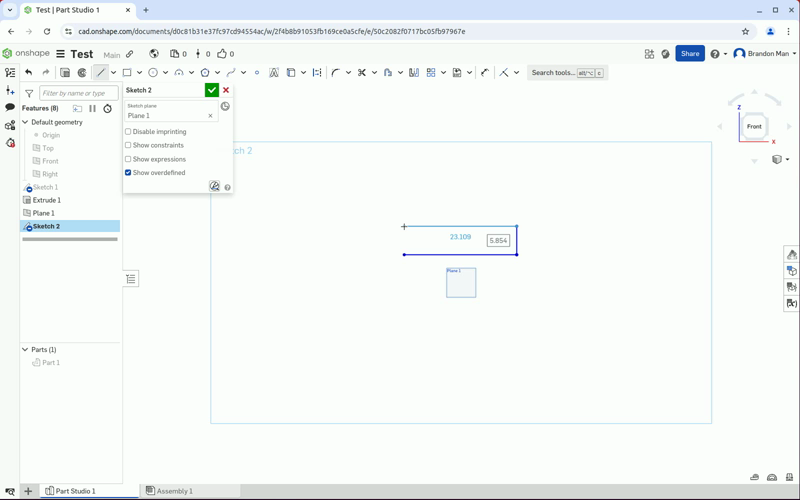
click(404, 226)
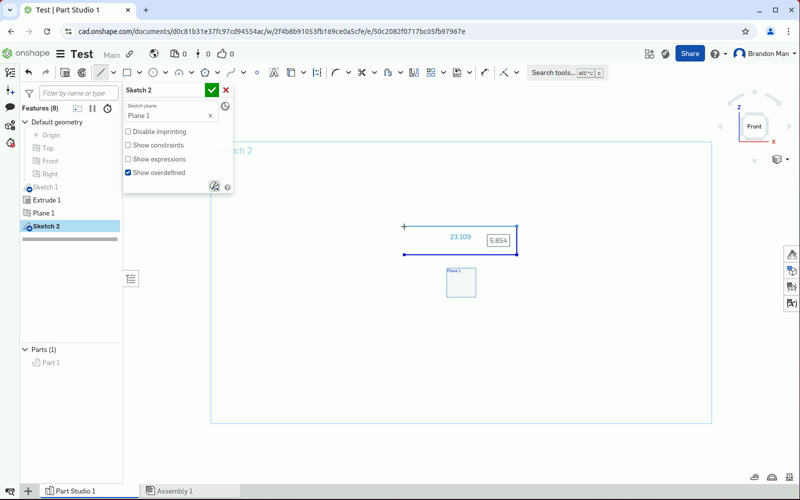
key_up(shift)
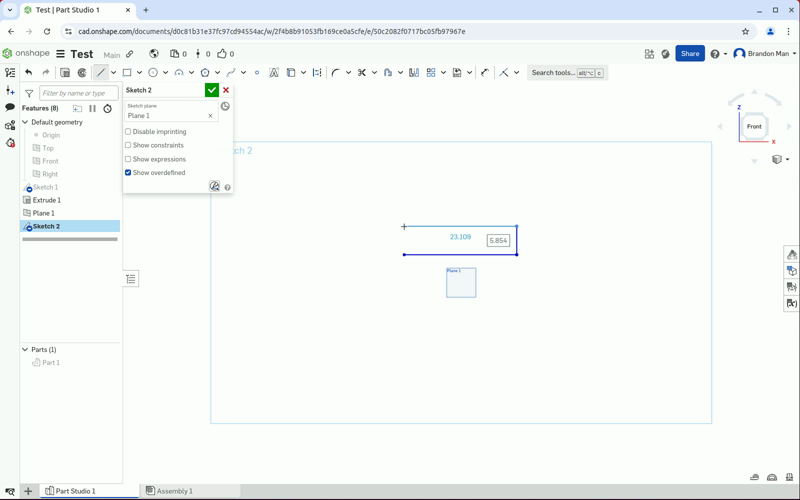
mouse_move(434, 226)
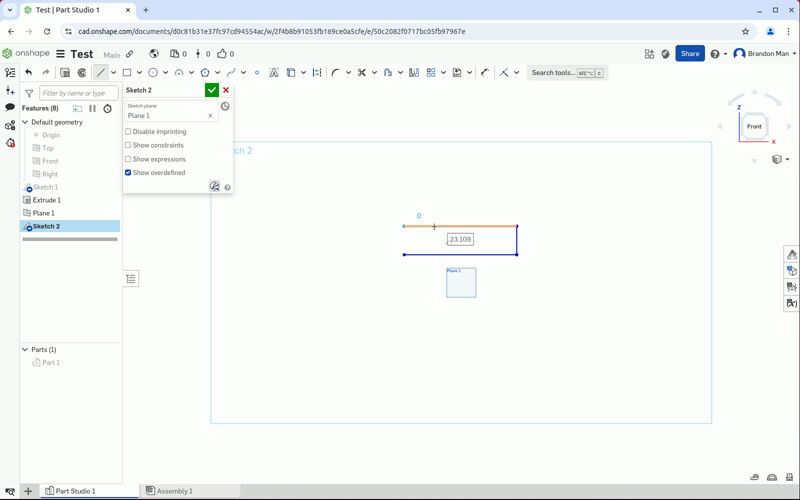
key_down(shift)
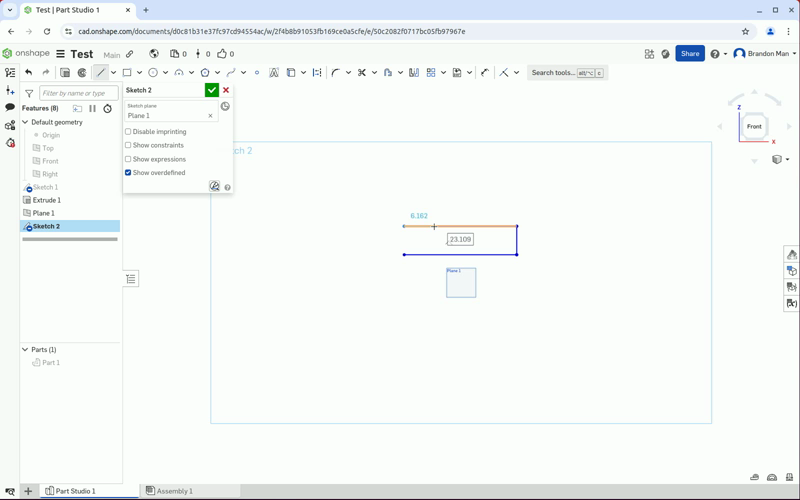
mouse_move(404, 254)
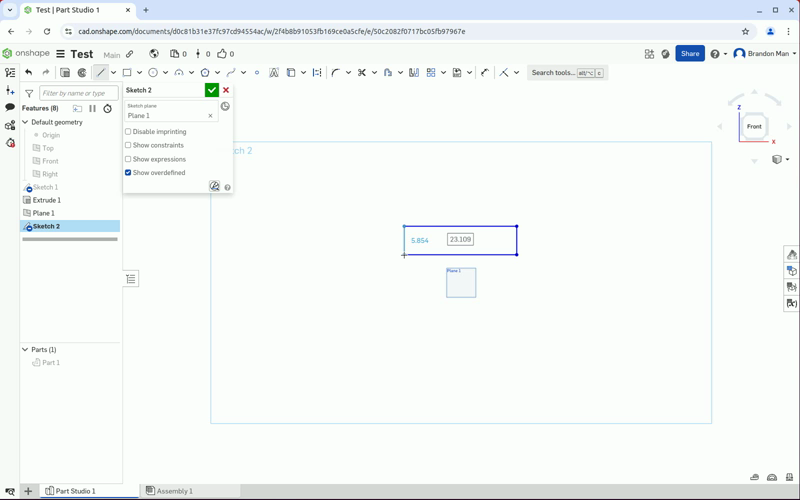
key_up(shift)
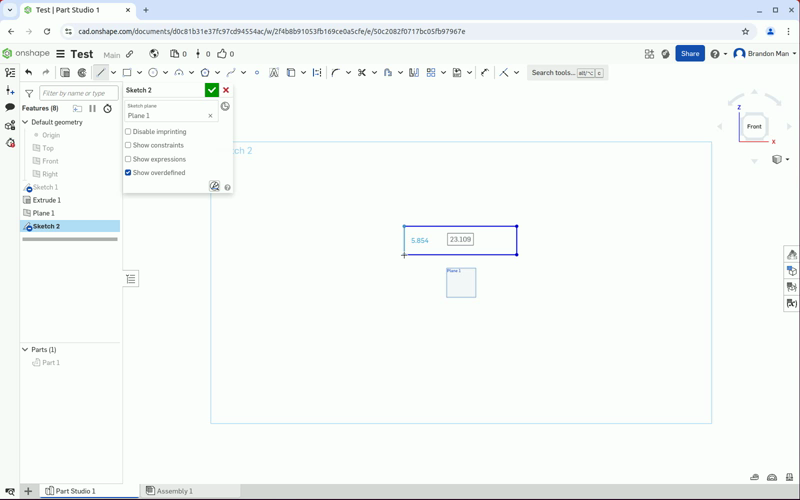
click(404, 254)
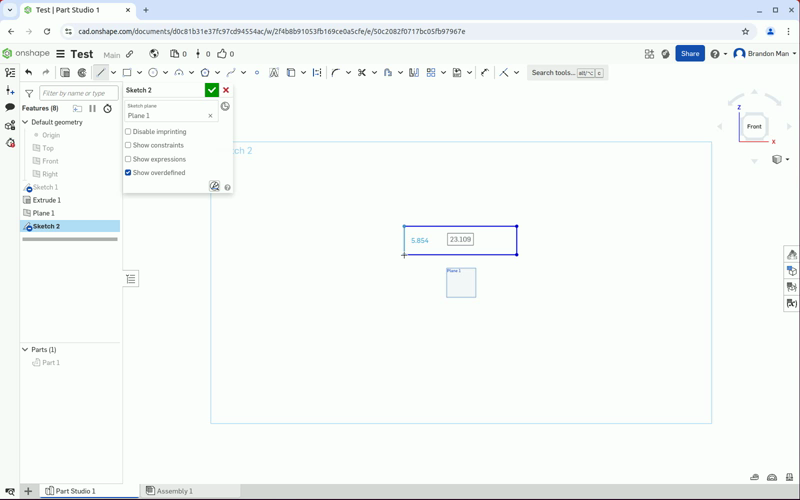
key(esc)
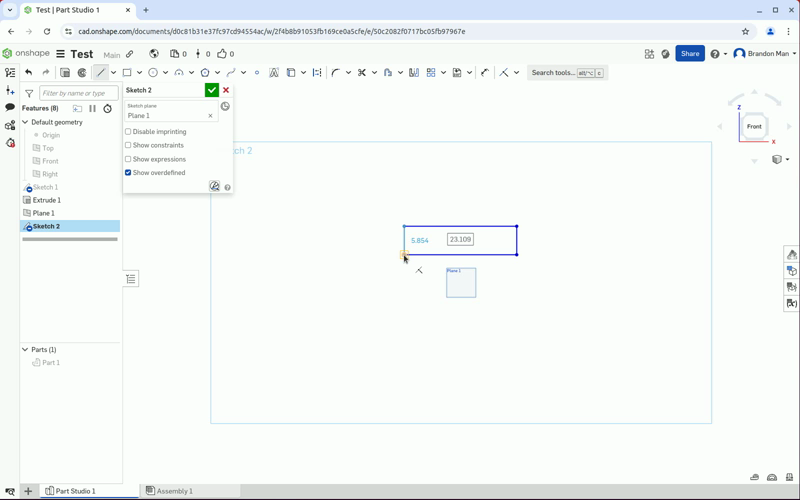
mouse_move(442, 230)
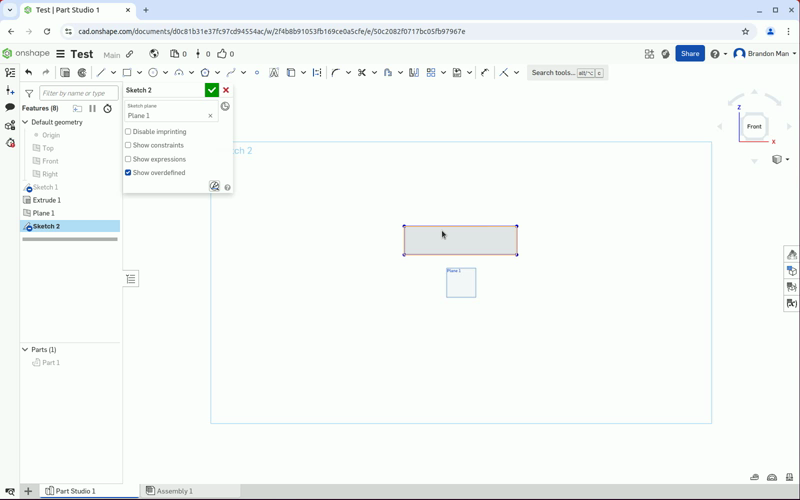
click(442, 230)
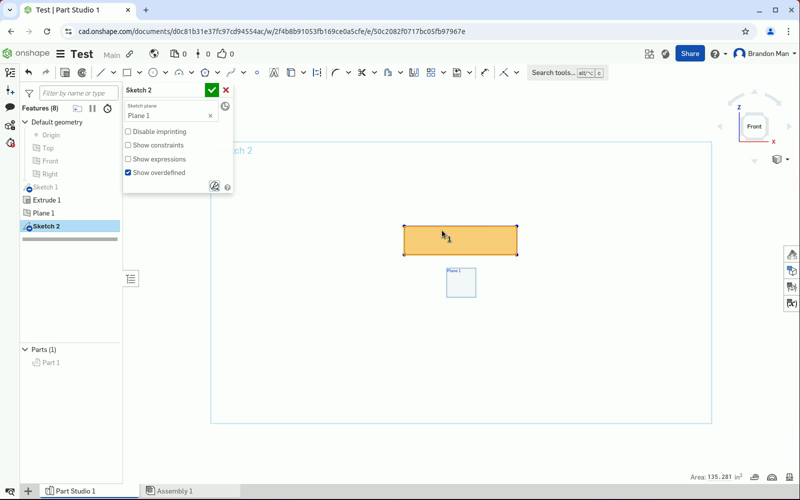
mouse_move(73, 352)
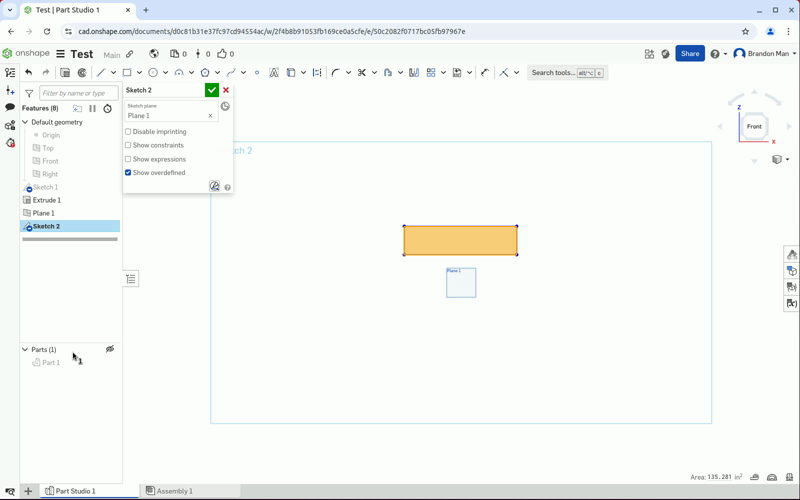
key(shift+y)
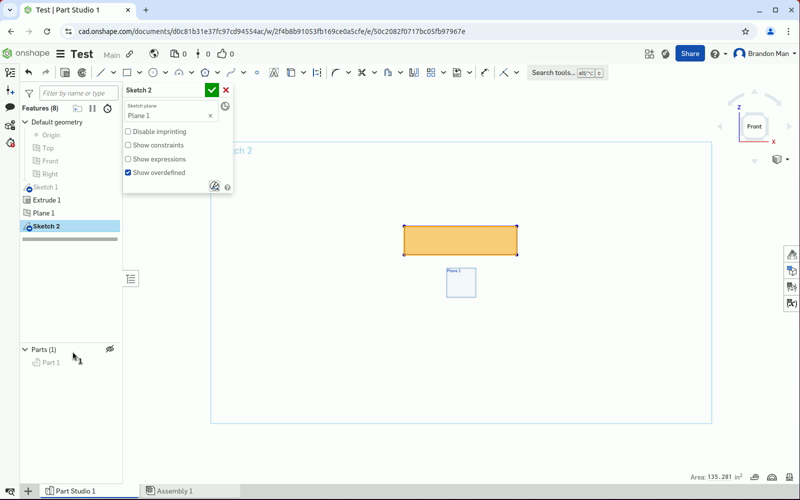
key(shift+e)
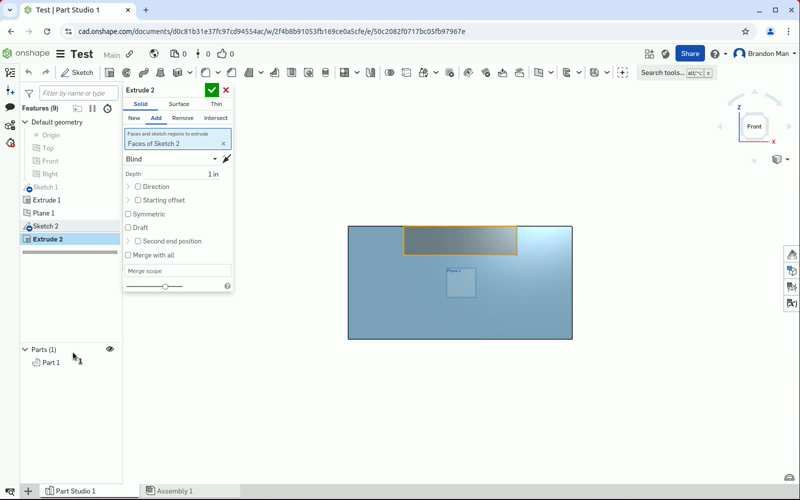
mouse_move(143, 106)
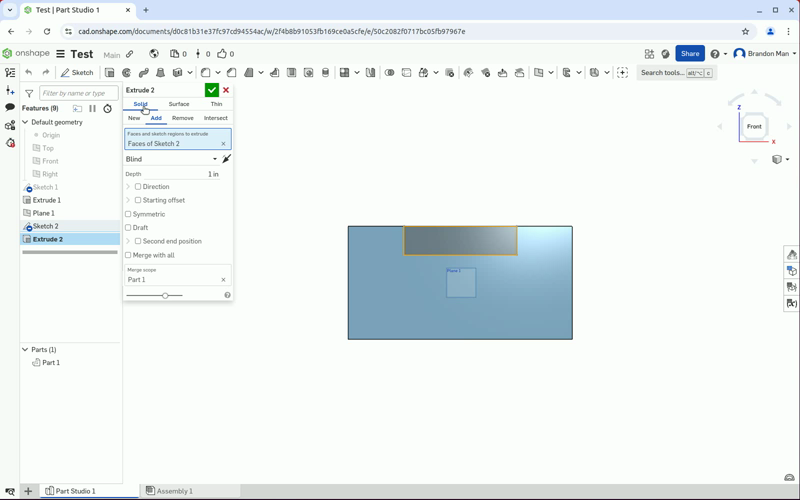
click(143, 106)
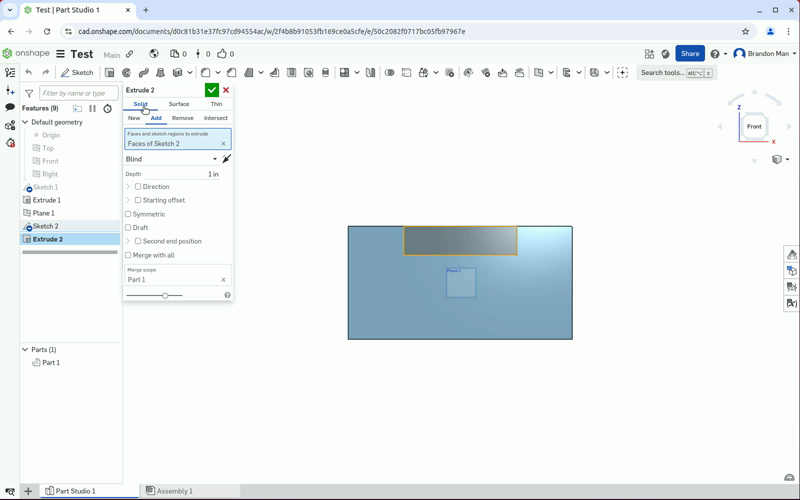
mouse_move(186, 120)
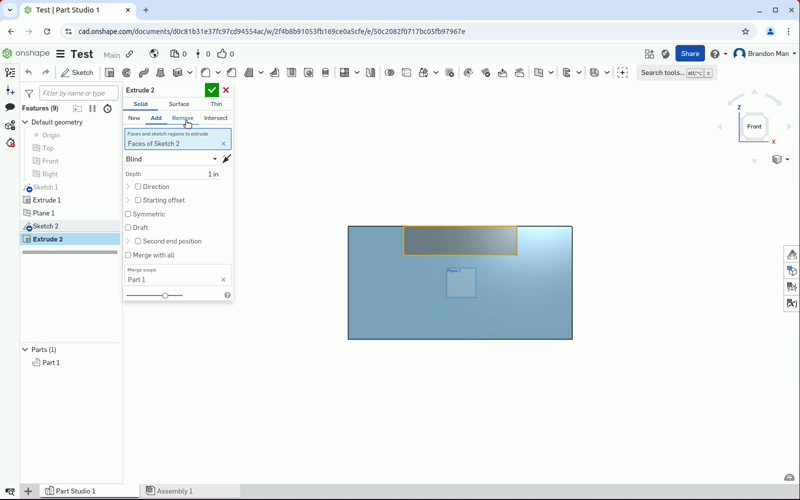
click(186, 120)
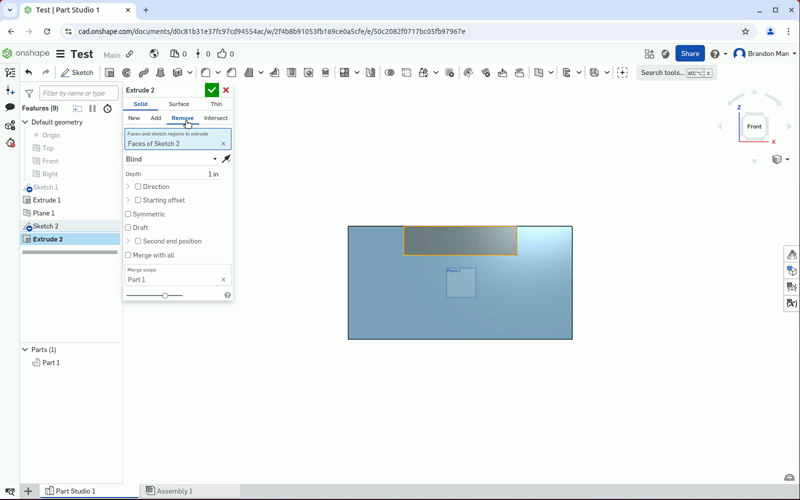
key(tab, 4)
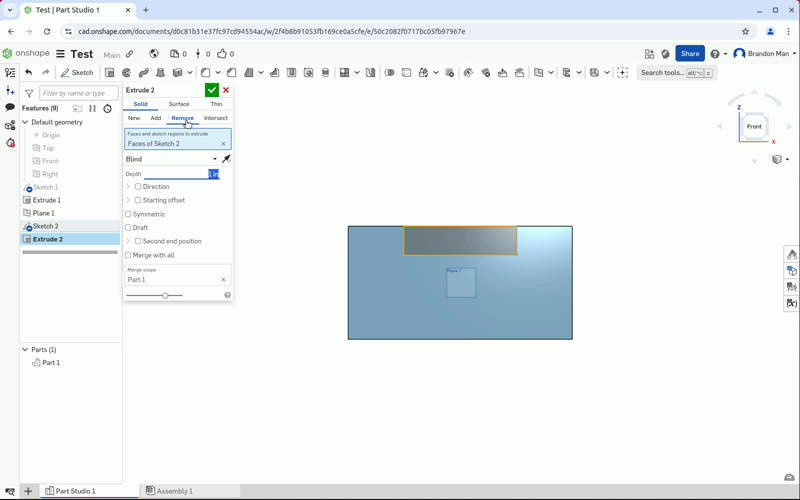
text(11.554)
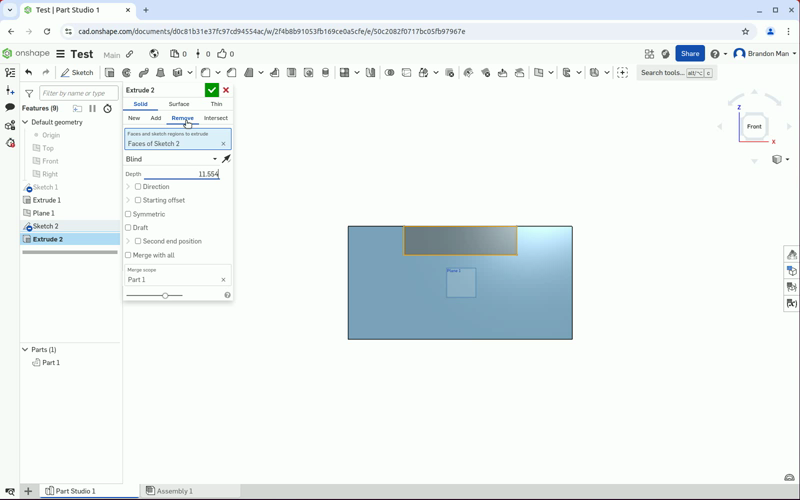
key(tab, 6)
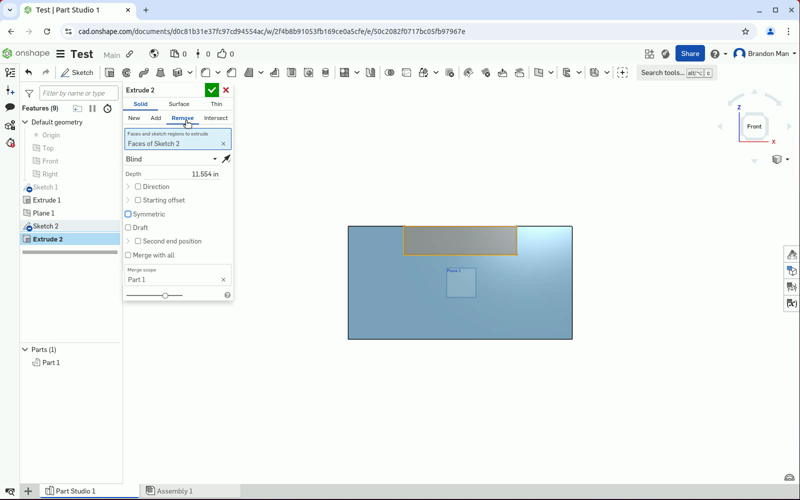
key(space)
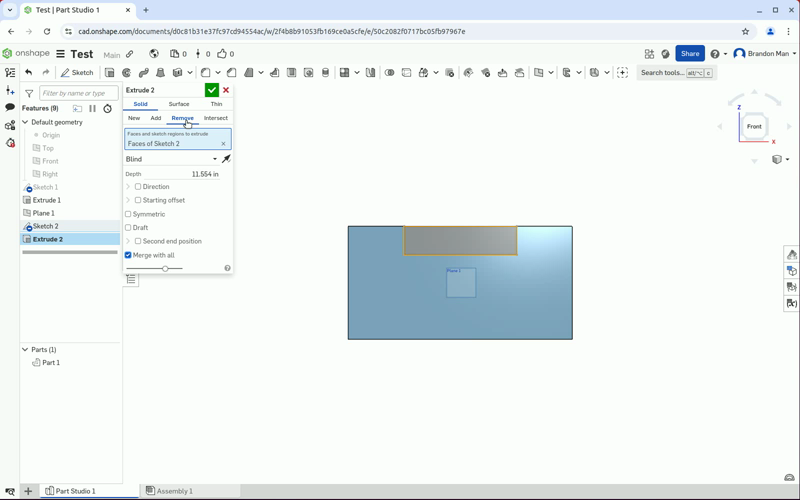
key(enter)
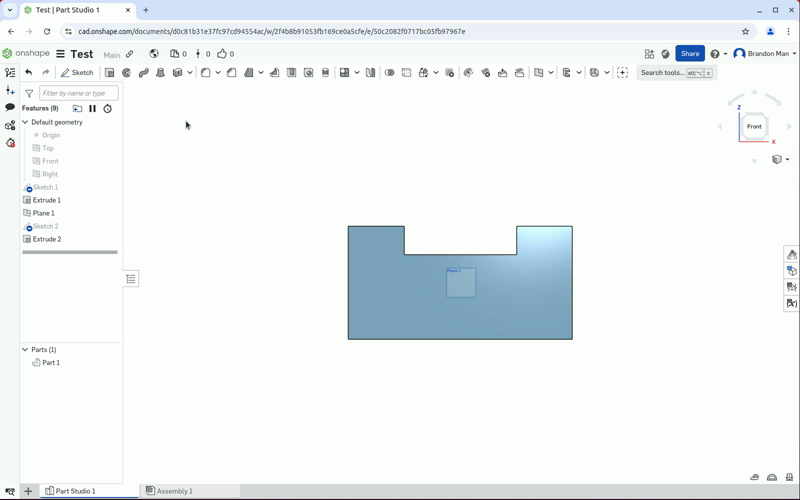
key(shift+h)
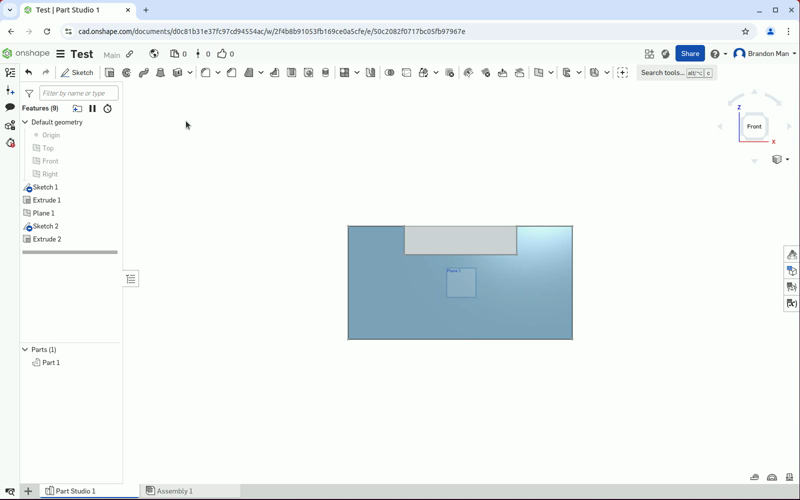
key(shift+h)
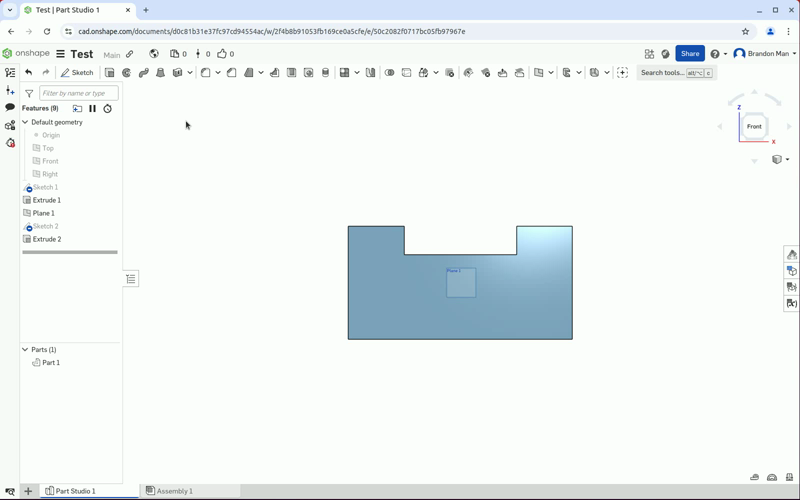
mouse_move(73, 189)
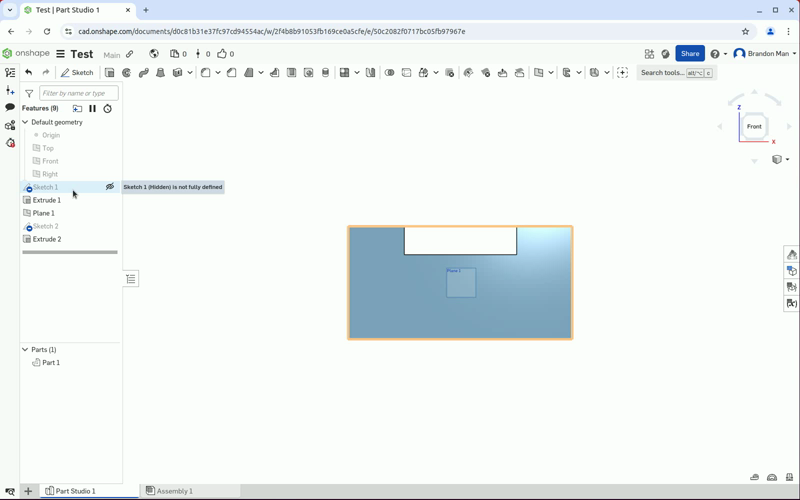
click(73, 189)
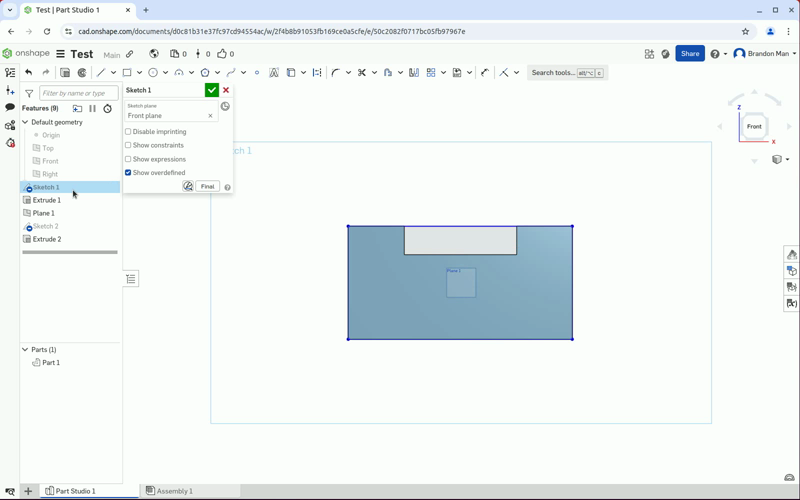
mouse_move(229, 92)
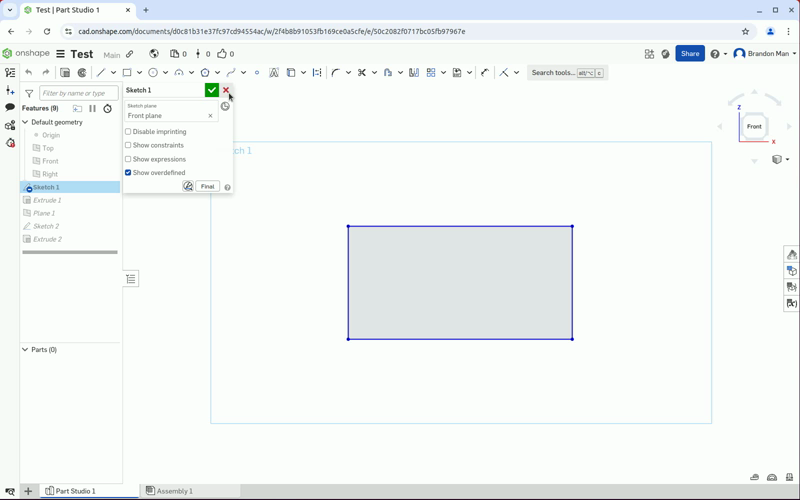
click(229, 92)
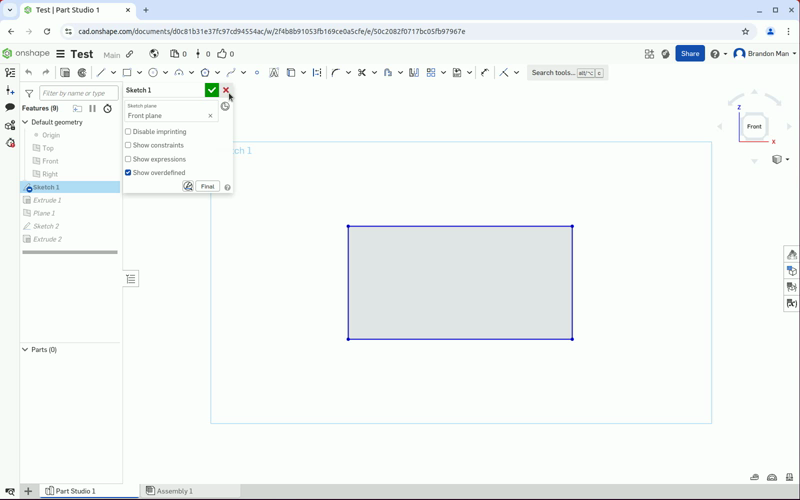
key(shift+s)
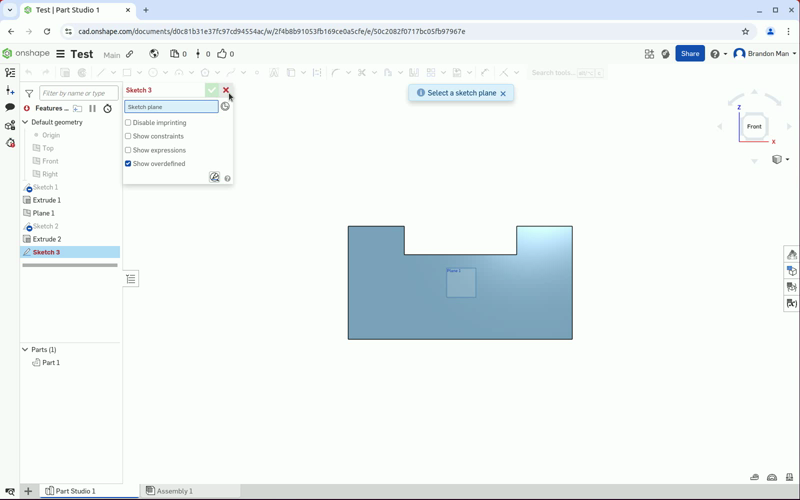
mouse_move(73, 215)
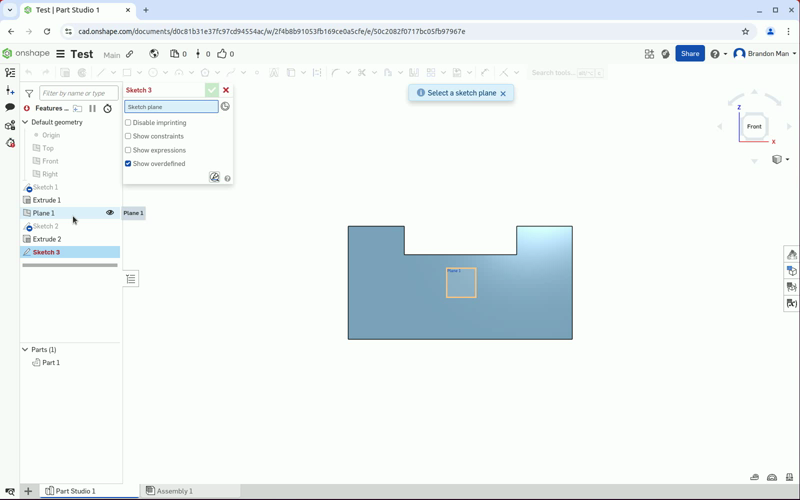
click(73, 215)
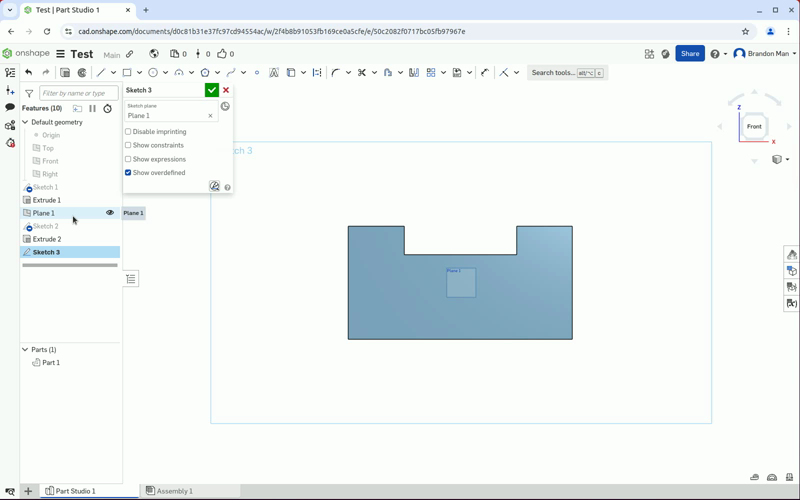
mouse_move(73, 352)
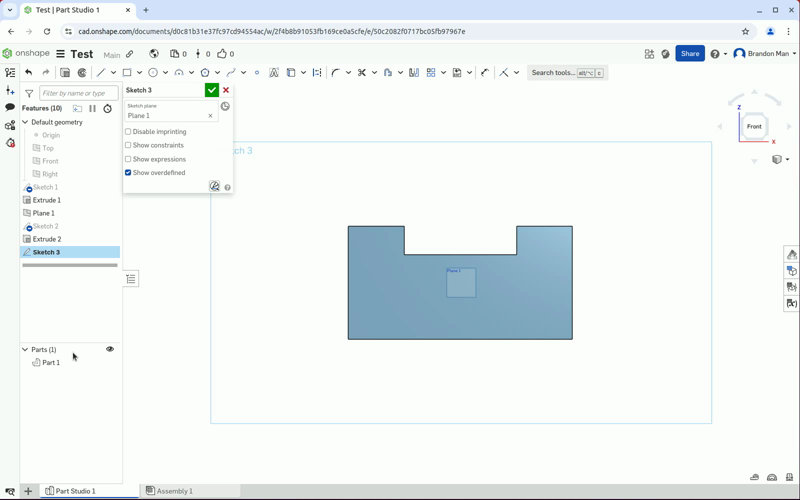
key(y)
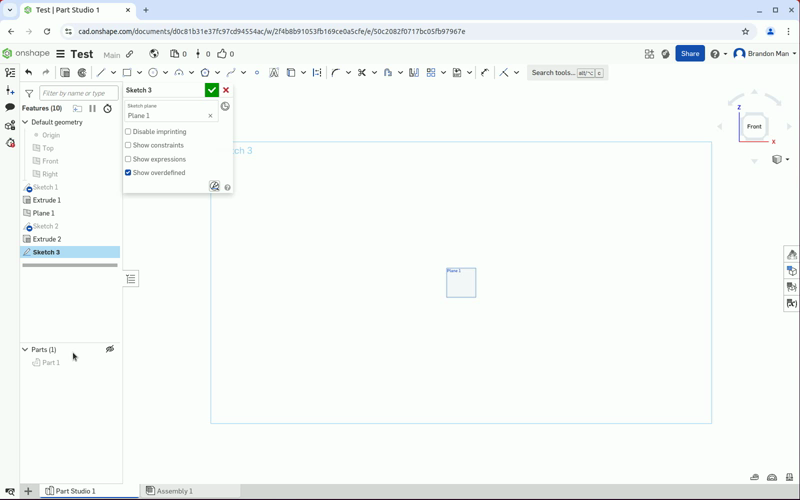
key(l)
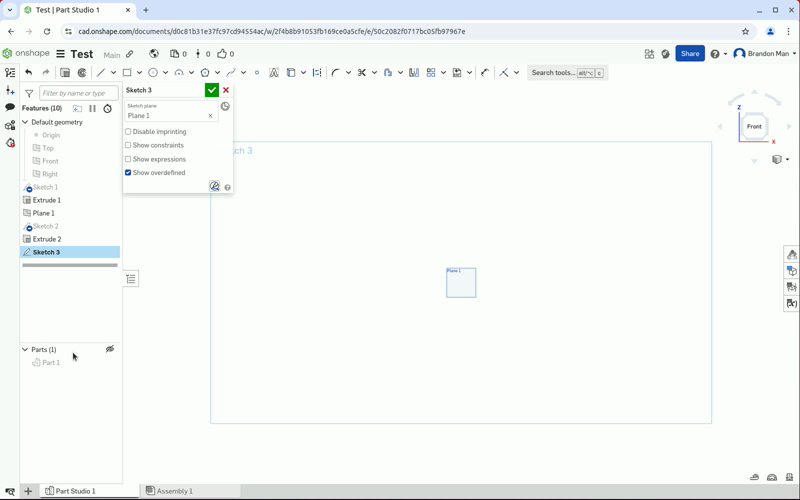
key_down(shift)
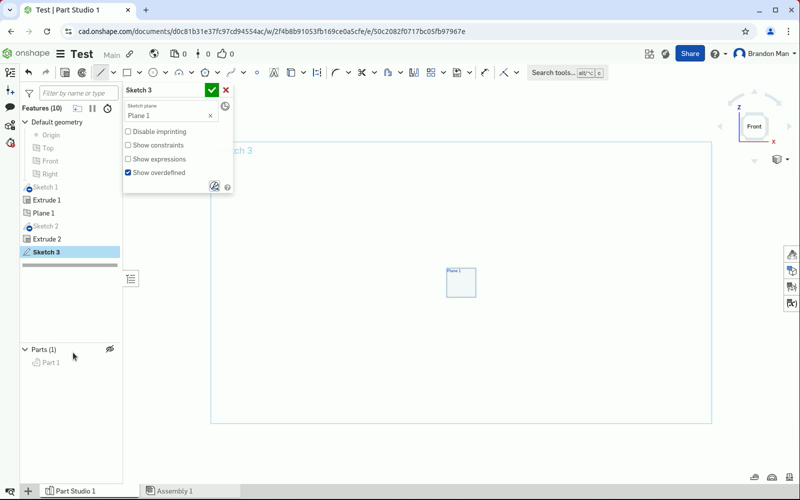
mouse_move(531, 339)
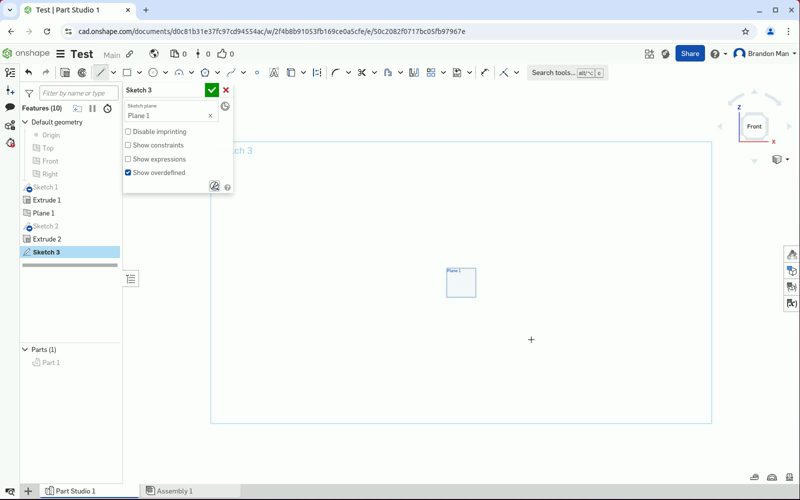
click(531, 339)
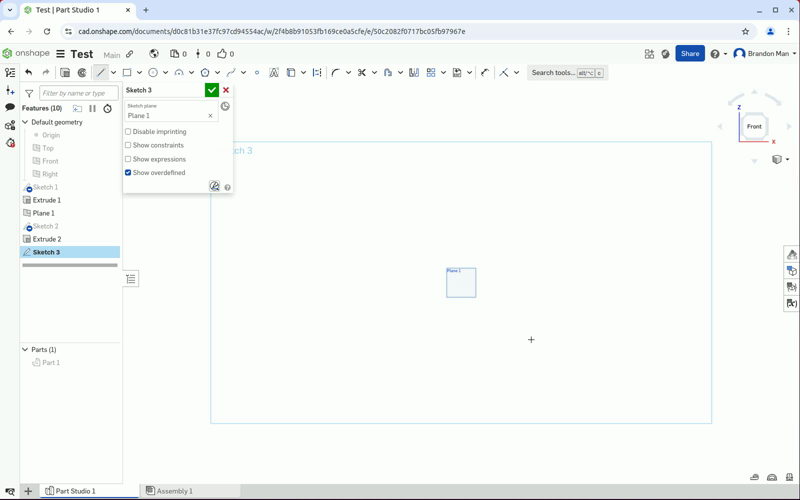
key_up(shift)
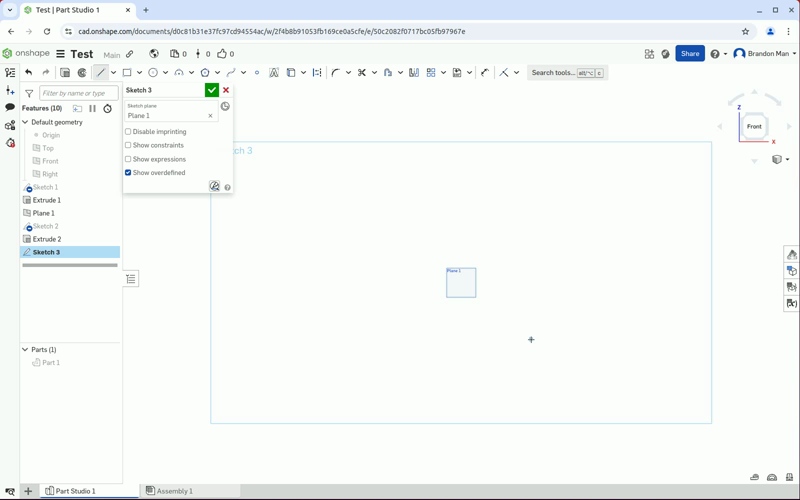
key_down(shift)
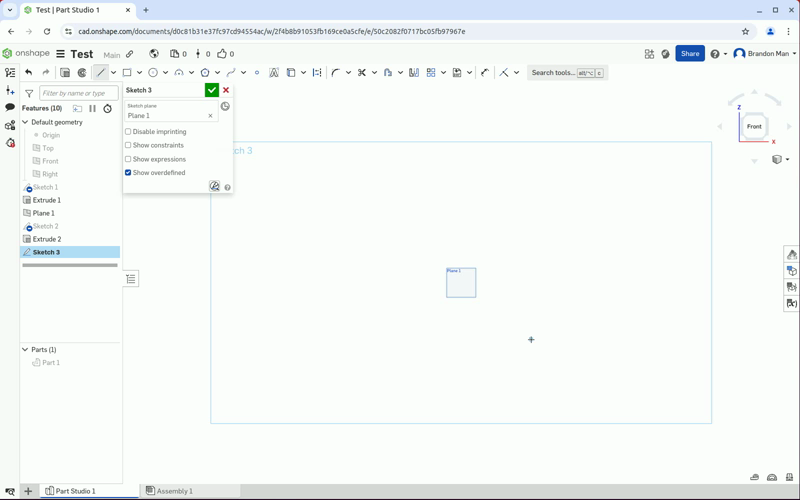
mouse_move(561, 339)
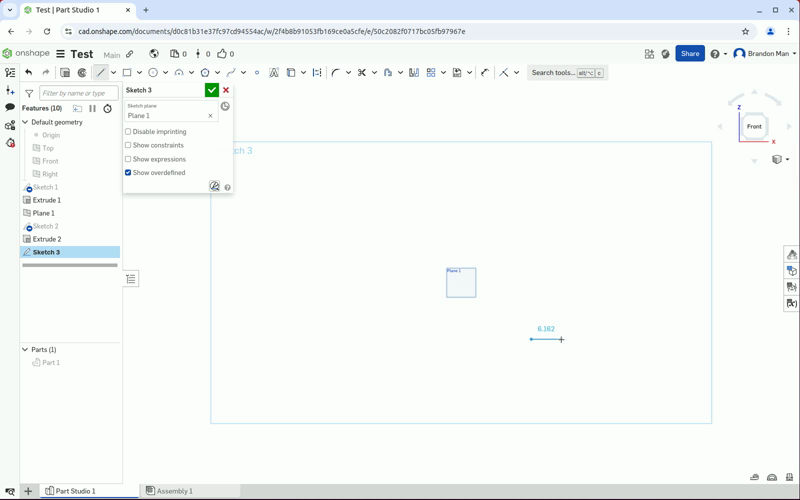
mouse_move(574, 339)
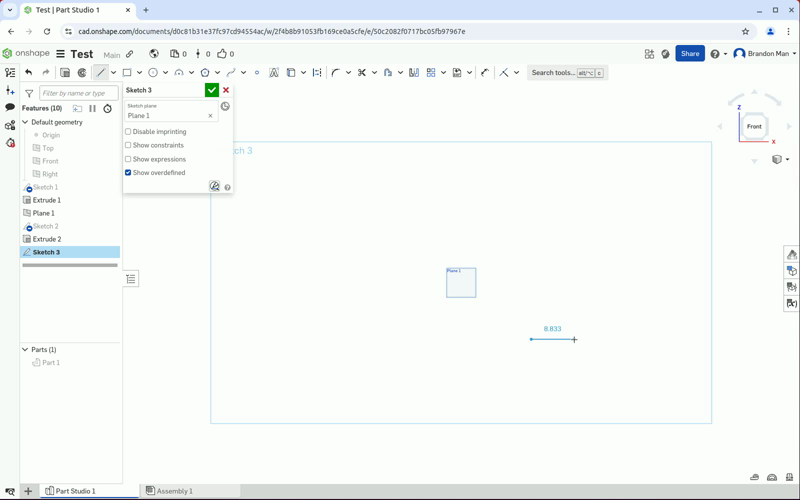
click(574, 339)
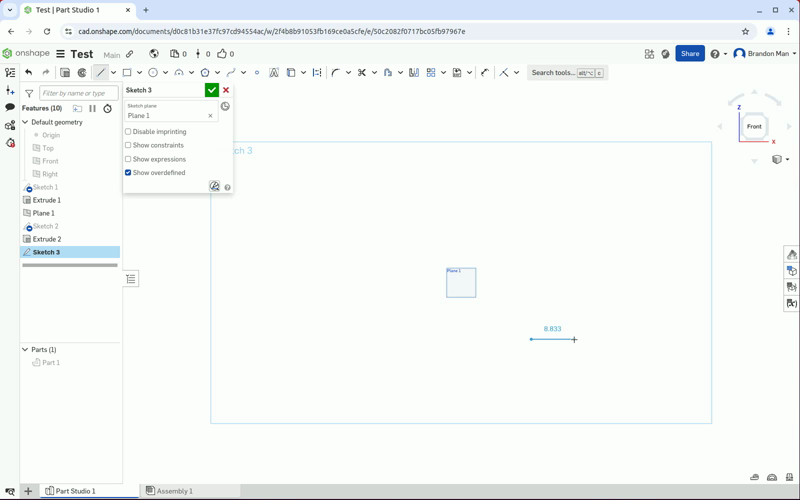
key_up(shift)
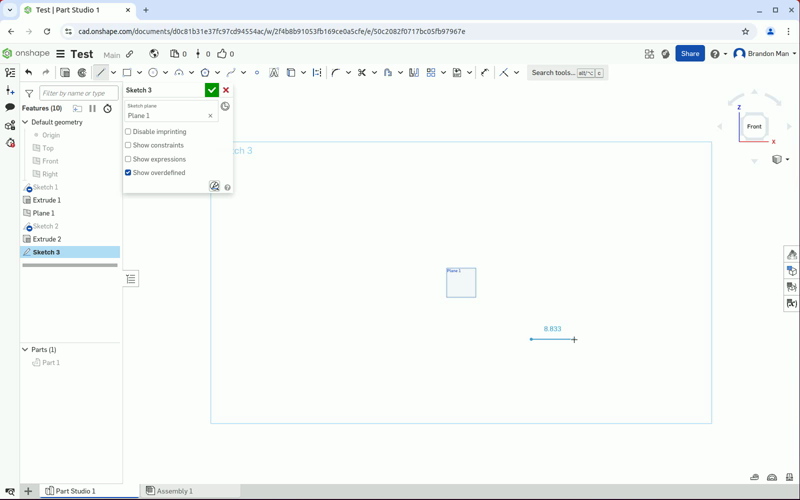
key_down(shift)
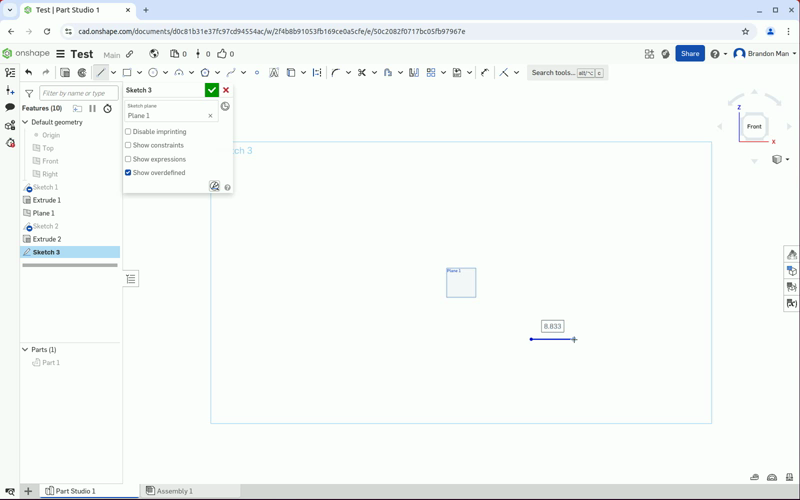
mouse_move(589, 339)
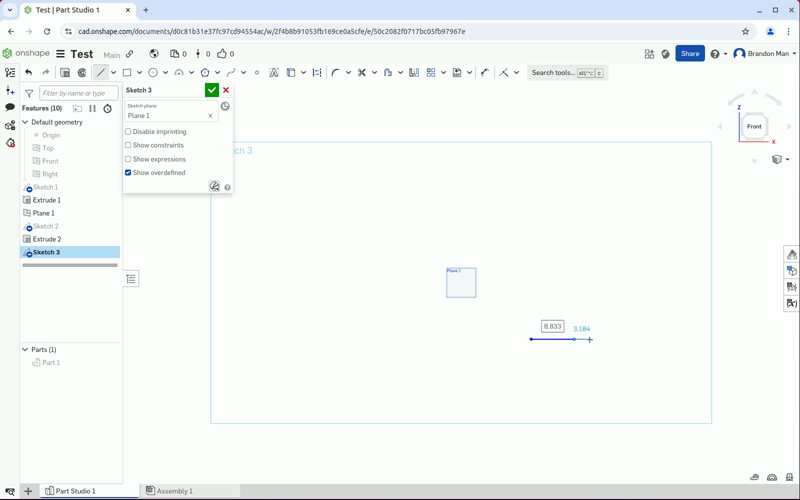
mouse_move(574, 310)
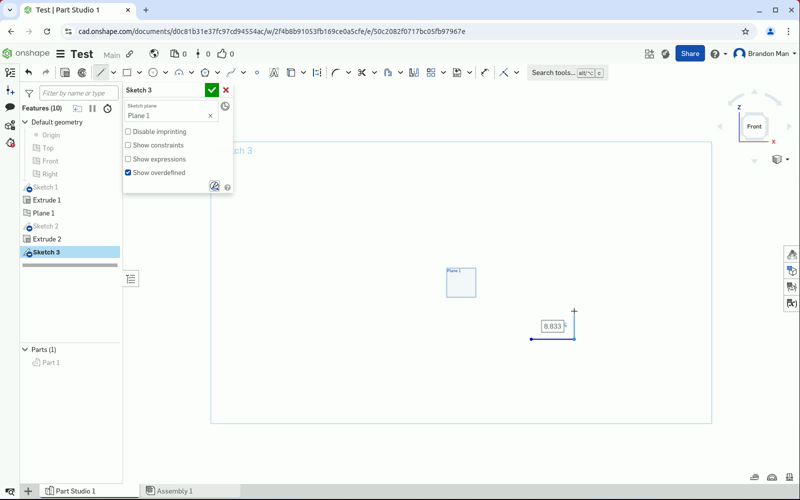
click(574, 310)
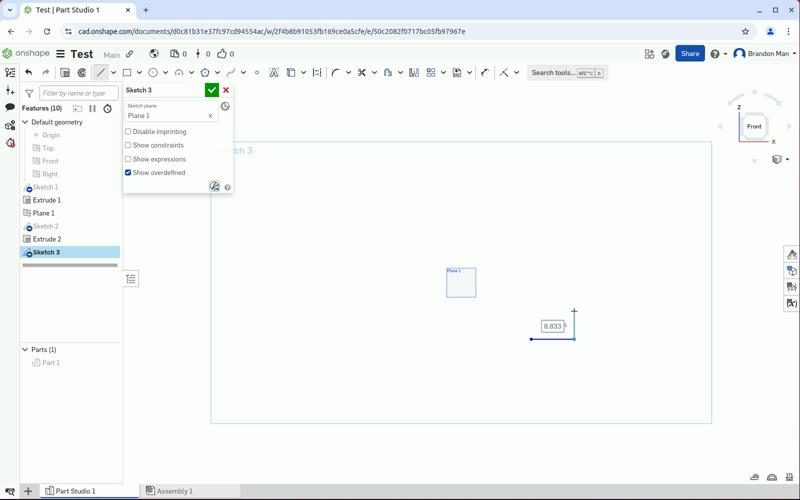
key_up(shift)
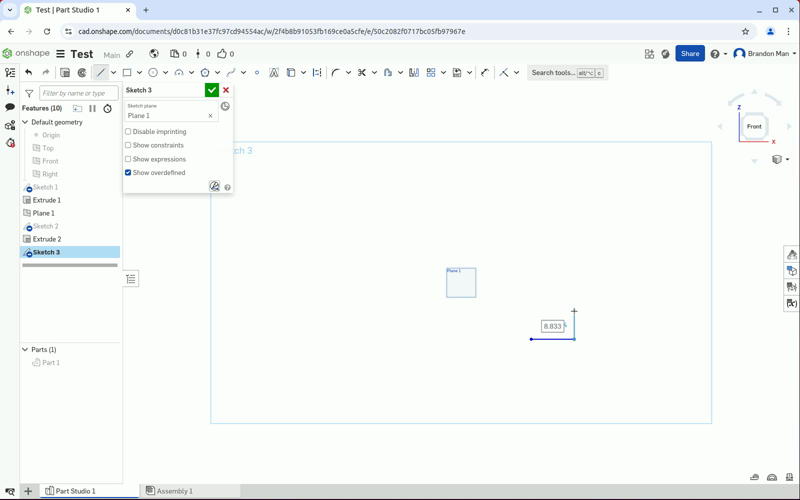
key_down(shift)
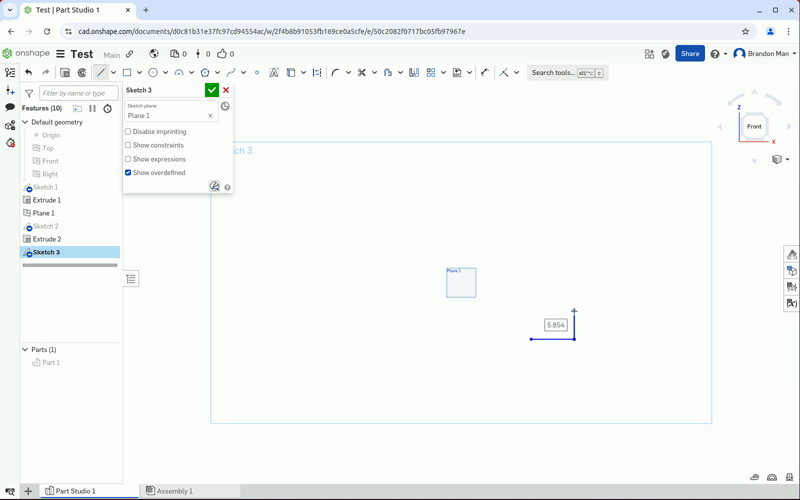
mouse_move(589, 310)
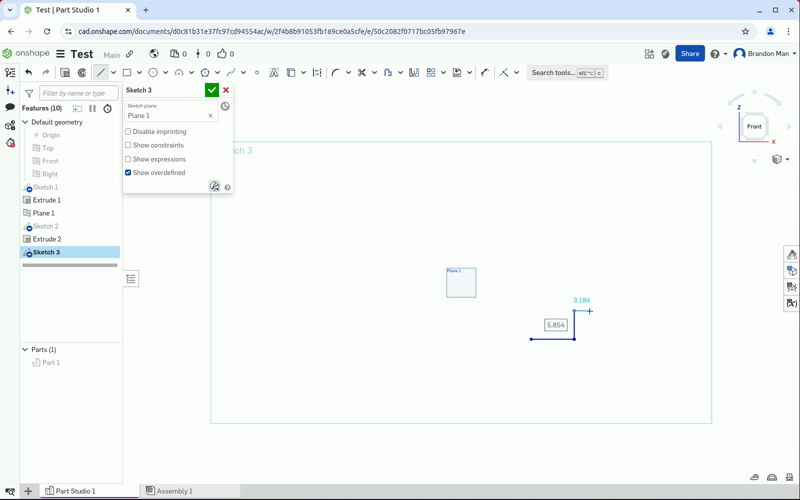
mouse_move(531, 310)
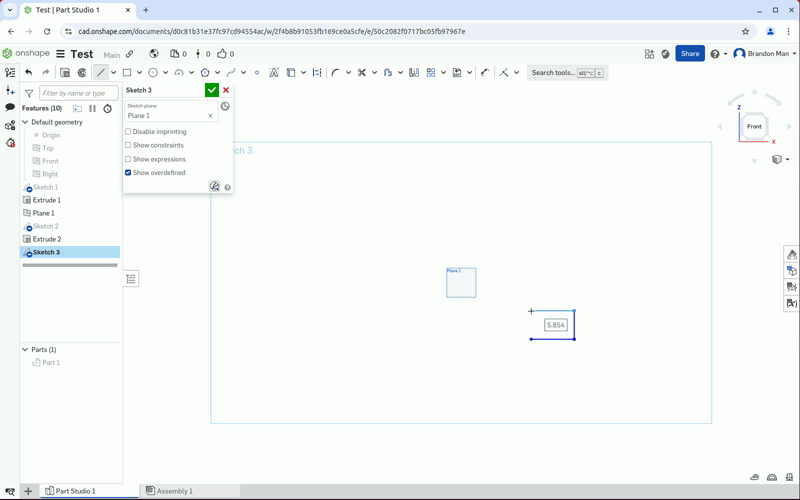
click(531, 310)
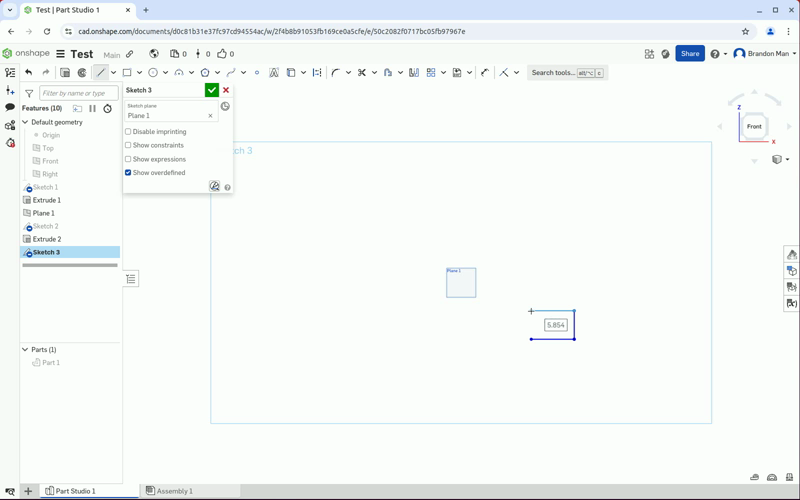
key_up(shift)
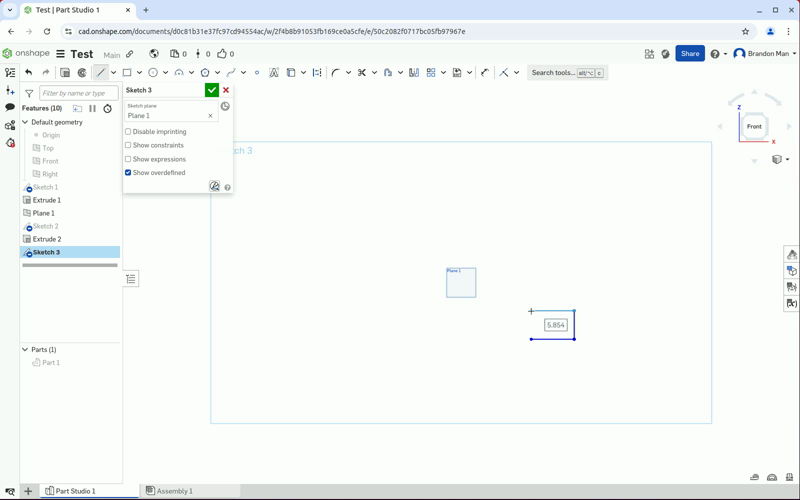
mouse_move(561, 310)
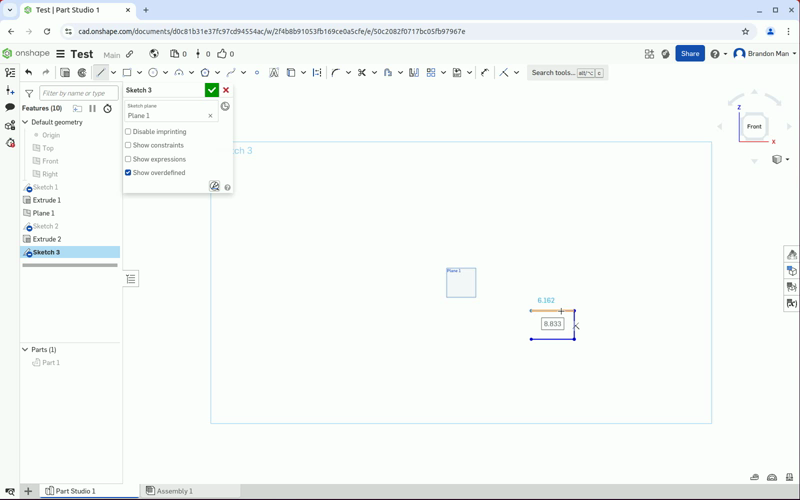
key_down(shift)
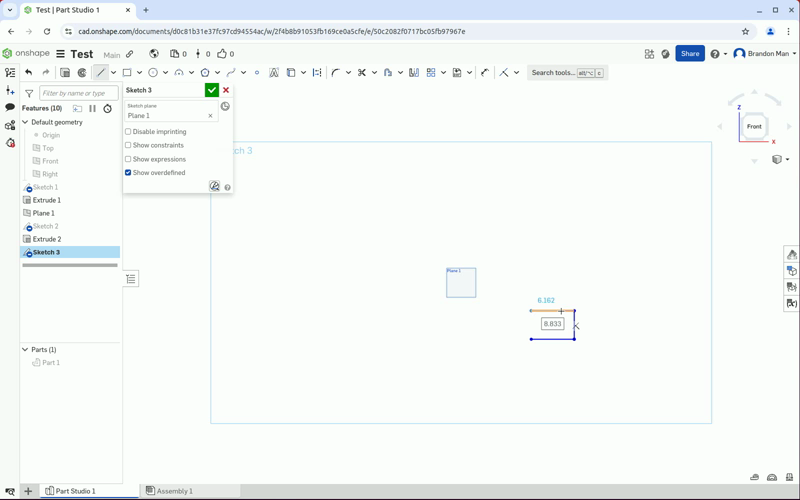
mouse_move(531, 339)
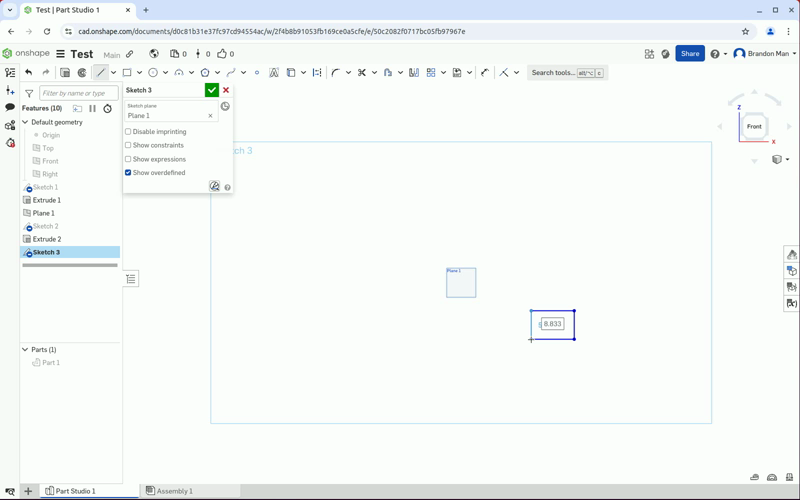
key_up(shift)
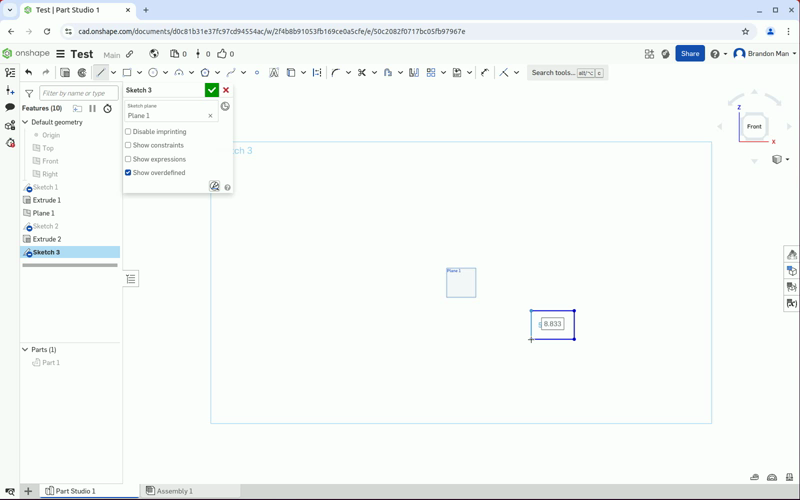
click(531, 339)
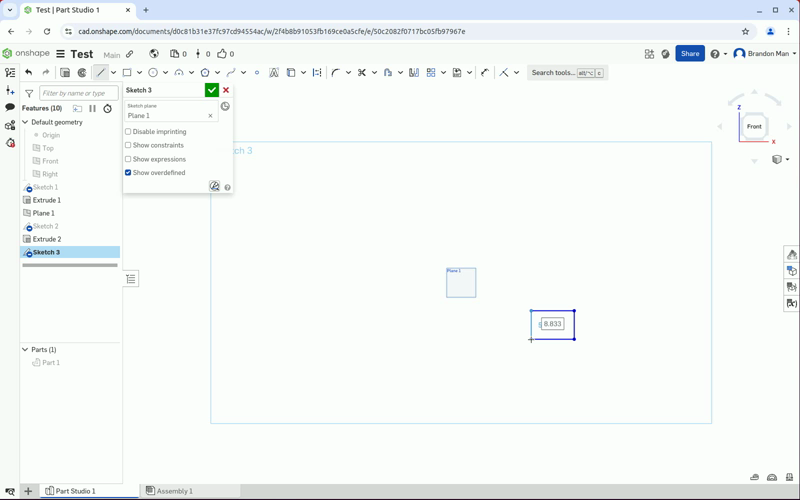
key(esc)
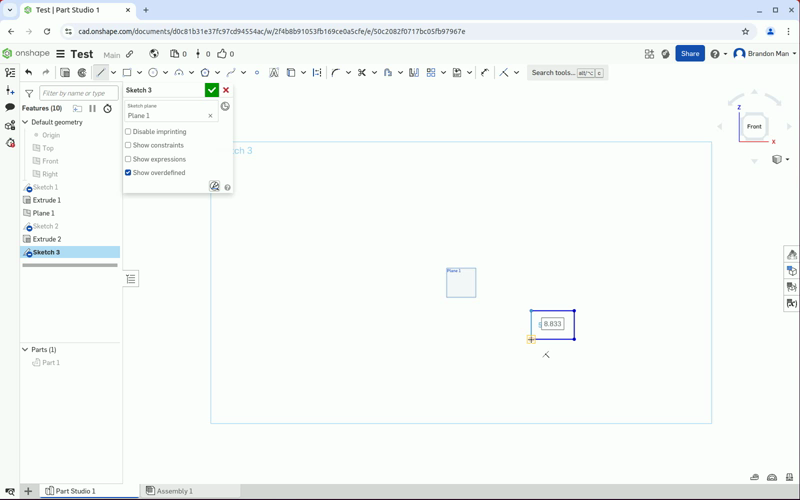
mouse_move(566, 336)
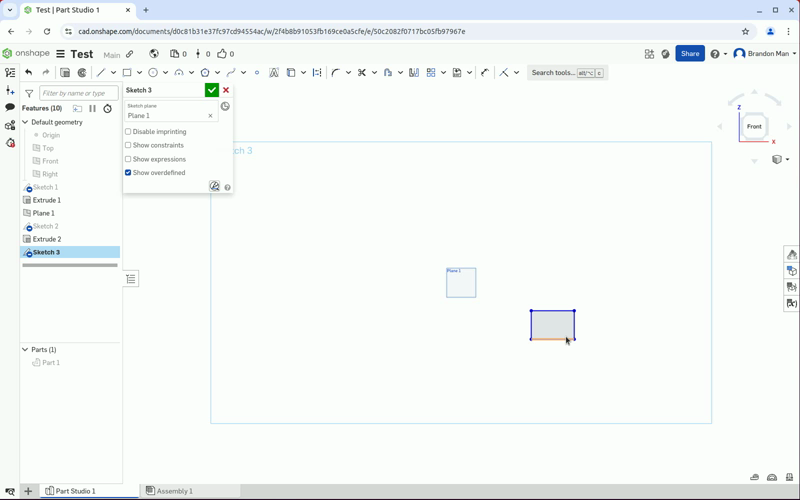
scroll(6)
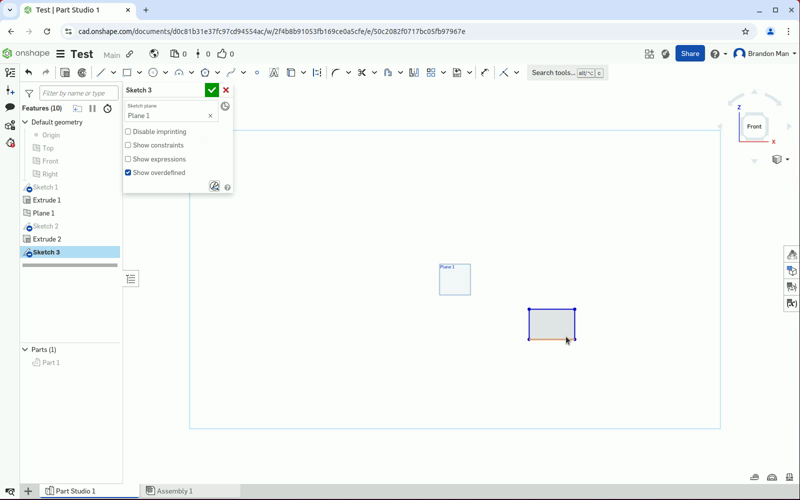
scroll(6)
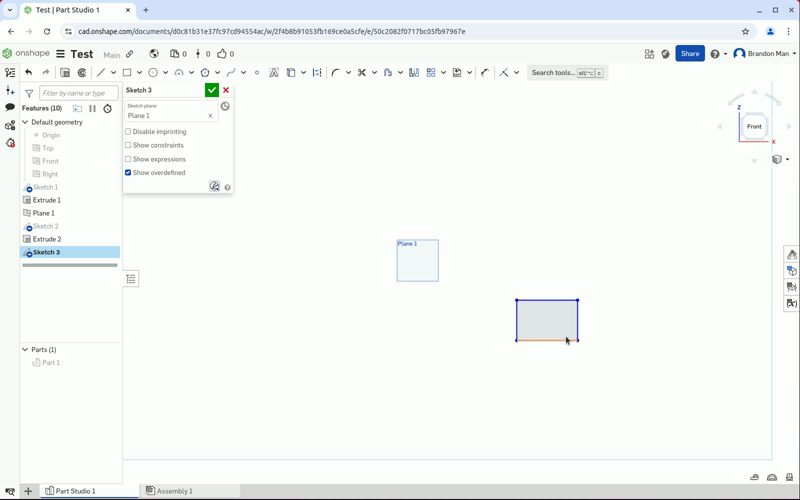
scroll(6)
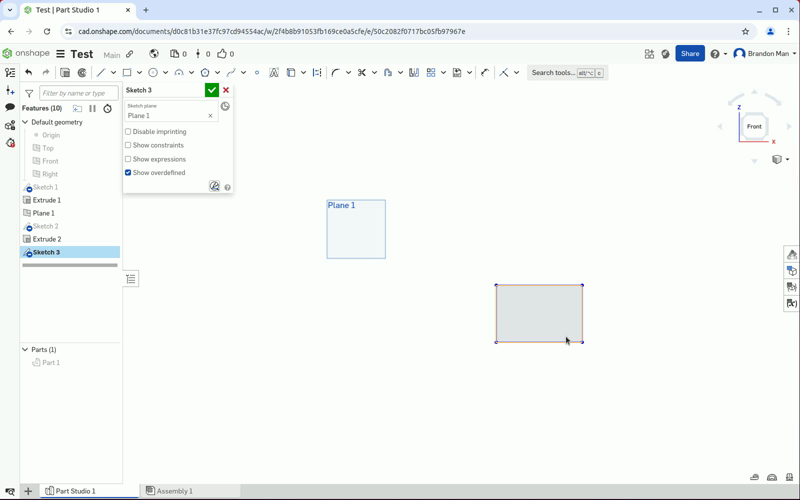
scroll(6)
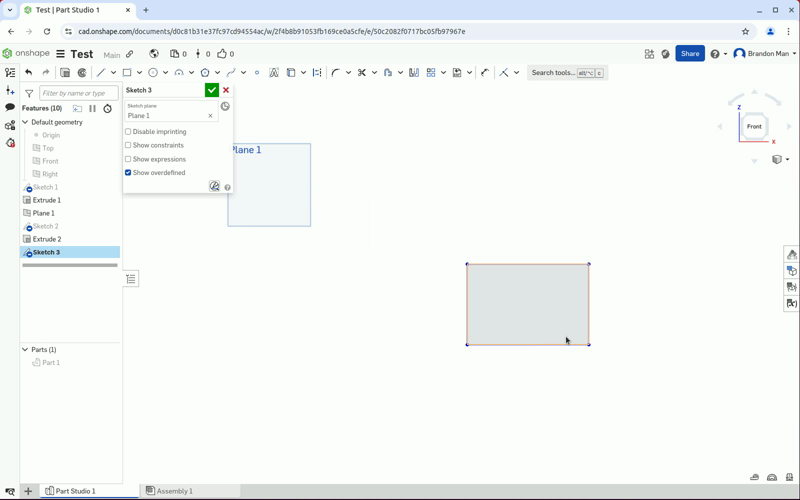
scroll(6)
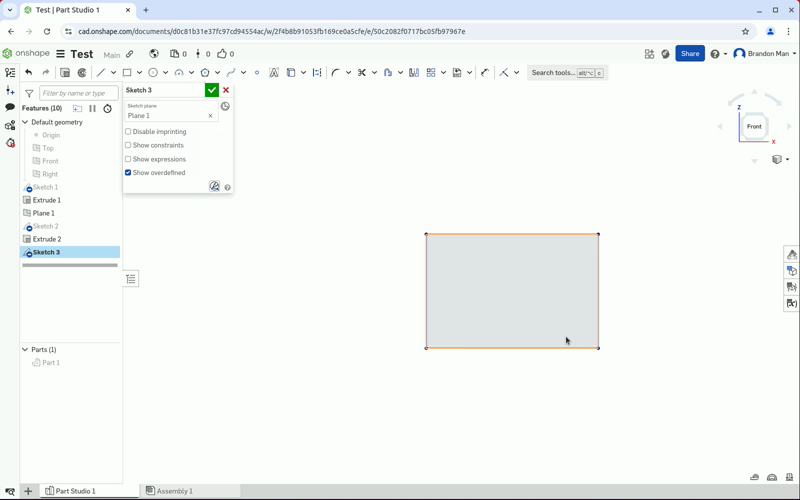
scroll(6)
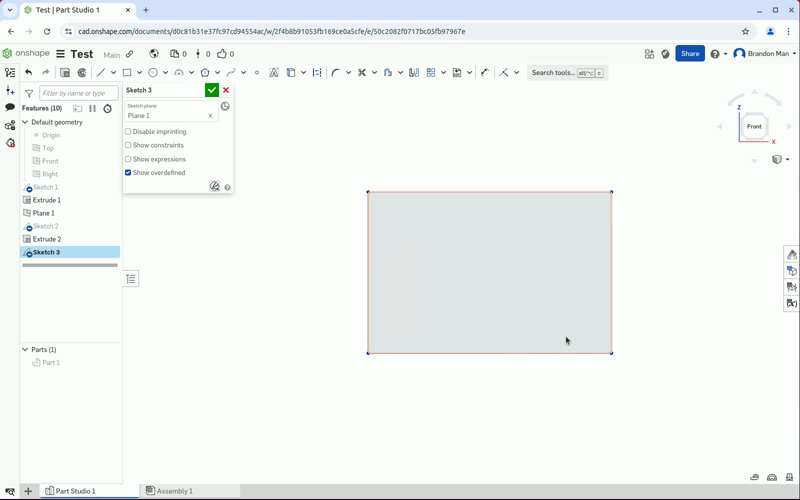
scroll(6)
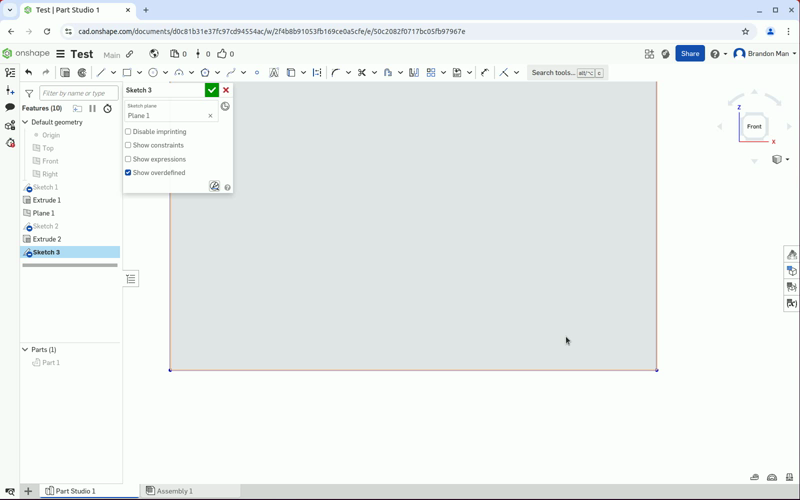
click(566, 336)
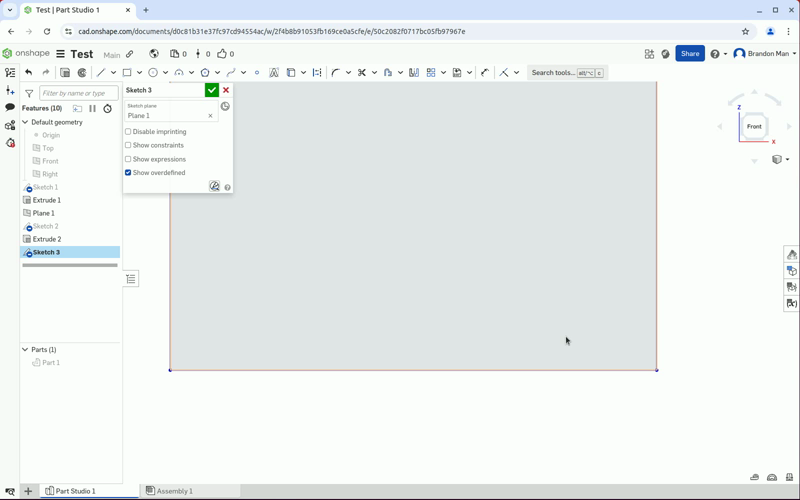
scroll(-6)
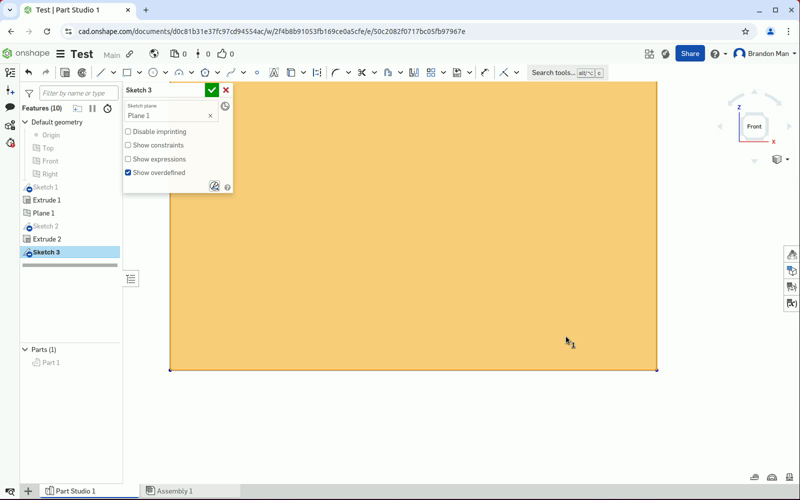
scroll(-6)
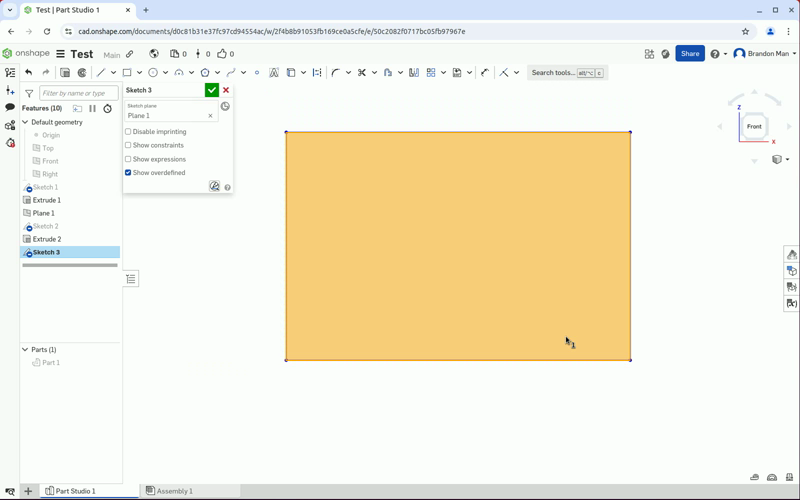
scroll(-6)
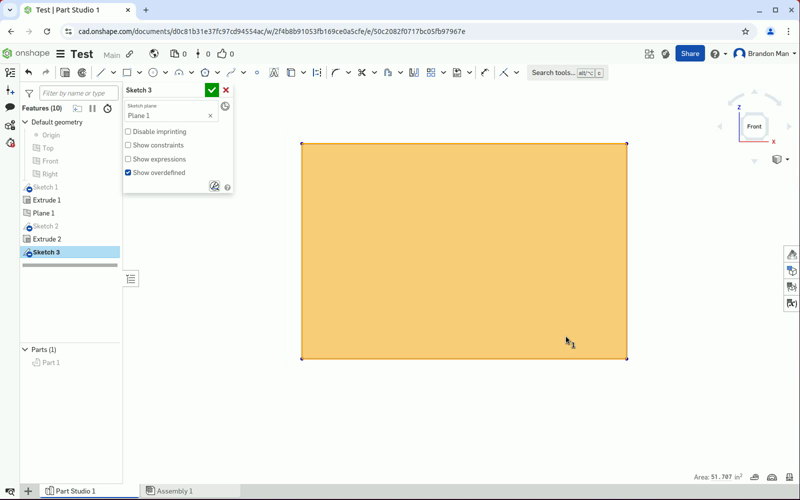
scroll(-6)
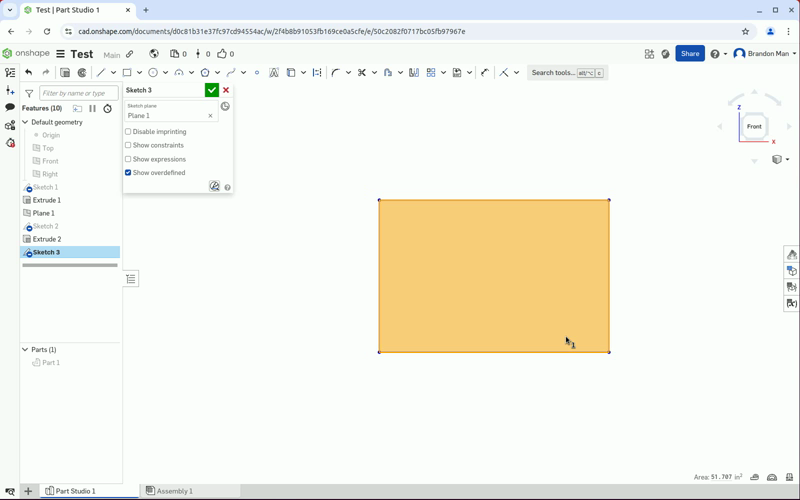
scroll(-6)
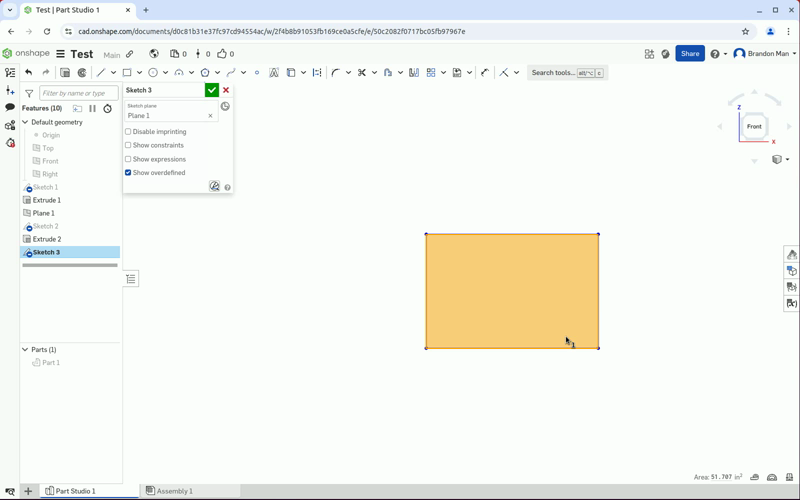
scroll(-6)
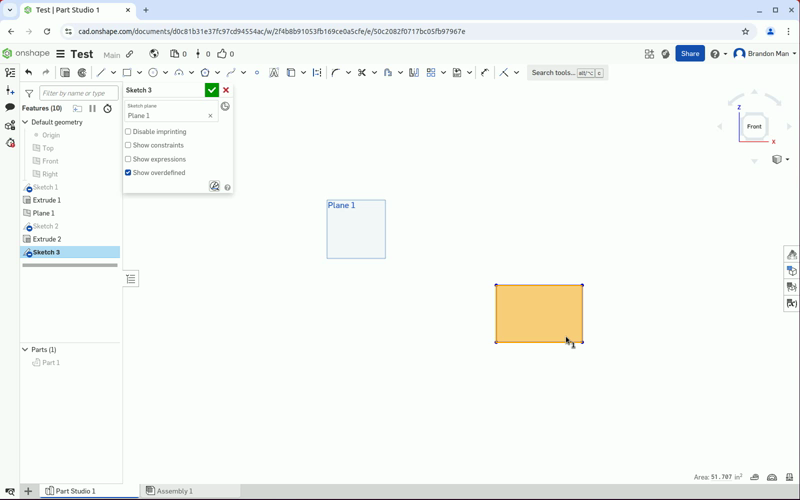
scroll(-6)
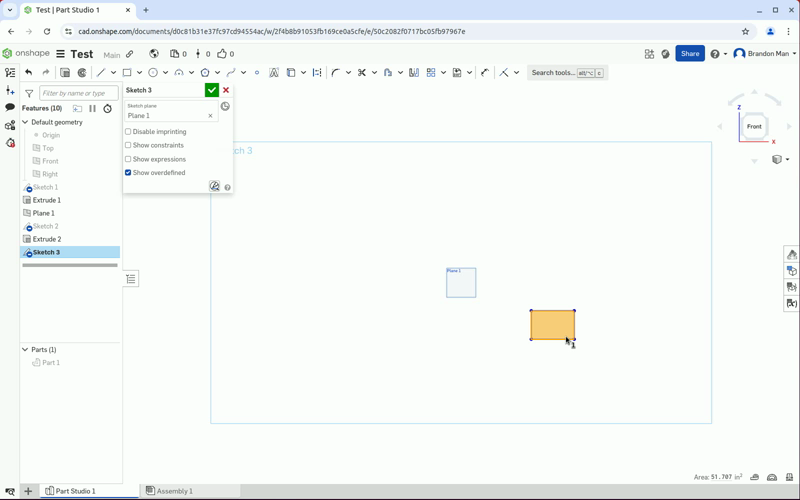
mouse_move(73, 352)
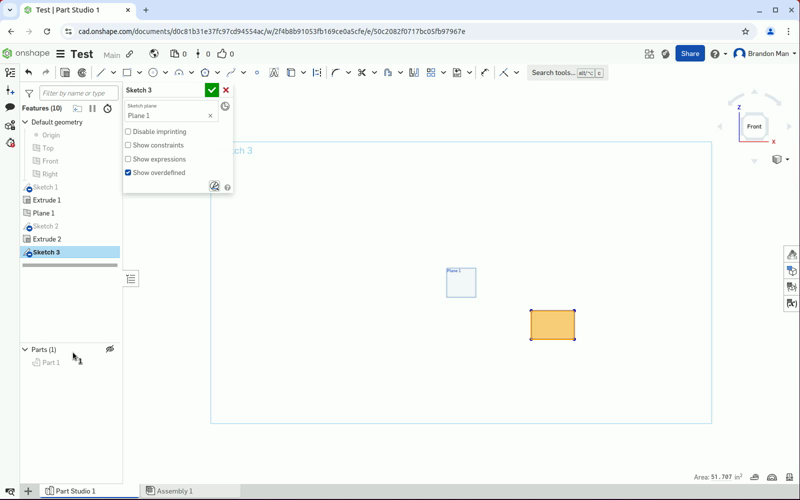
key(shift+y)
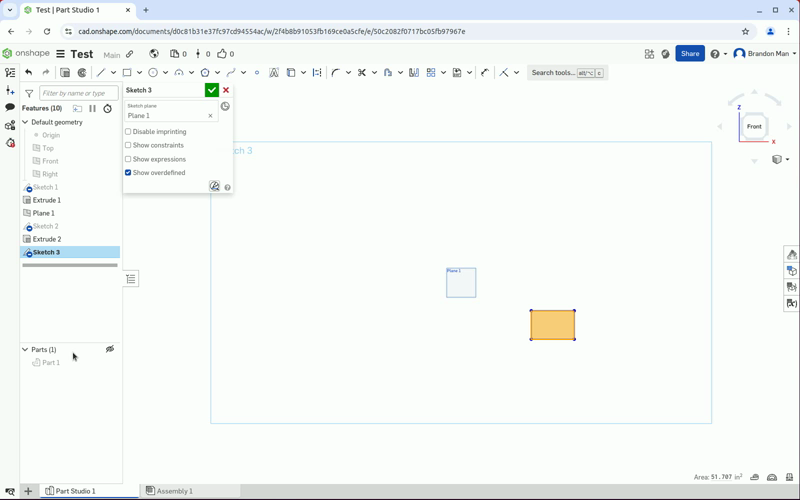
key(shift+e)
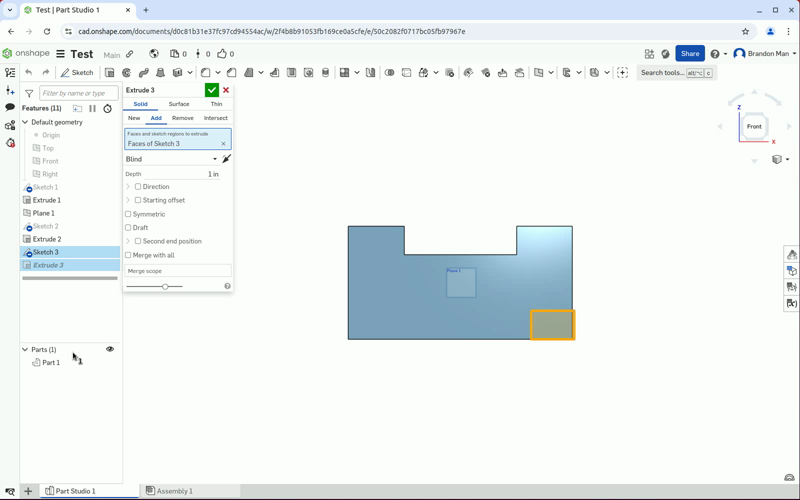
mouse_move(143, 106)
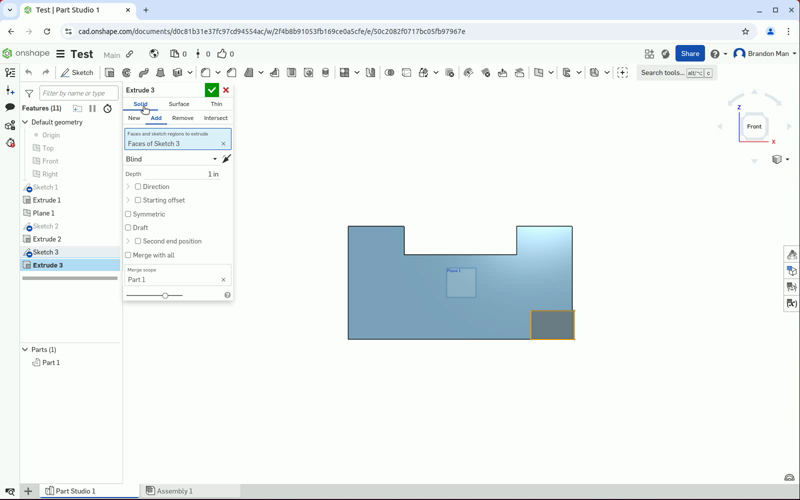
click(143, 106)
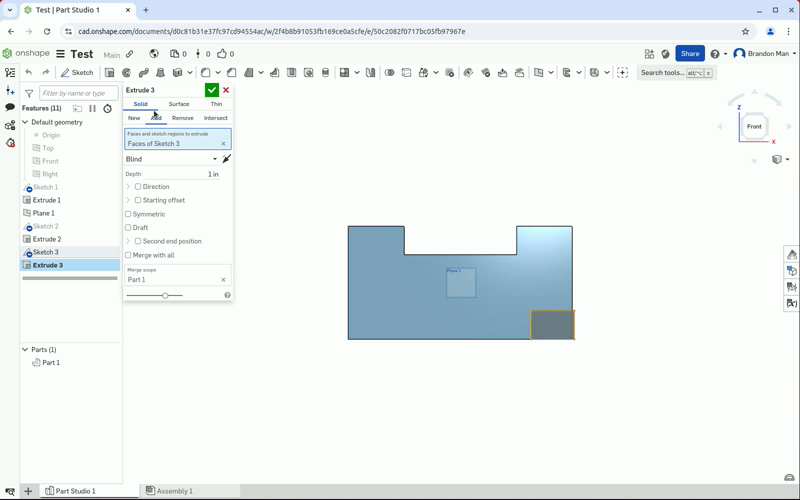
mouse_move(186, 120)
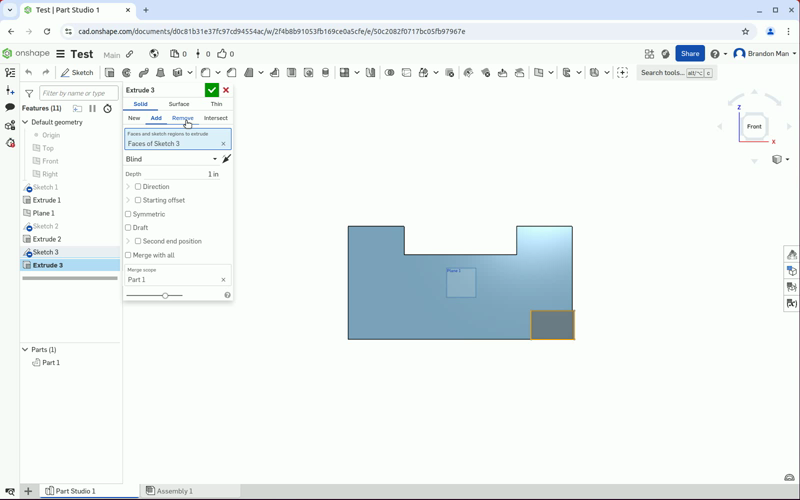
click(186, 120)
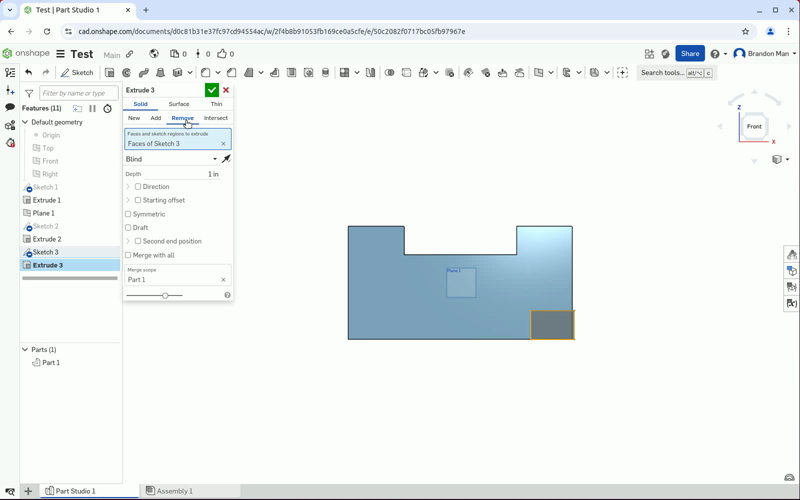
key(tab, 4)
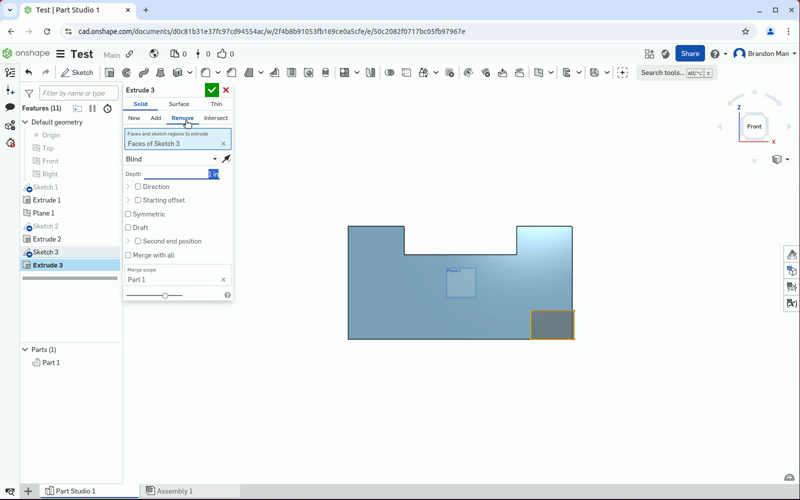
text(11.554)
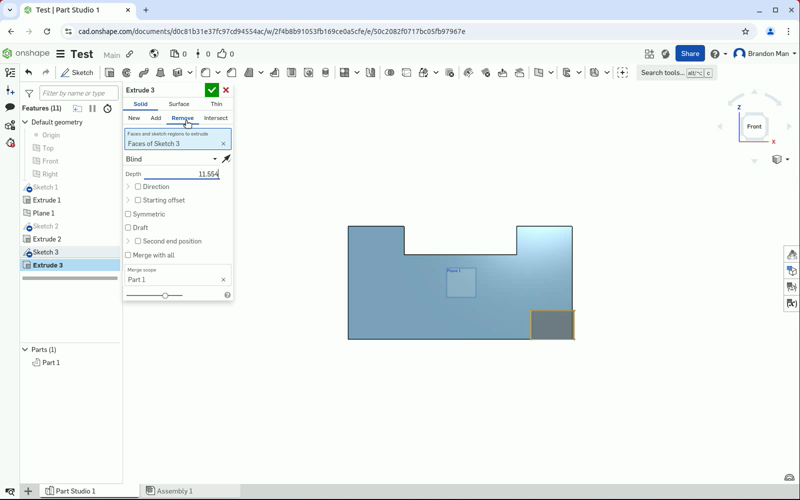
key(tab, 6)
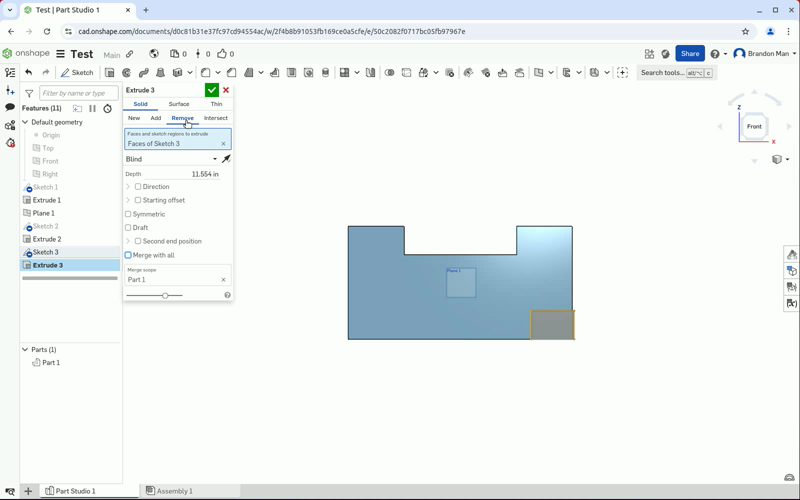
key(space)
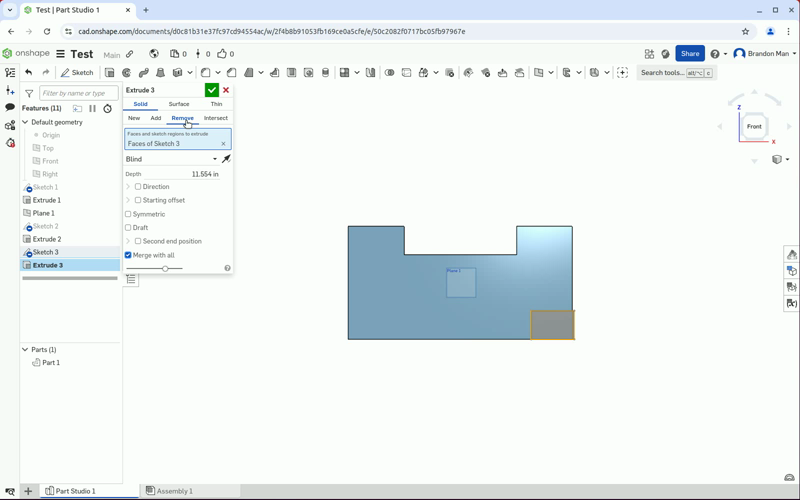
key(enter)
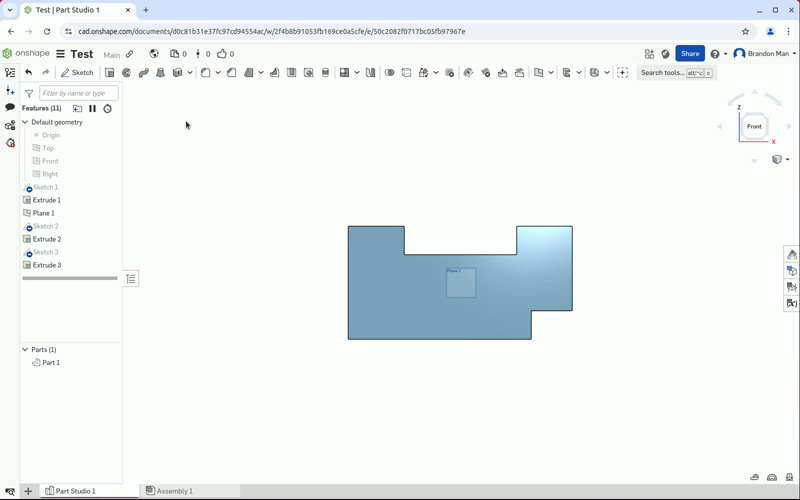
key(shift+h)
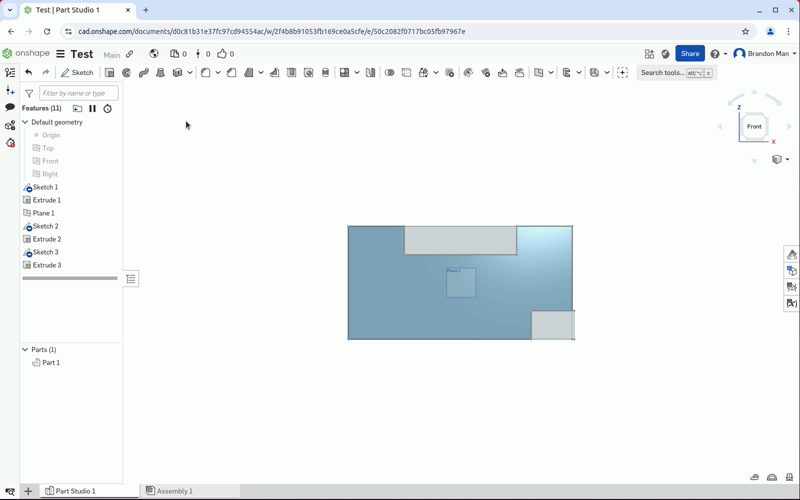
key(shift+h)
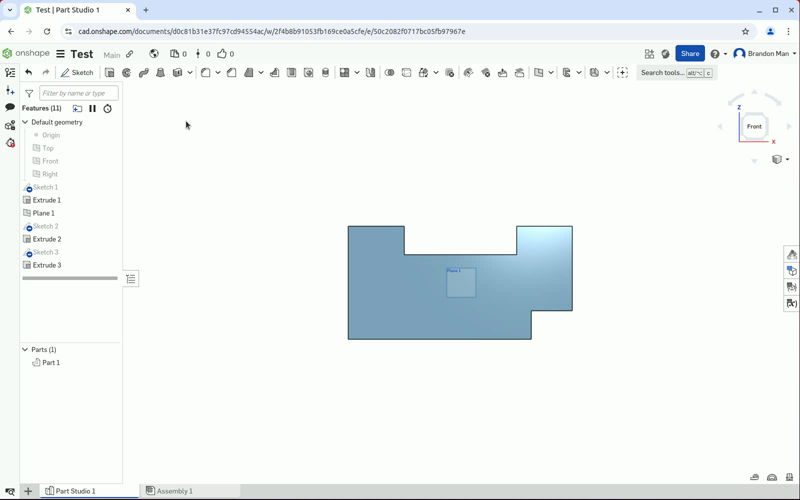
mouse_move(73, 189)
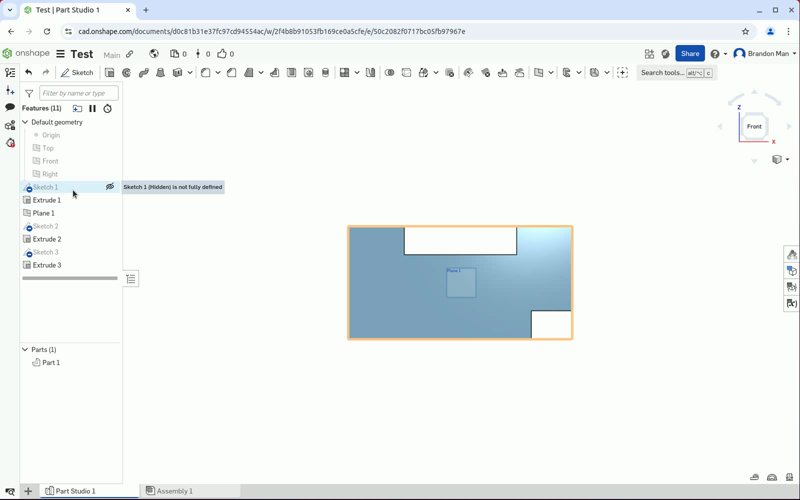
click(73, 189)
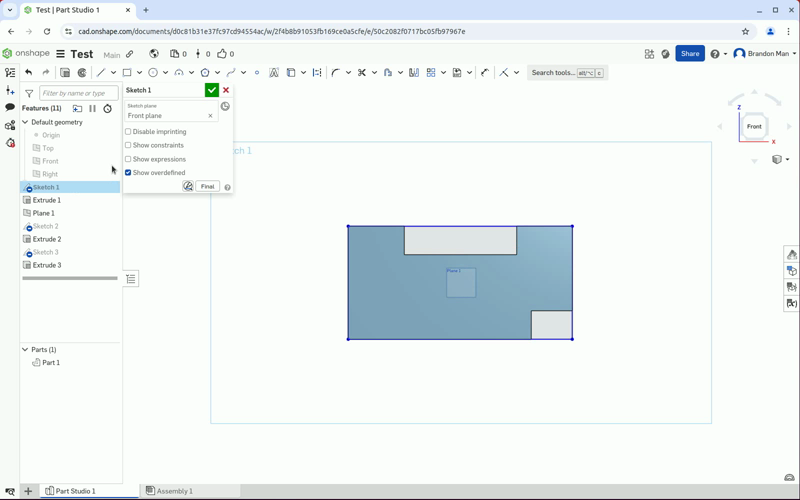
mouse_move(229, 92)
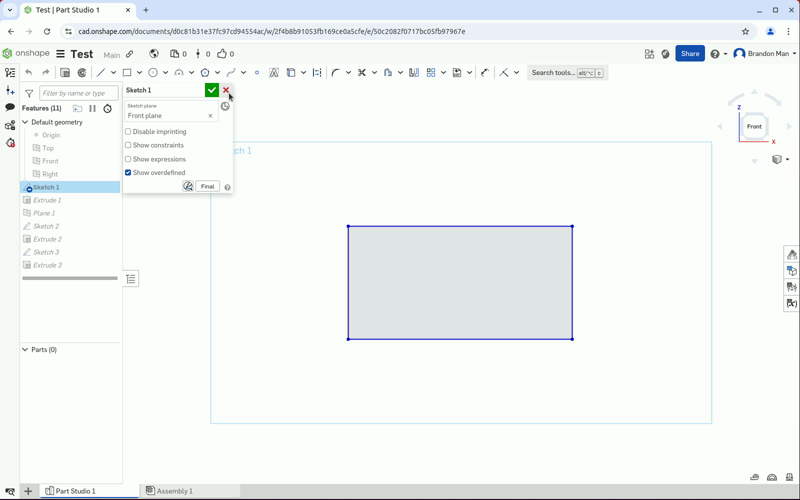
click(229, 92)
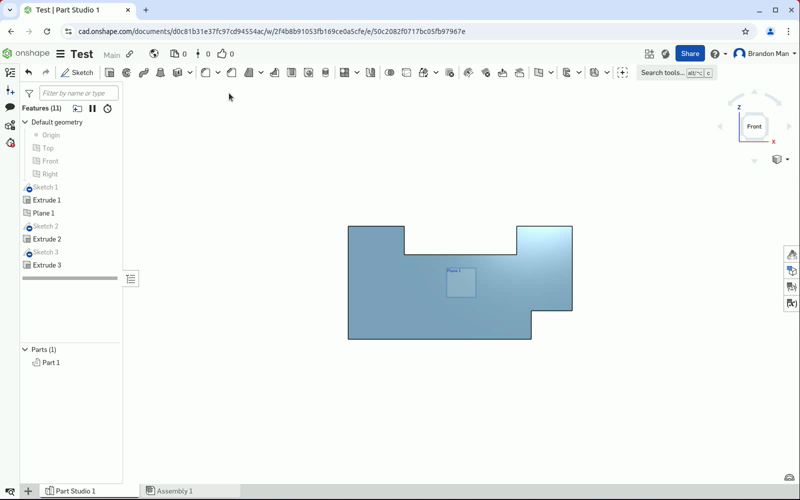
mouse_move(73, 352)
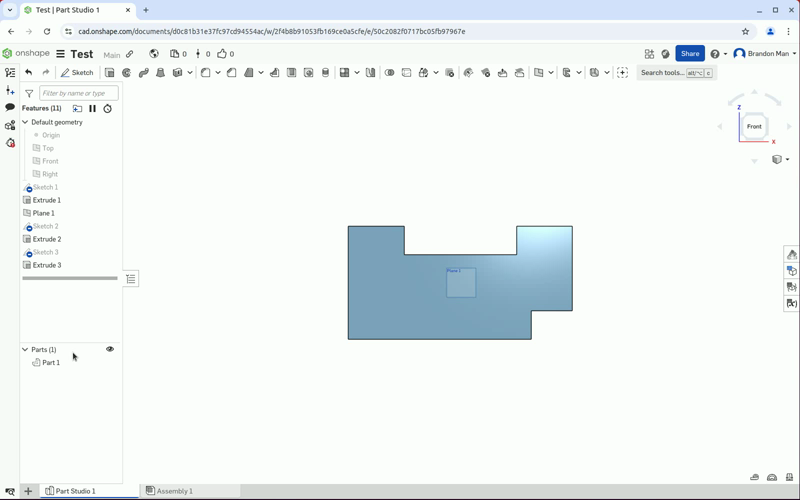
key(y)
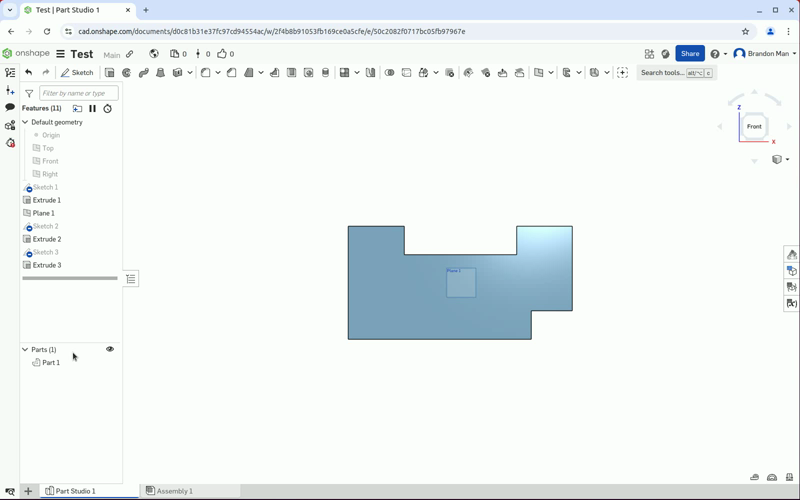
key(shift+p)
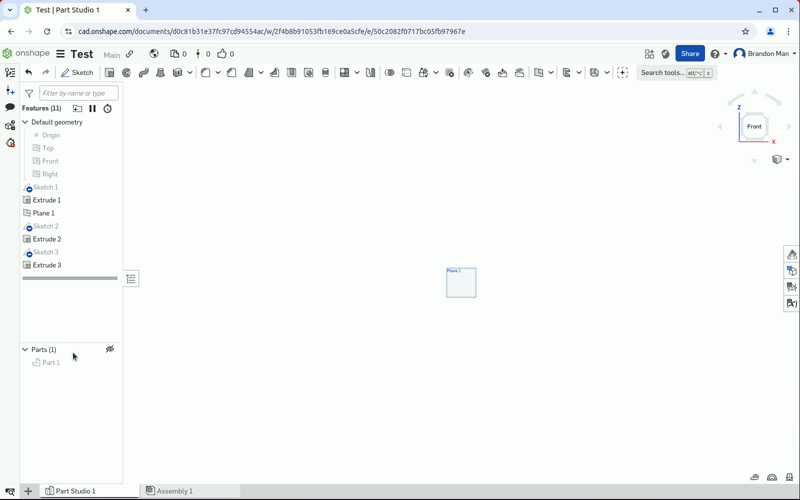
key(space)
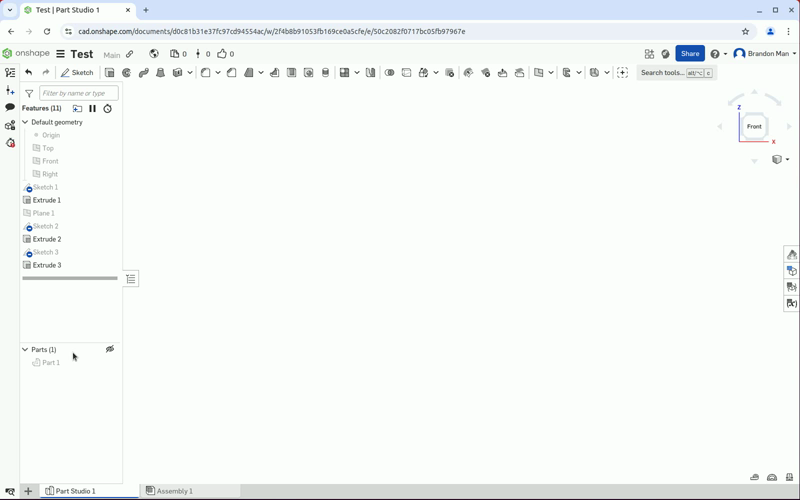
key_down(shift)
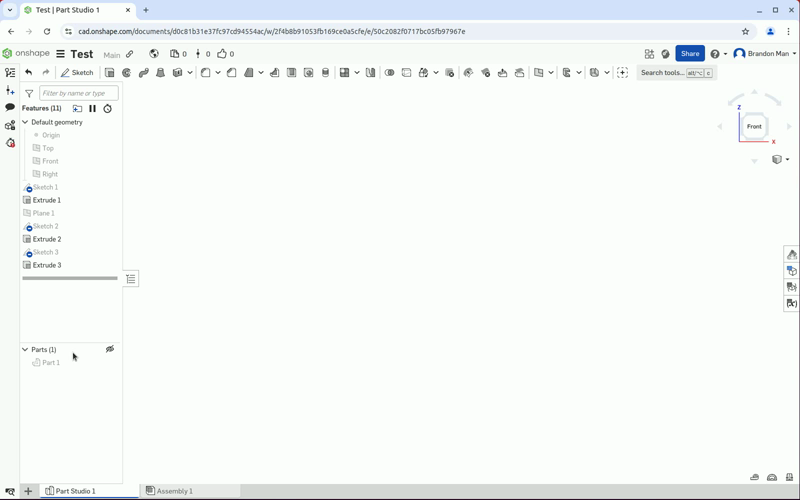
key(left)
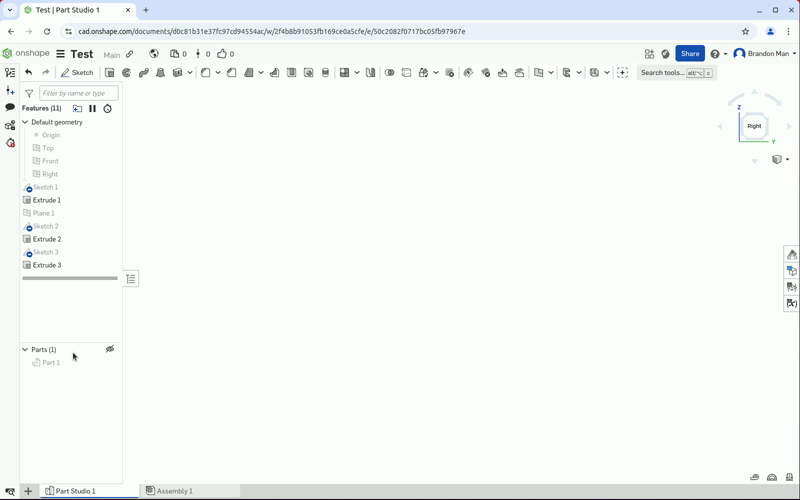
key_up(shift)
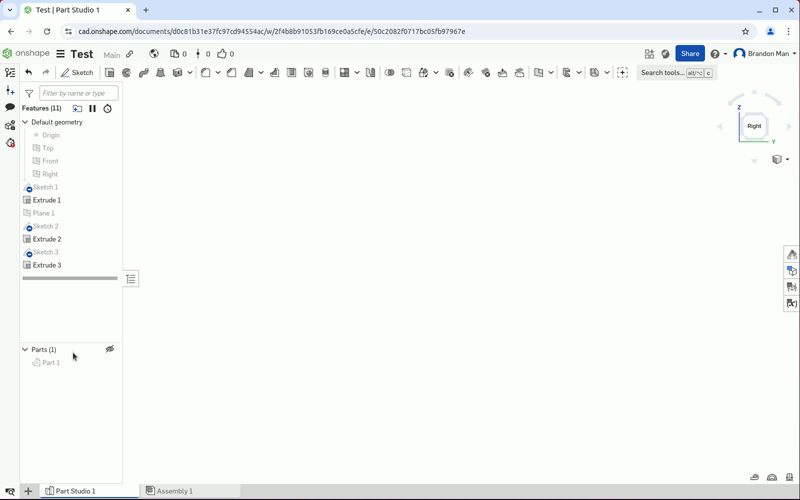
mouse_move(73, 352)
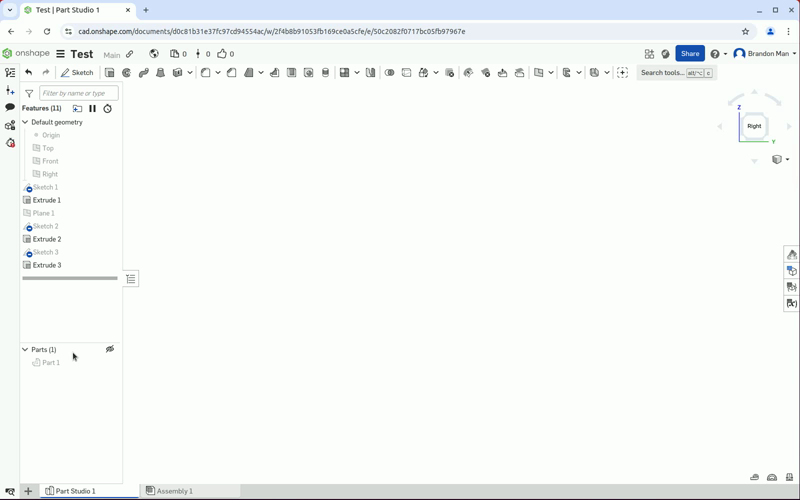
key(shift+y)
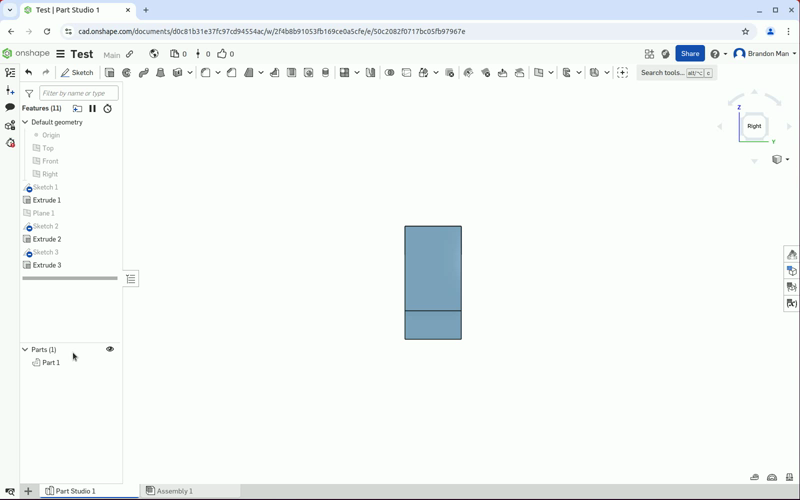
mouse_move(541, 75)
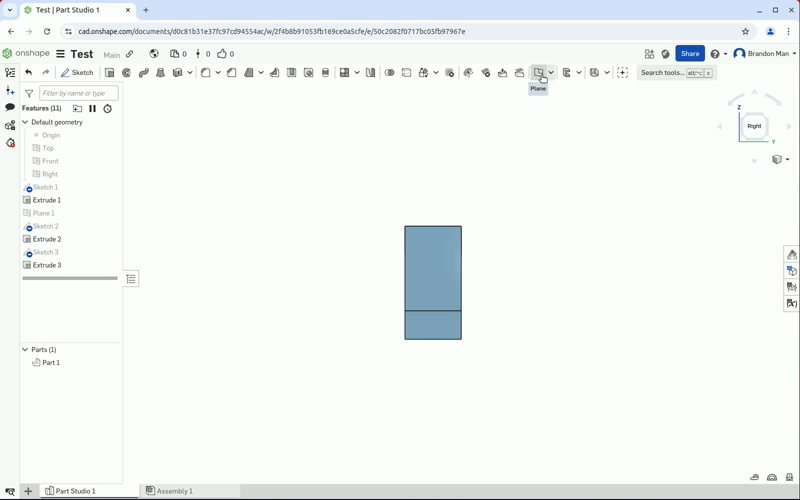
click(541, 75)
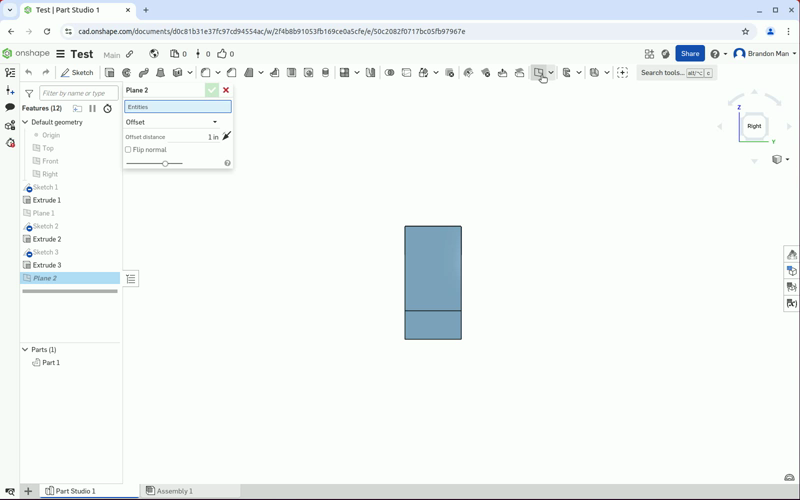
mouse_move(73, 176)
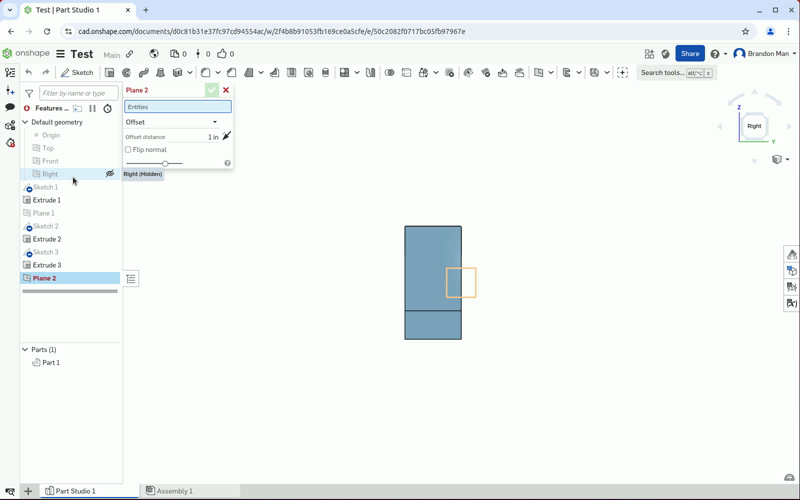
click(73, 176)
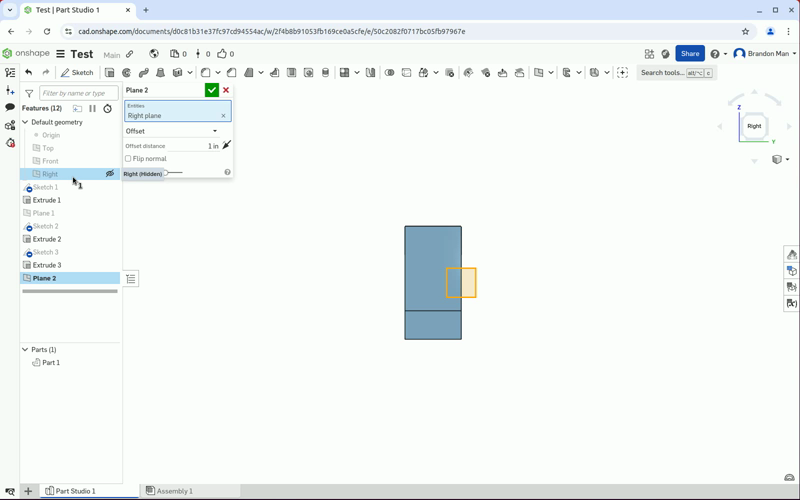
key(tab, 2)
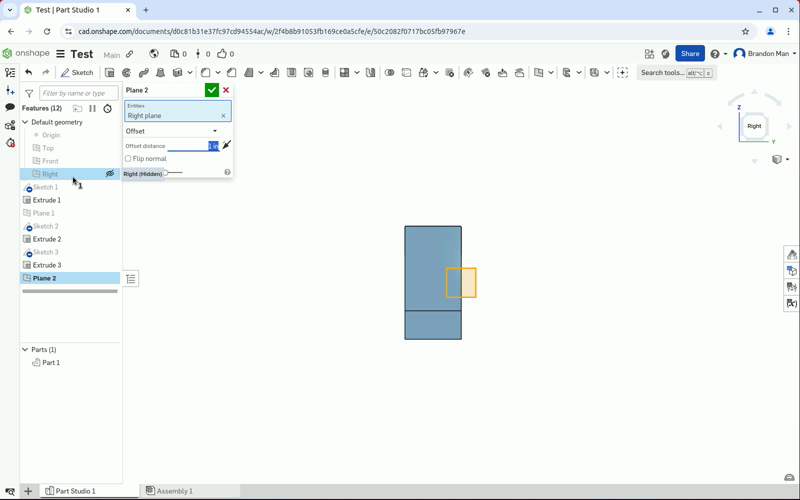
text(23.108)
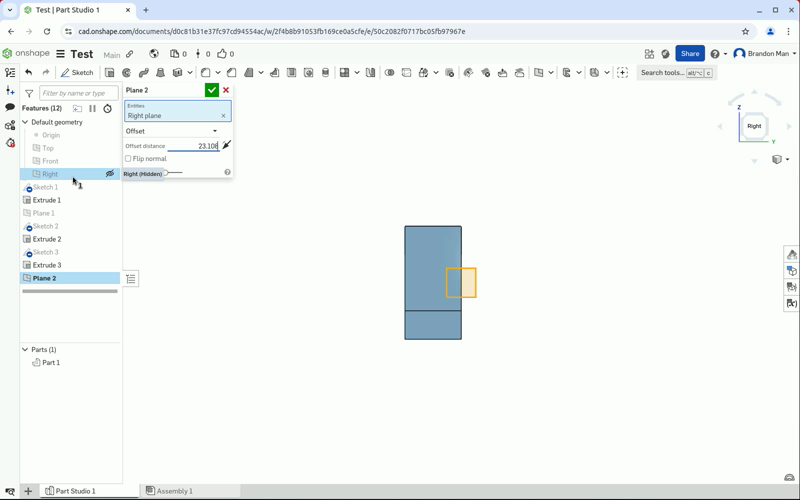
key(enter, 2)
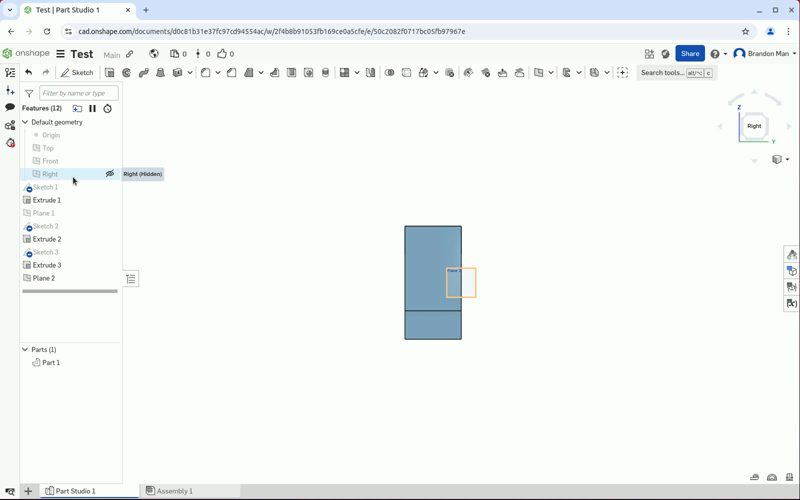
key(shift+s)
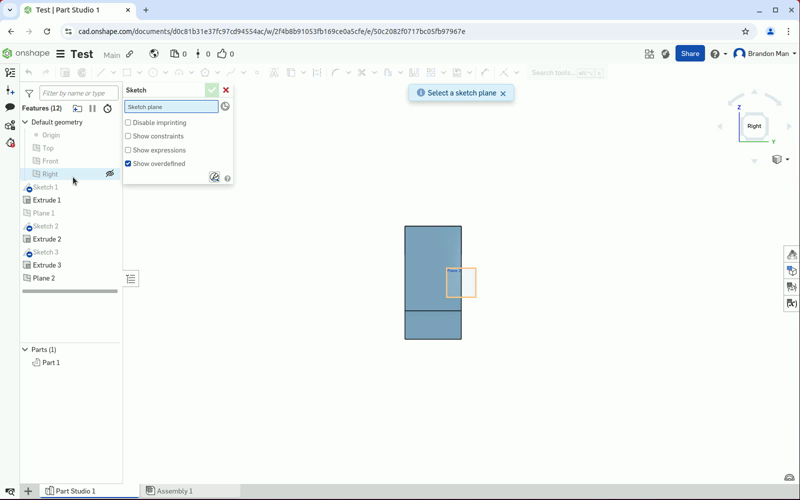
mouse_move(73, 280)
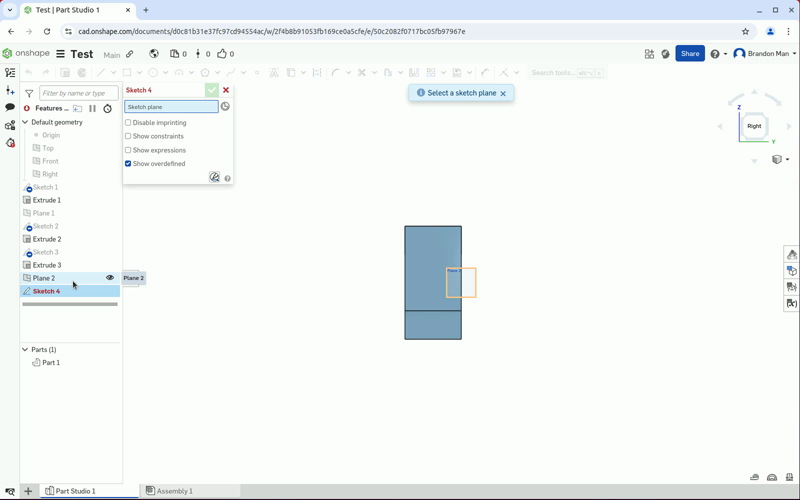
click(73, 280)
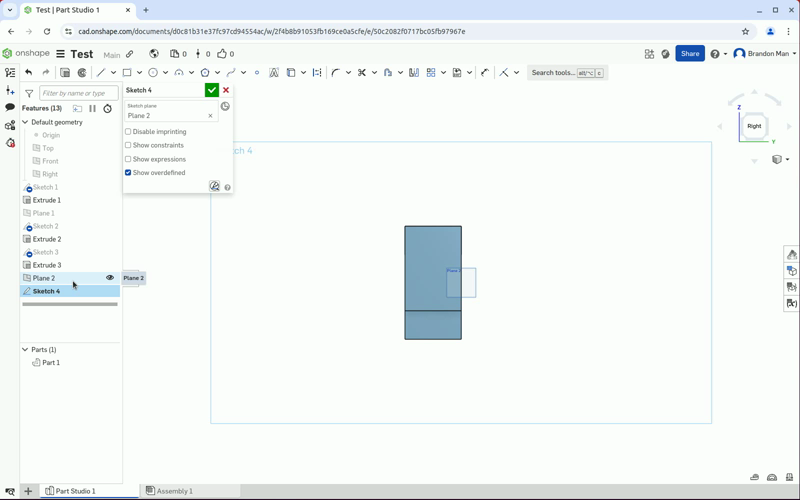
mouse_move(73, 352)
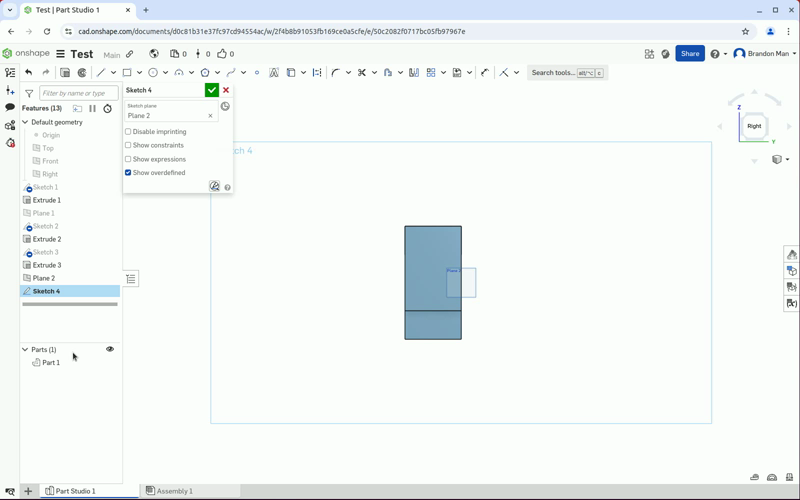
key(y)
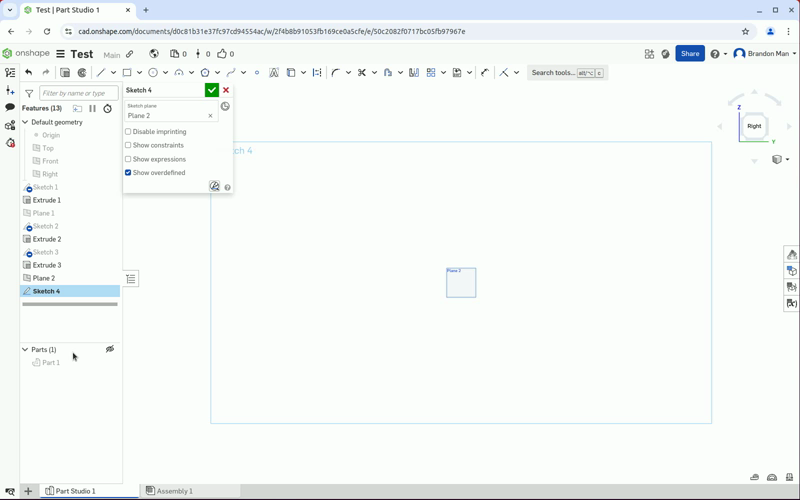
key(c)
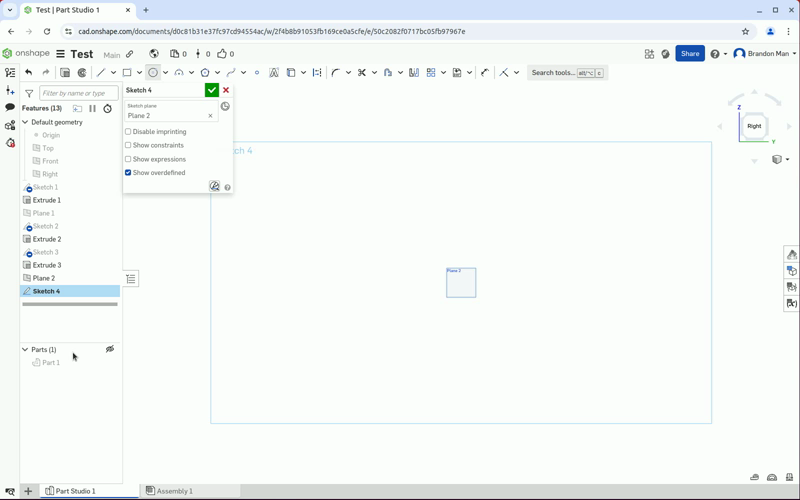
key_down(shift)
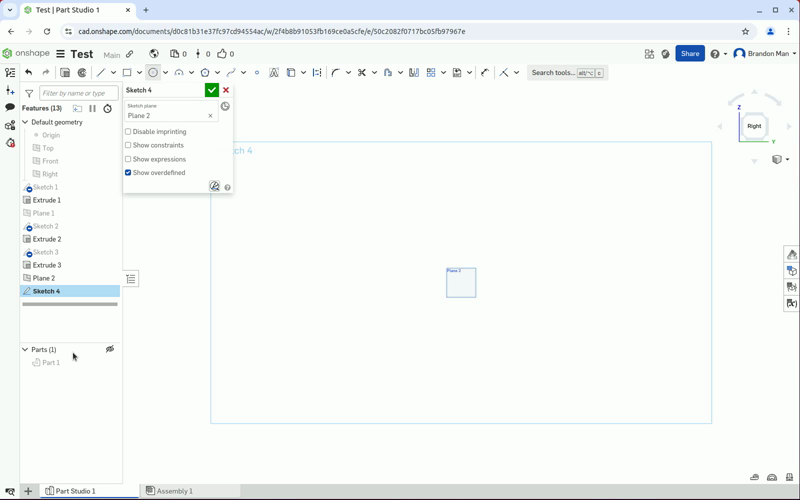
mouse_move(433, 282)
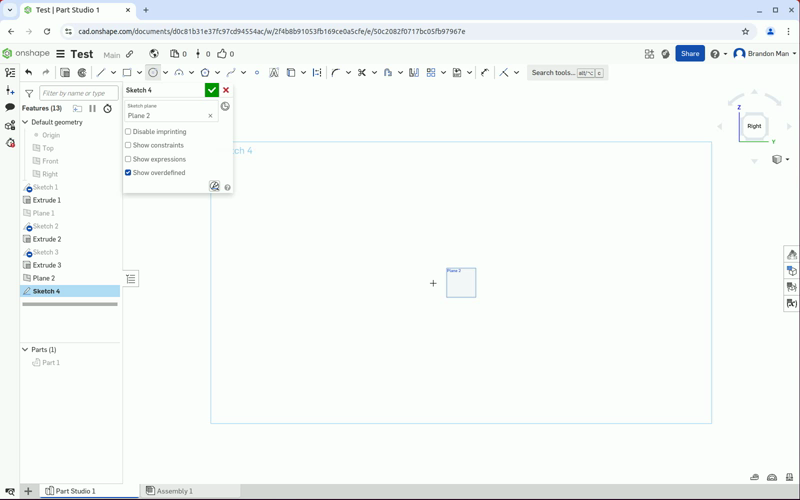
click(433, 282)
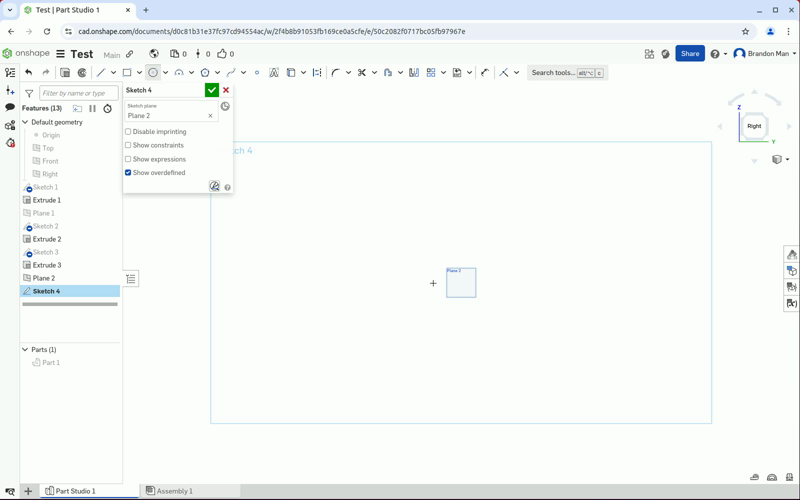
key_up(shift)
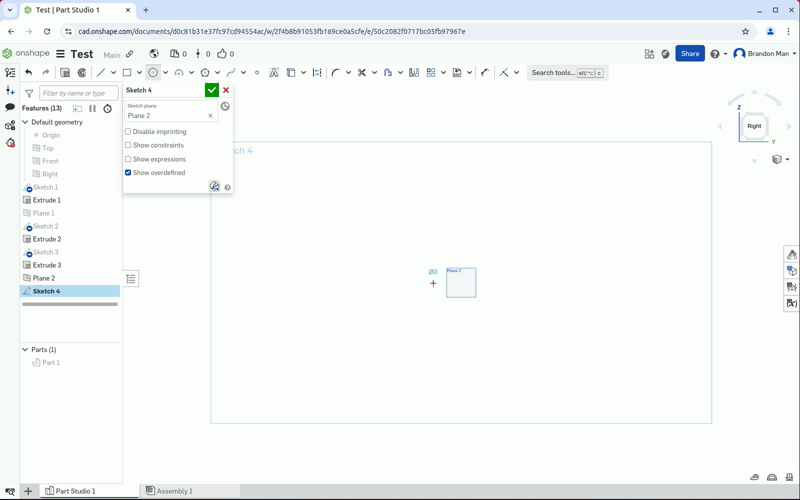
mouse_move(447, 282)
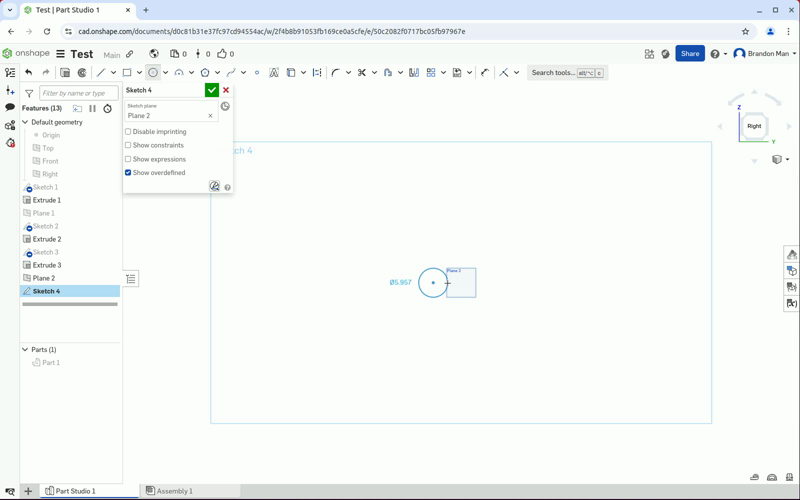
click(447, 282)
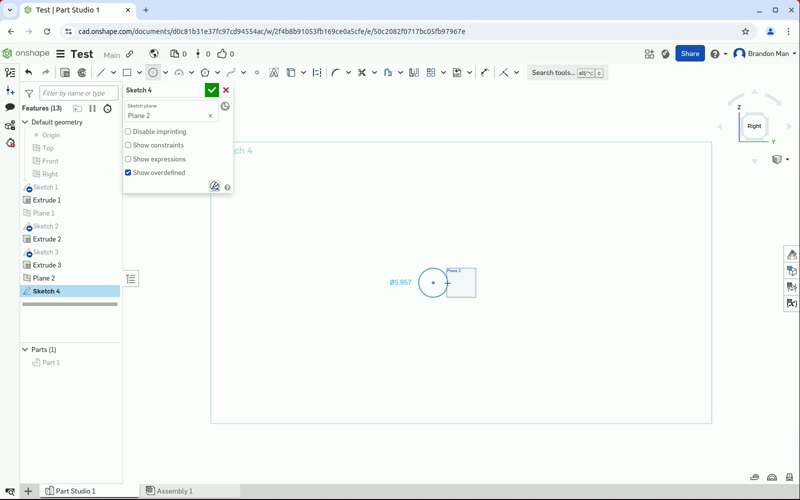
key(esc)
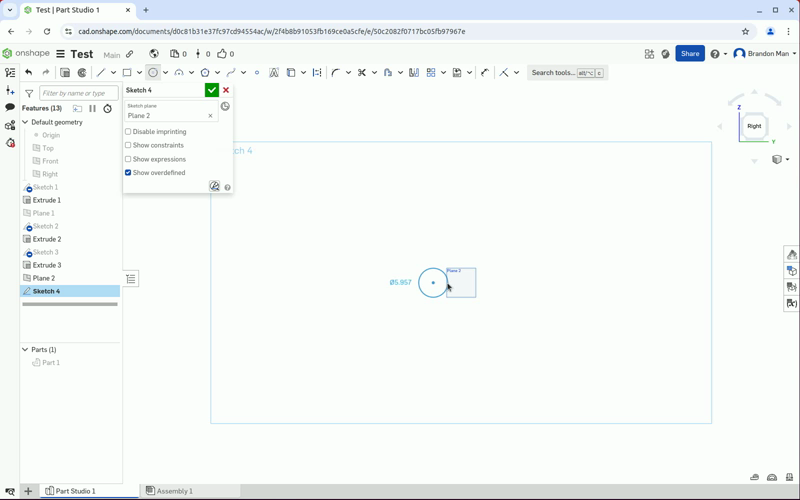
mouse_move(435, 295)
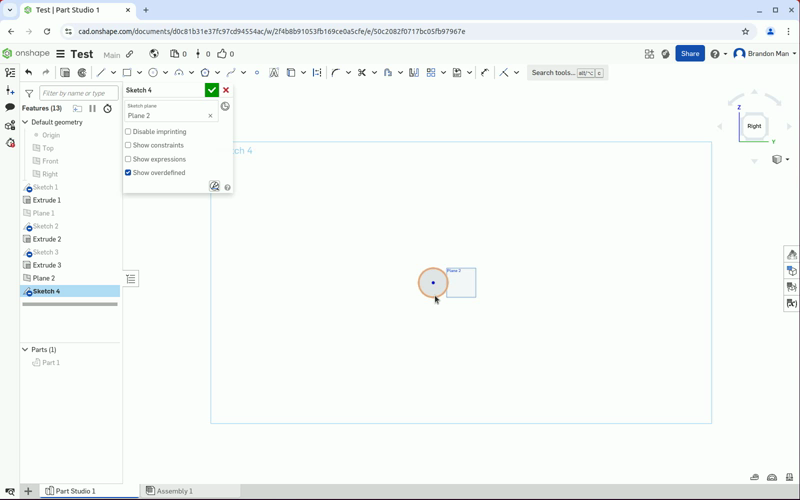
scroll(6)
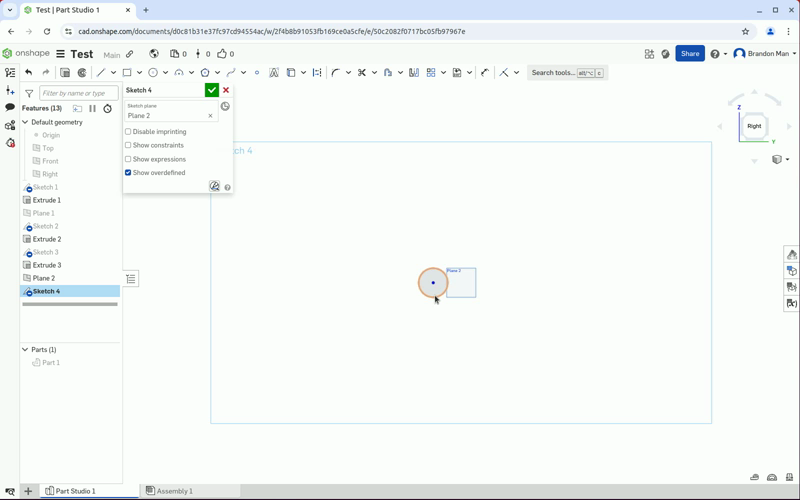
scroll(6)
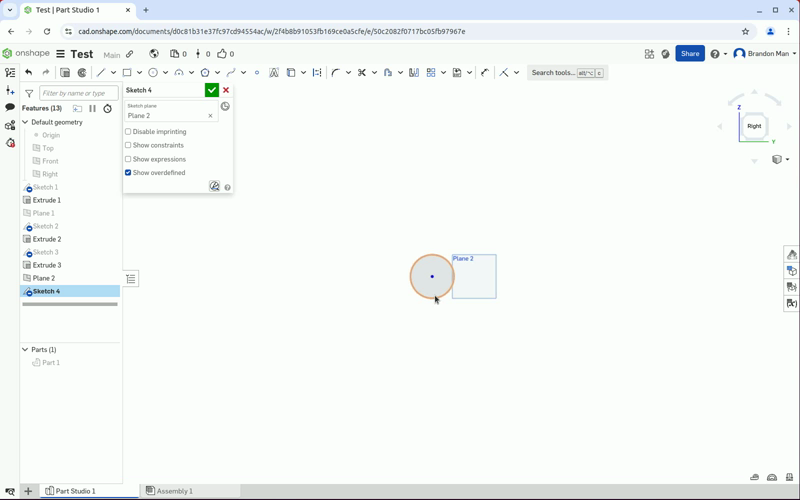
scroll(6)
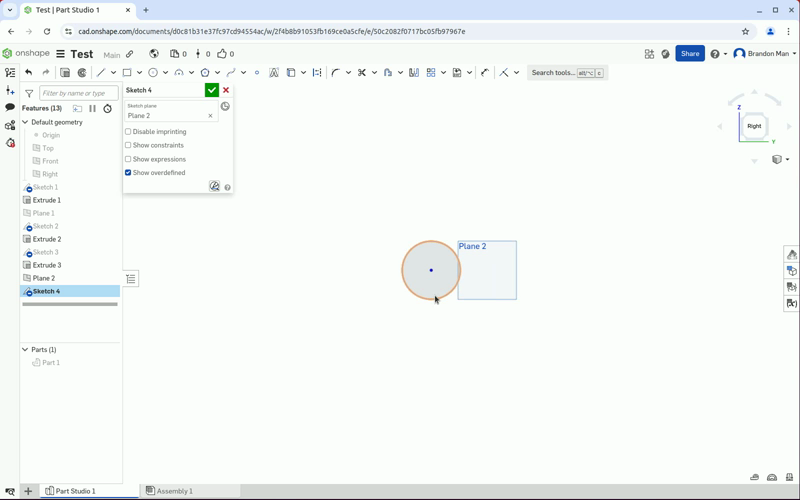
scroll(6)
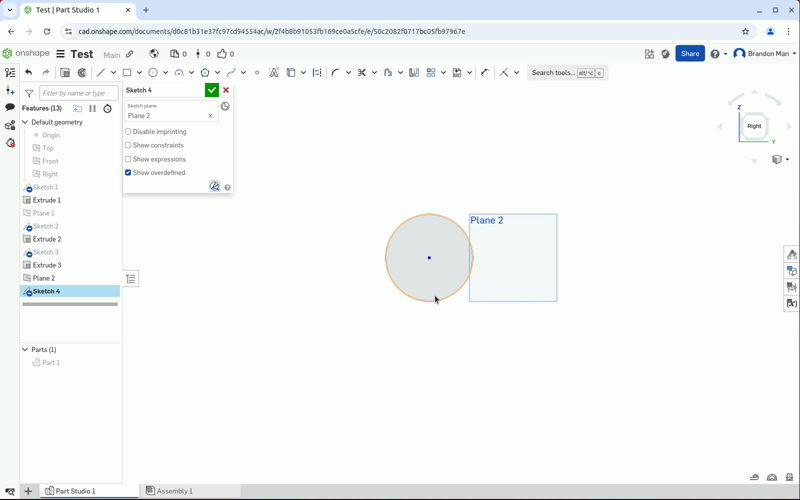
scroll(6)
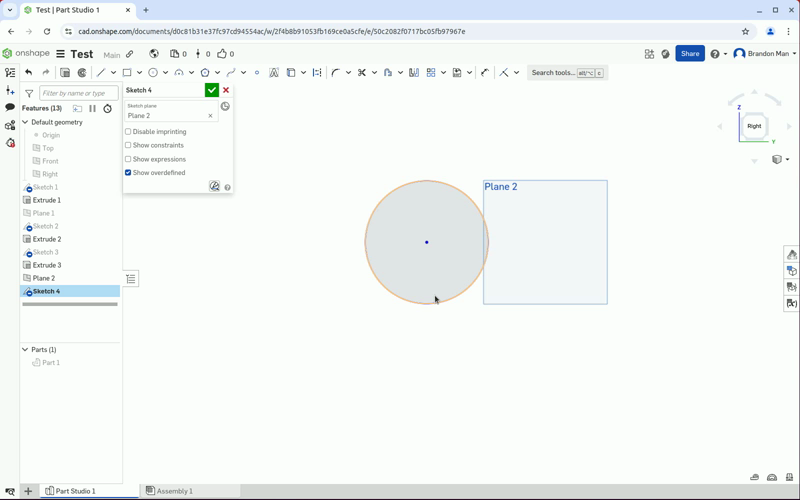
scroll(6)
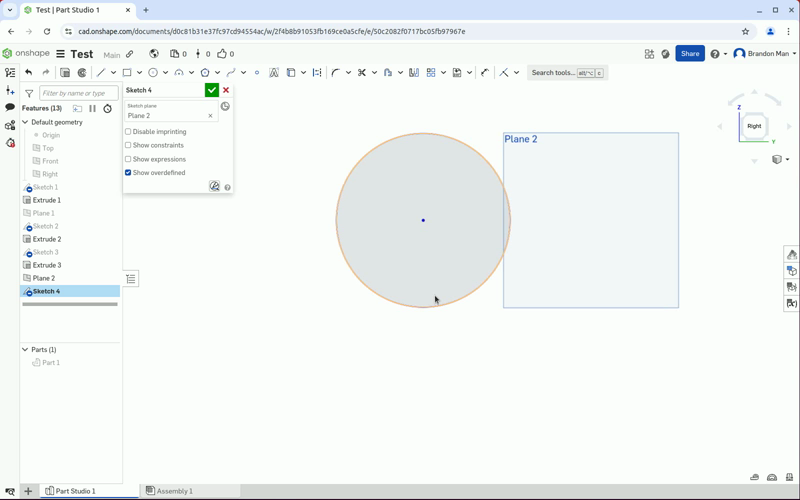
scroll(6)
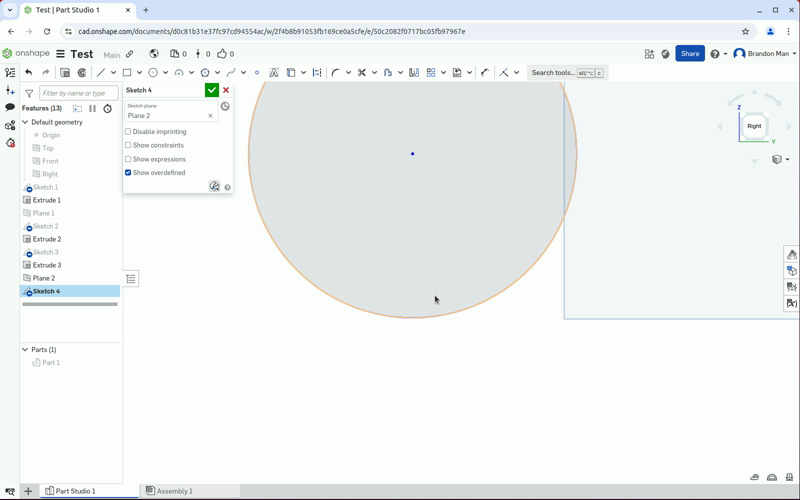
click(435, 295)
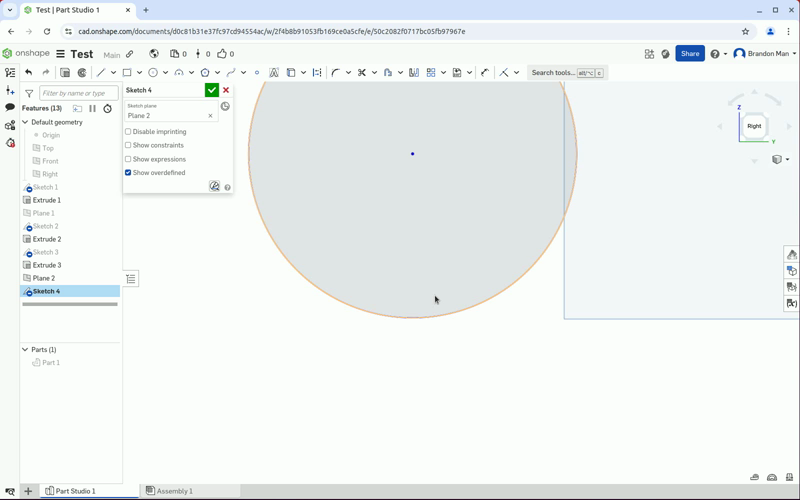
scroll(-6)
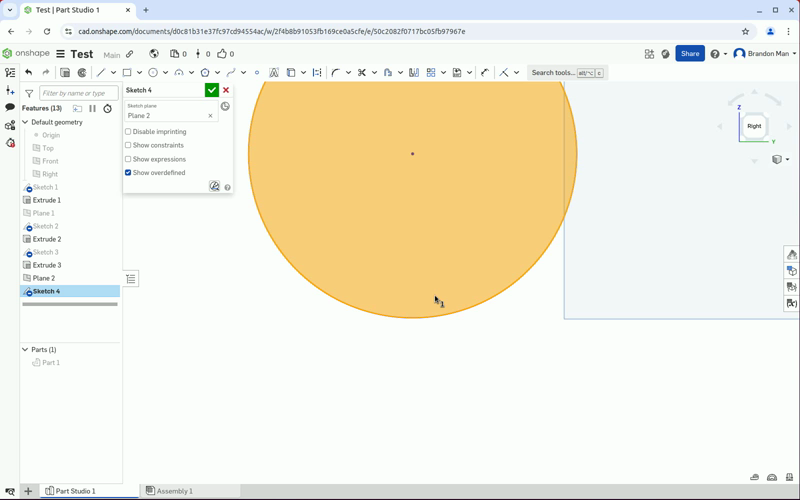
scroll(-6)
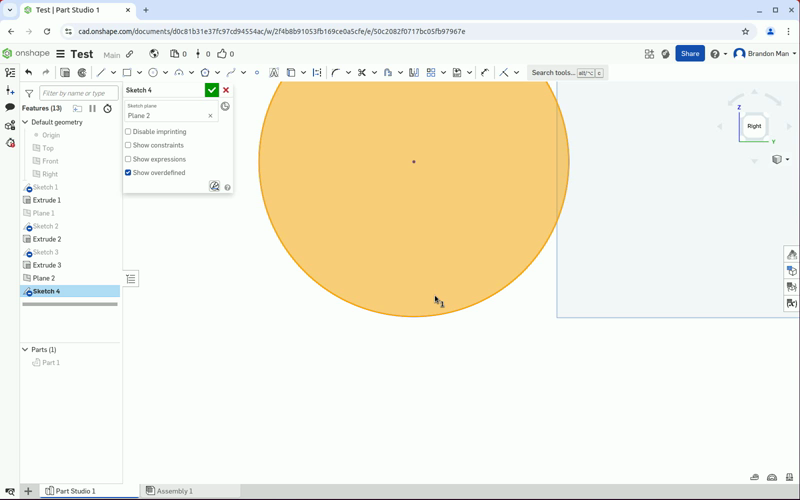
scroll(-6)
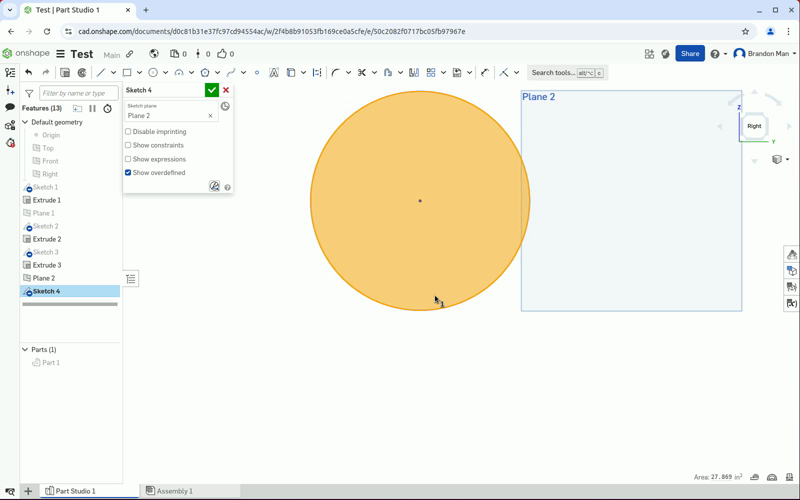
scroll(-6)
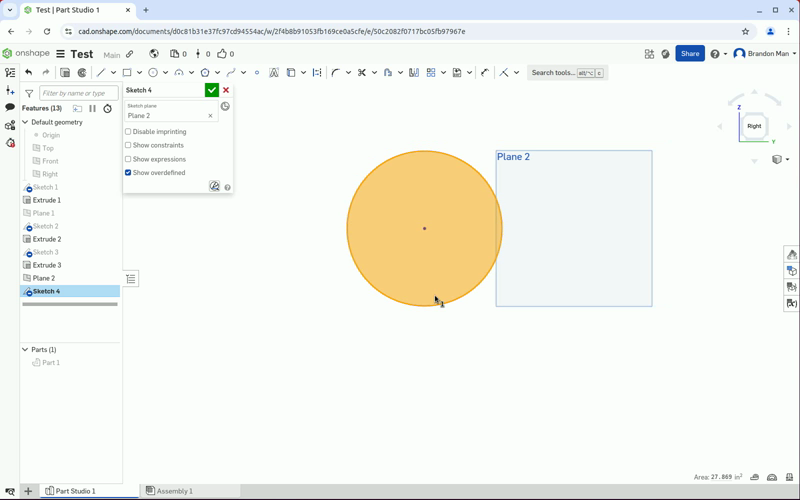
scroll(-6)
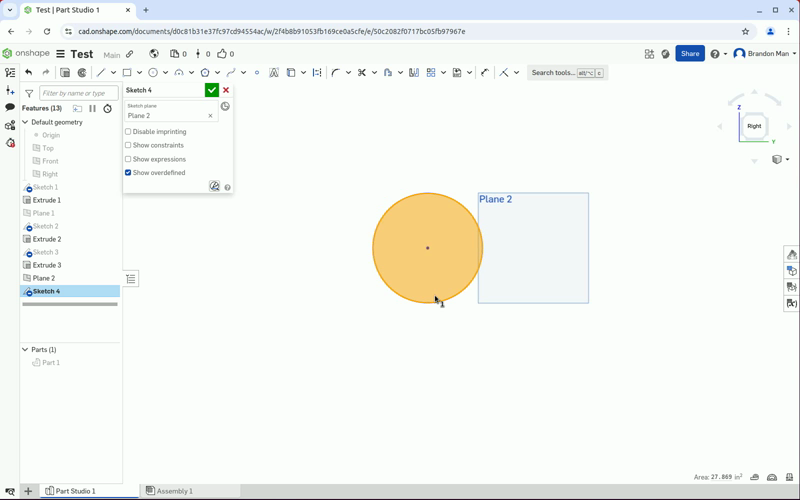
scroll(-6)
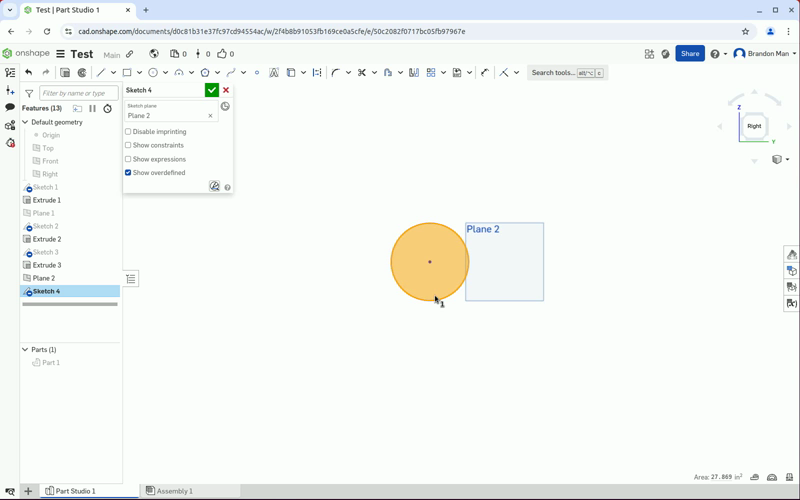
scroll(-6)
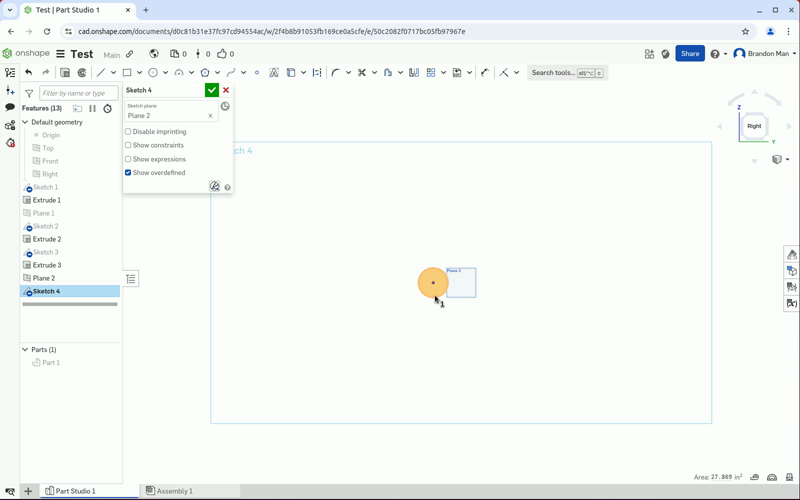
mouse_move(73, 352)
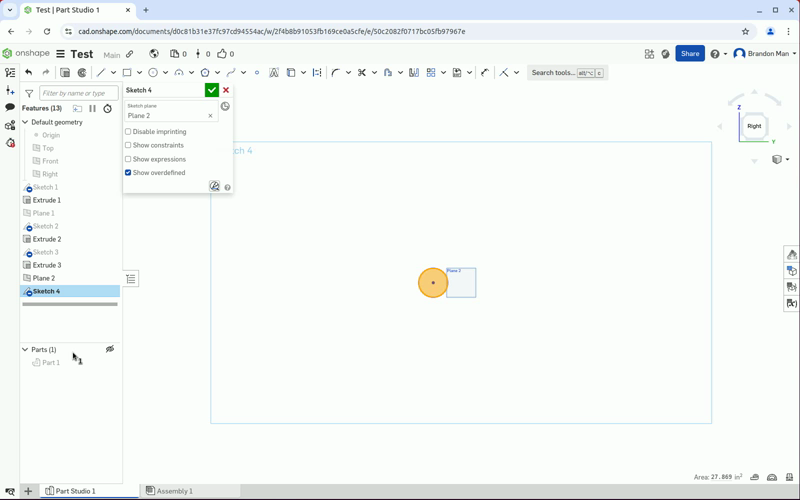
key(shift+y)
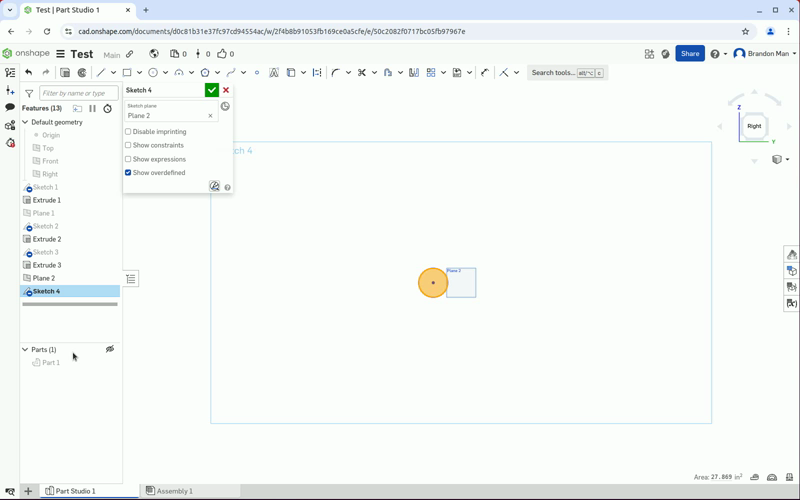
key(shift+e)
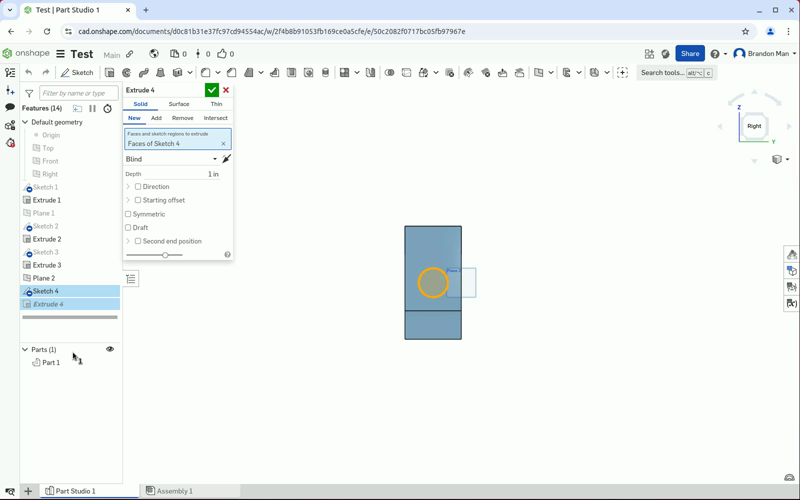
mouse_move(143, 106)
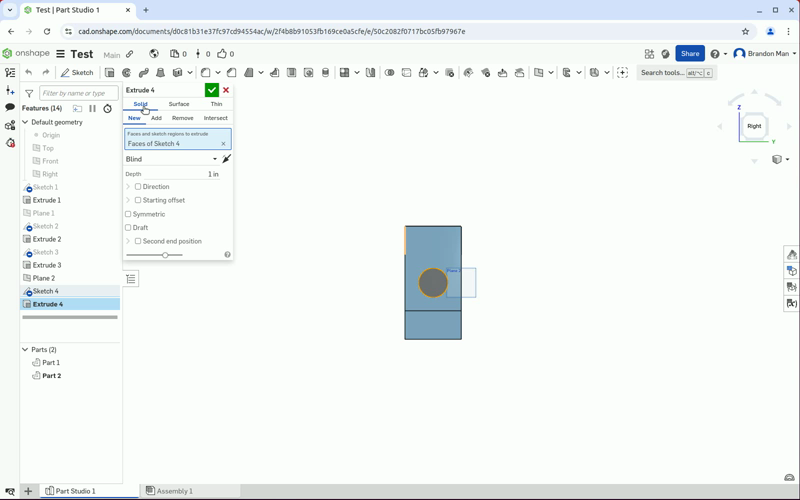
click(143, 106)
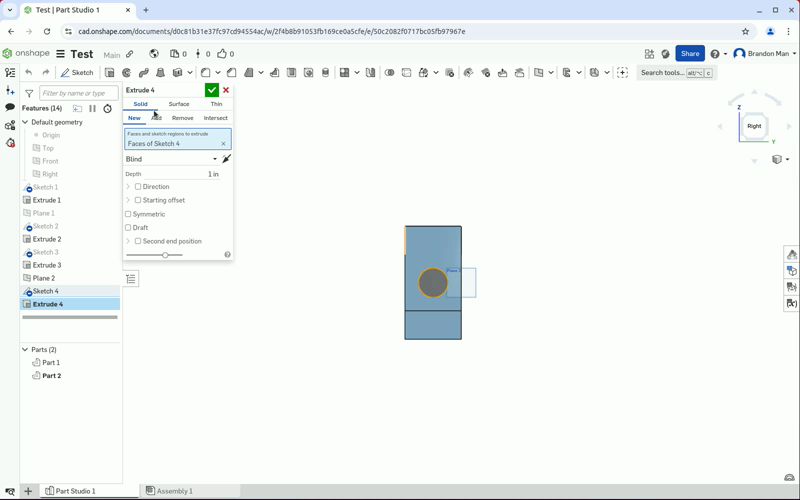
mouse_move(186, 120)
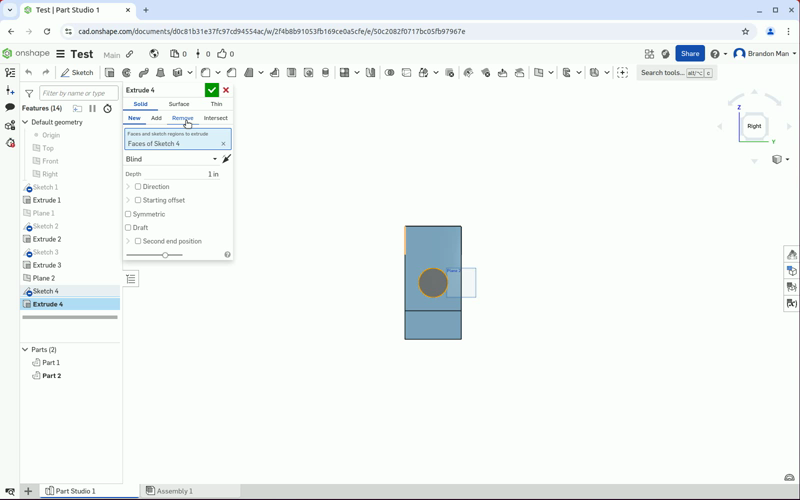
click(186, 120)
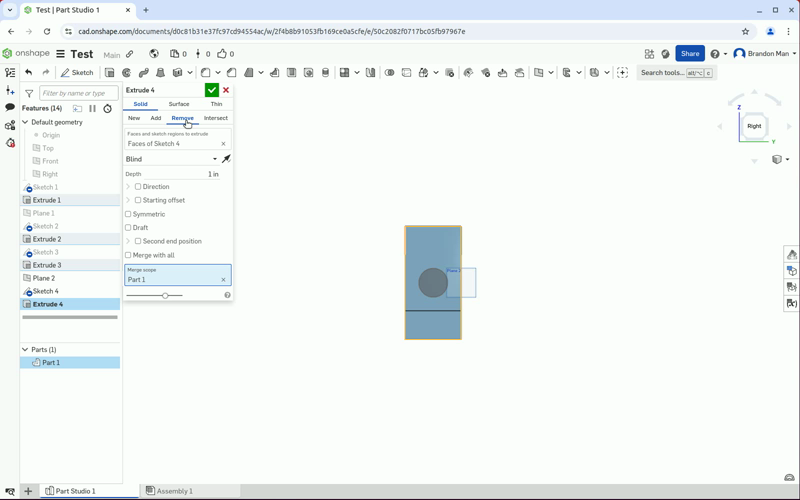
key(tab, 4)
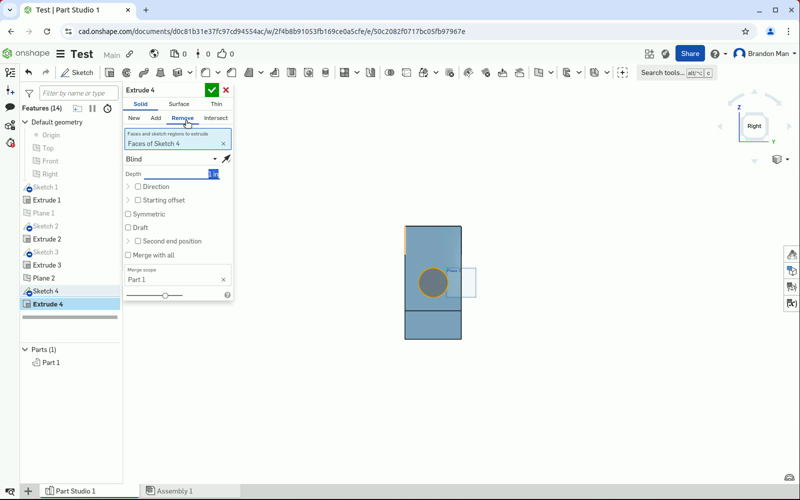
text(11.554)
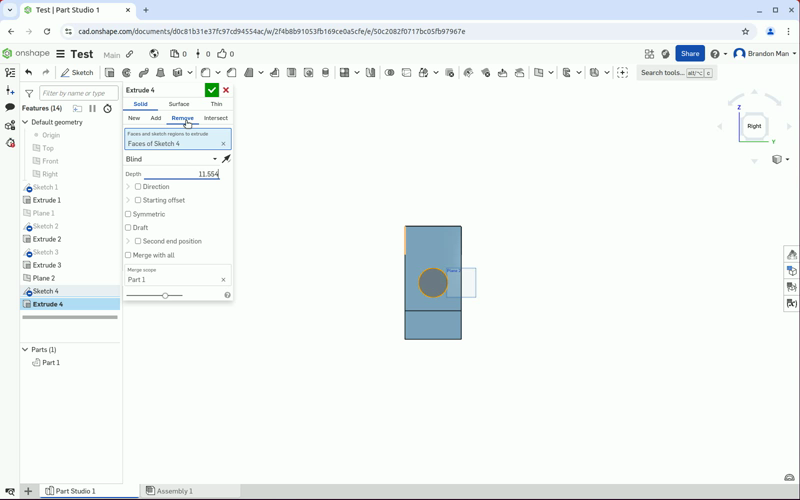
key(tab, 6)
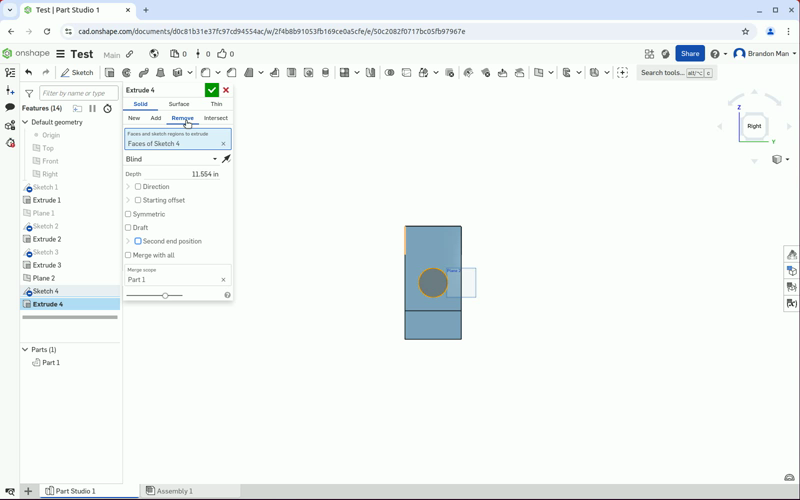
key(space)
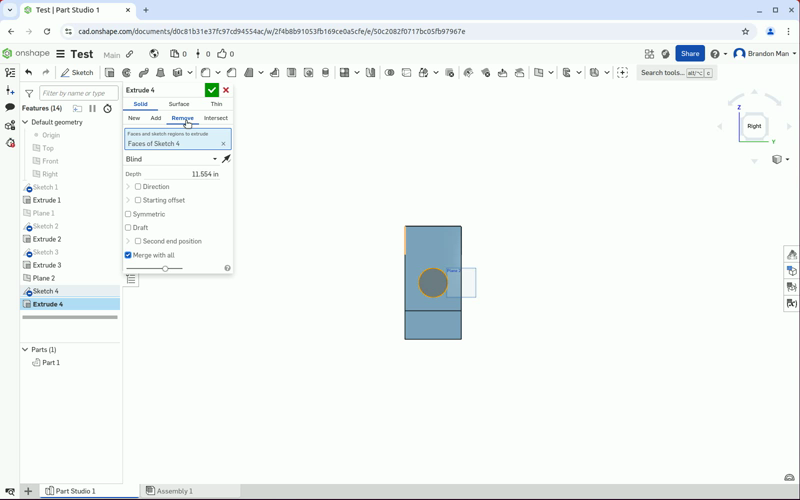
key(enter)
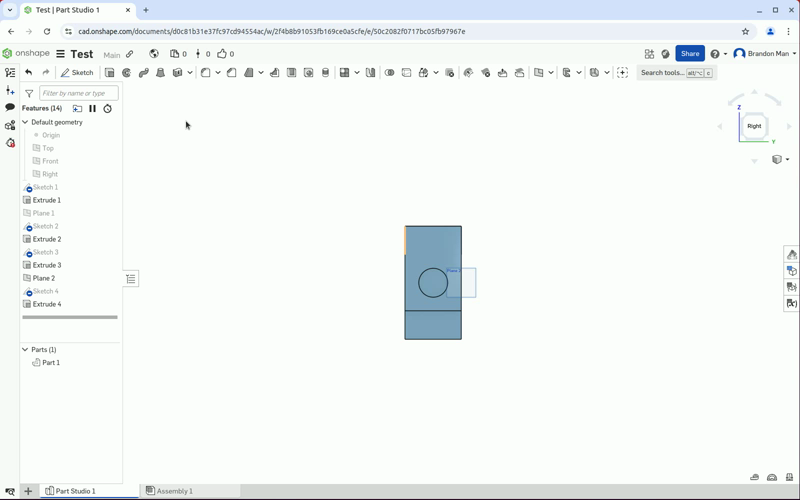
key(shift+h)
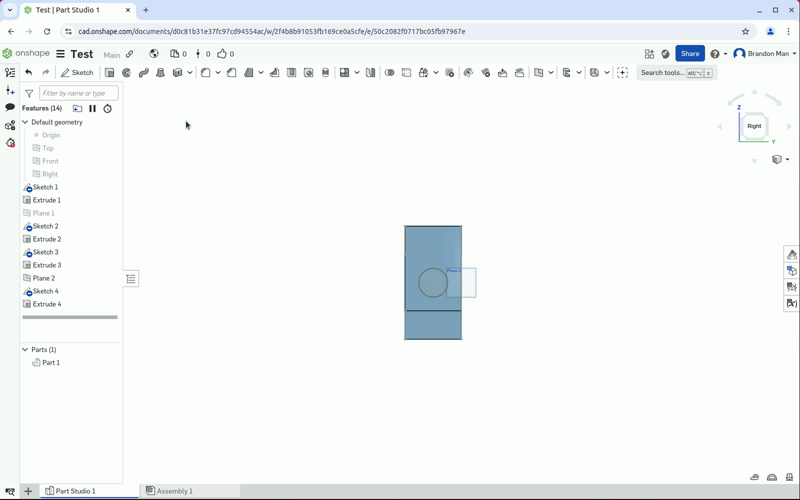
key(shift+h)
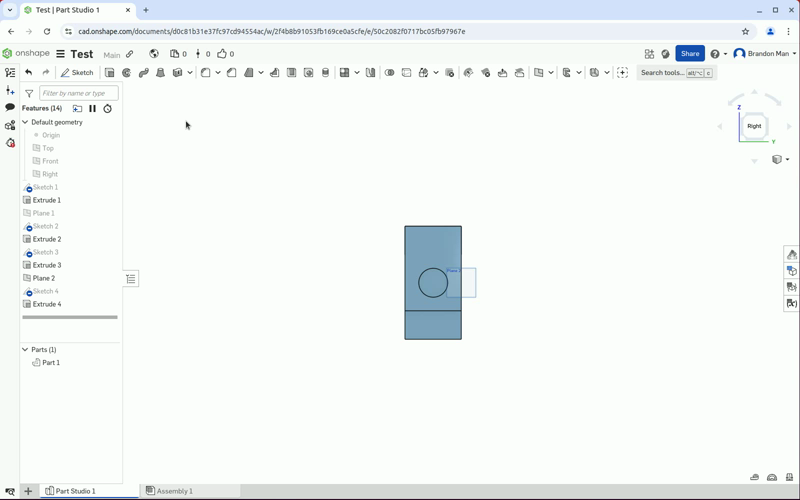
mouse_move(73, 189)
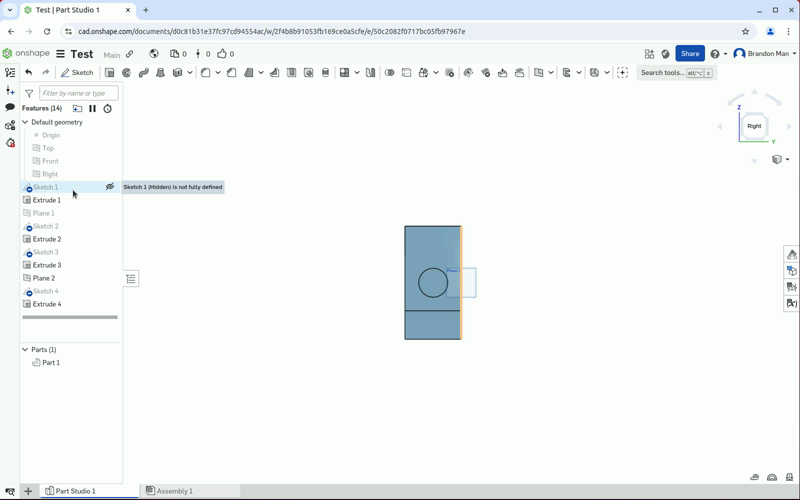
click(73, 189)
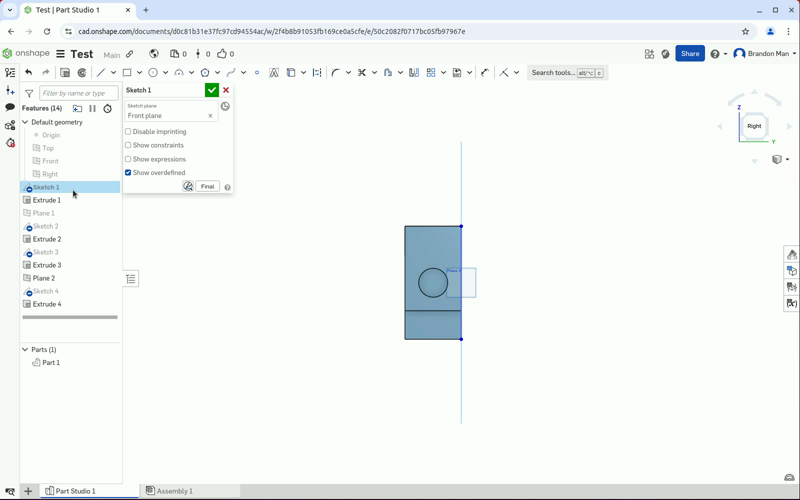
mouse_move(229, 92)
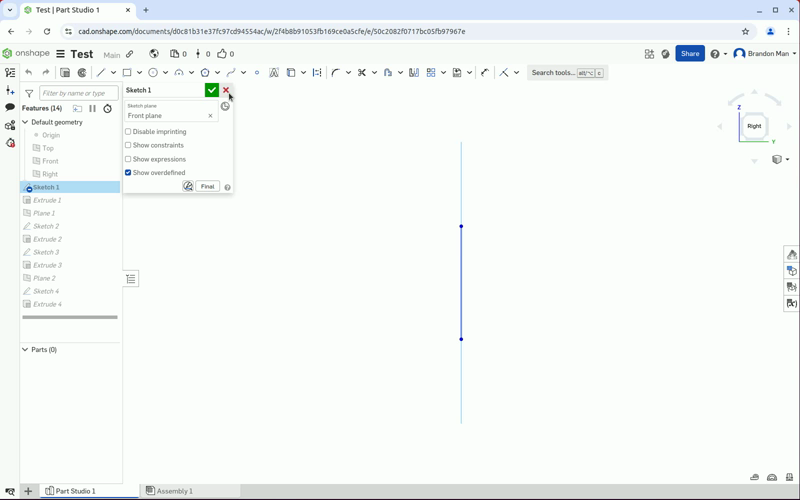
click(229, 92)
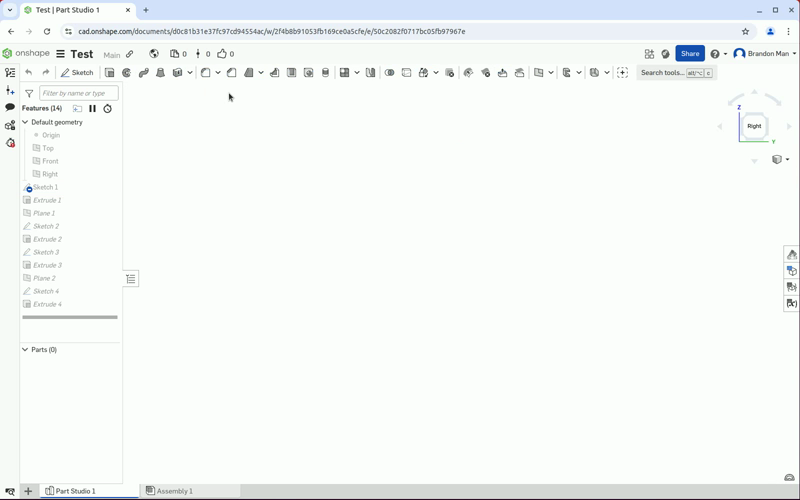
key(shift+s)
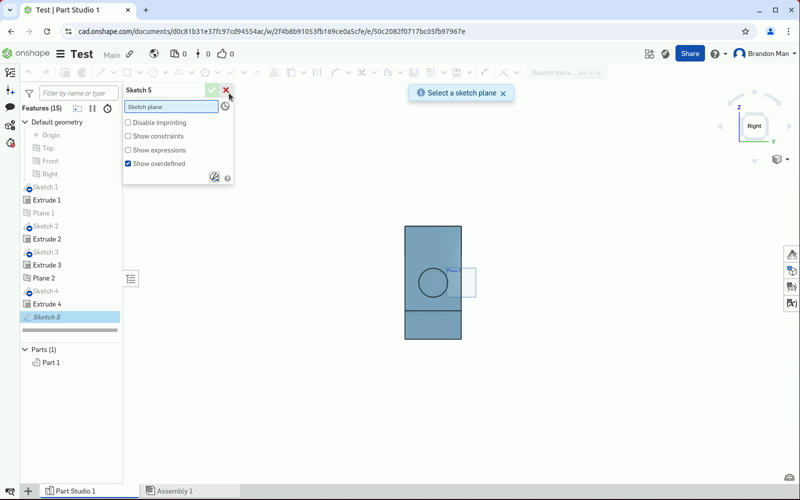
mouse_move(73, 280)
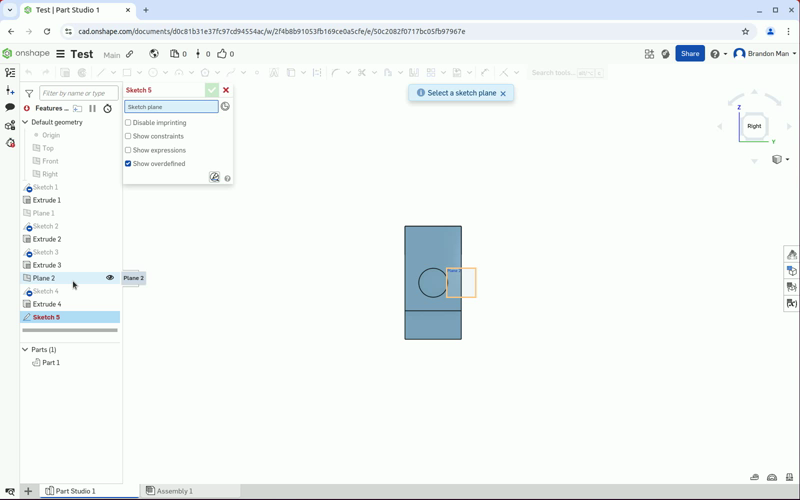
click(73, 280)
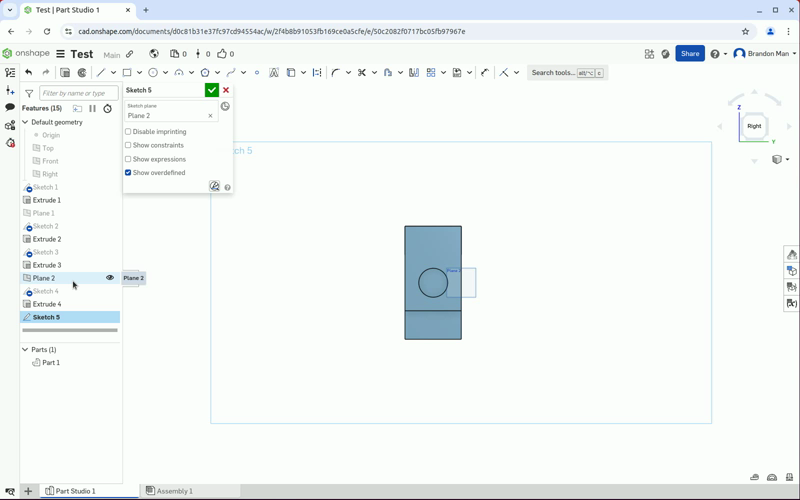
mouse_move(73, 352)
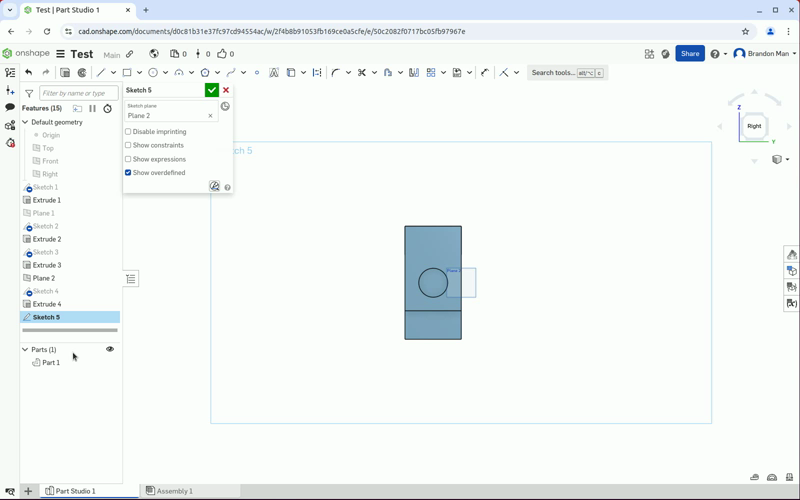
key(y)
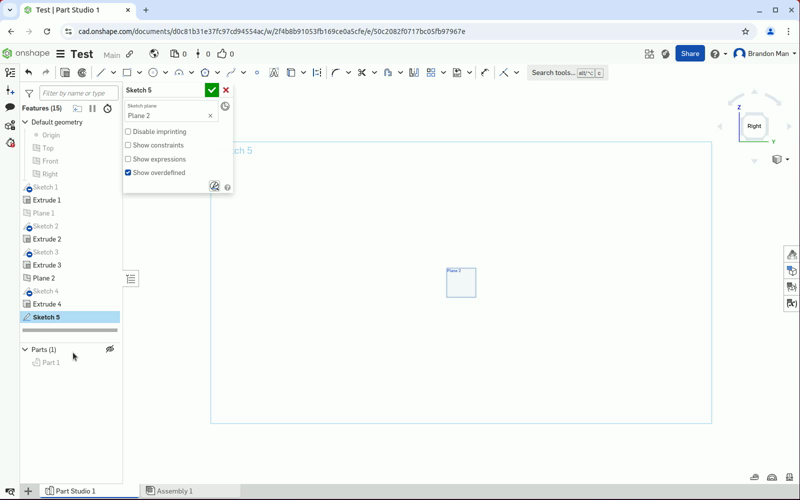
key(c)
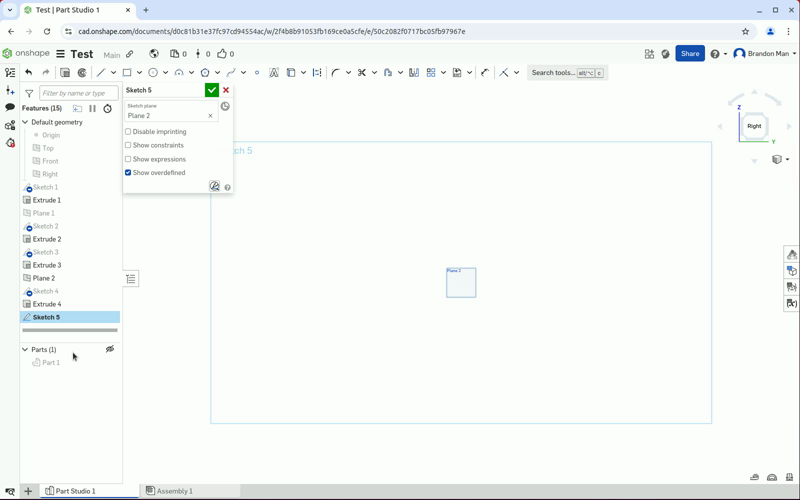
key_down(shift)
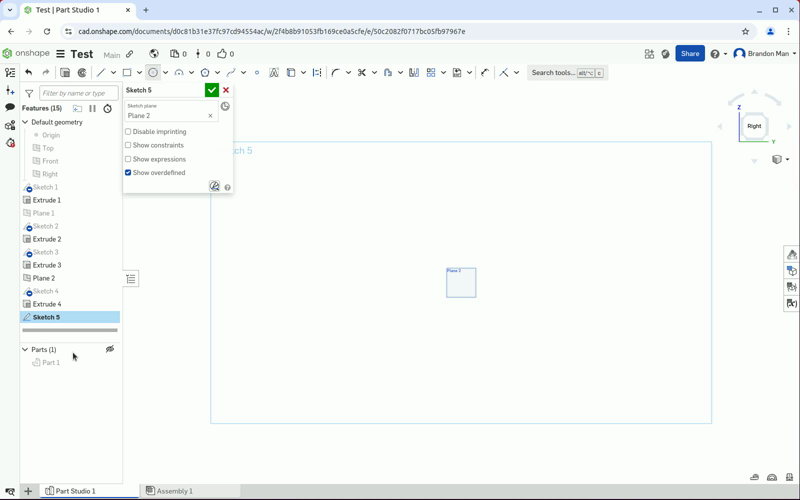
mouse_move(433, 282)
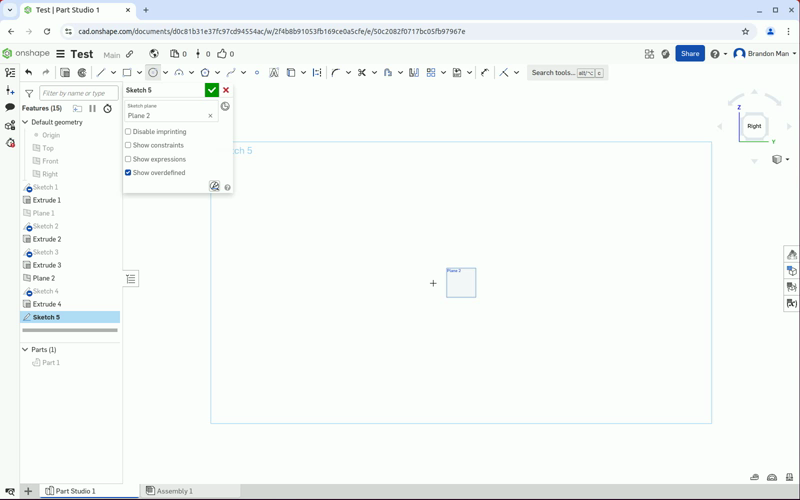
click(433, 282)
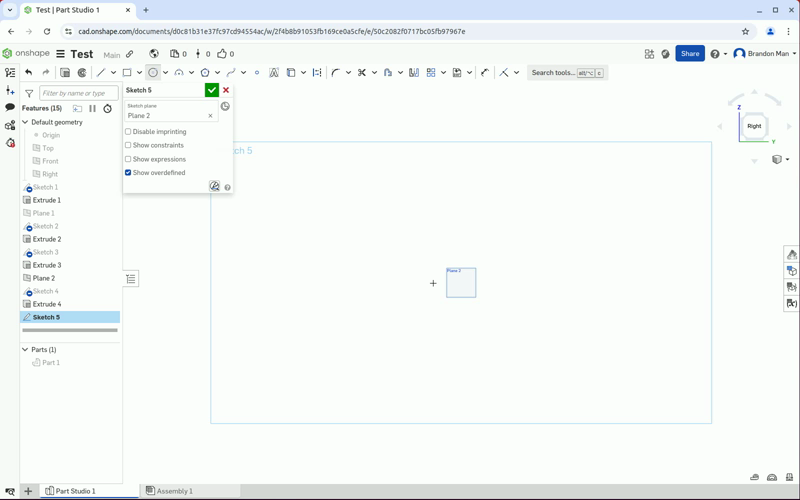
key_up(shift)
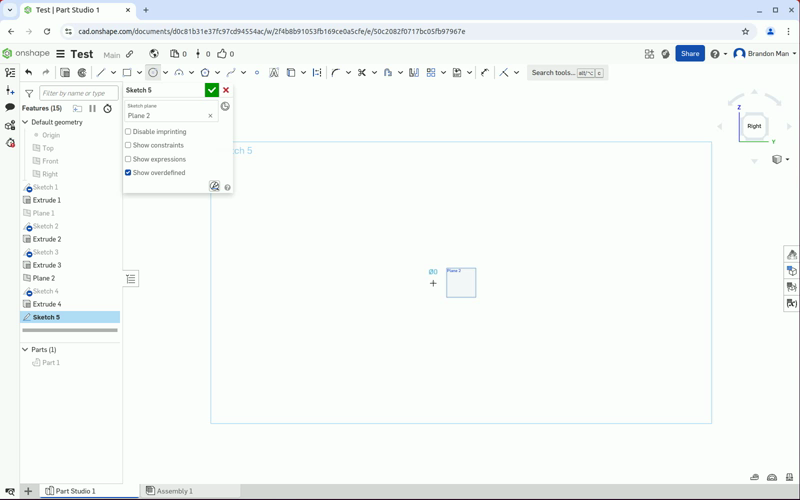
mouse_move(447, 282)
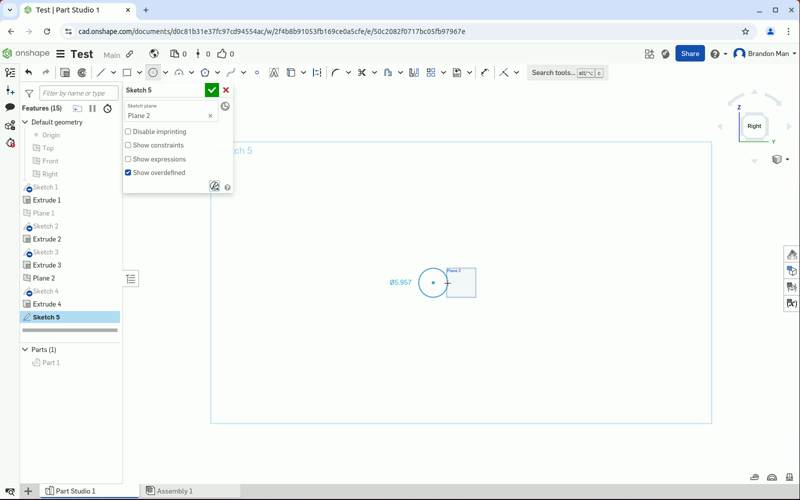
click(447, 282)
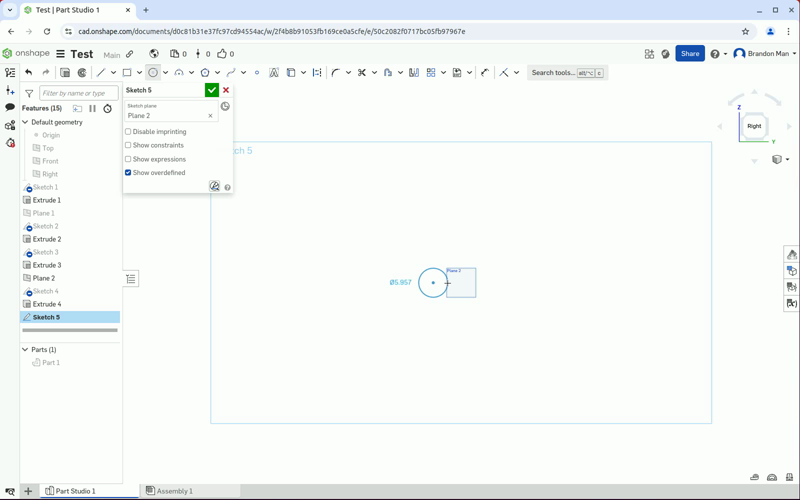
key(esc)
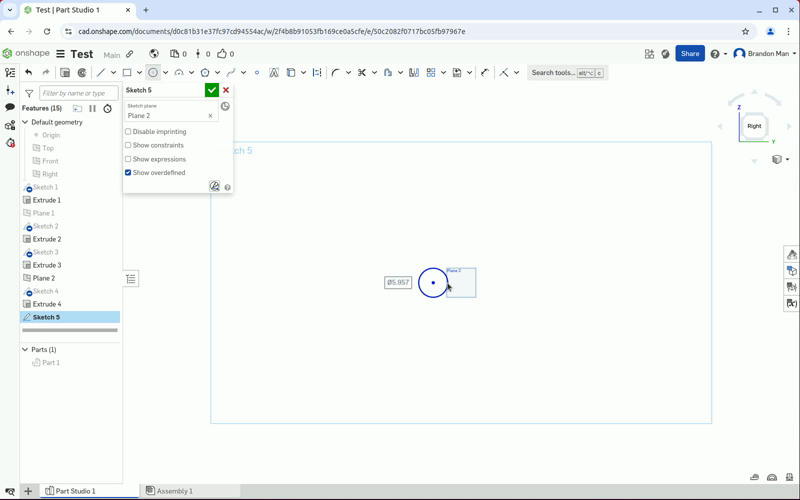
mouse_move(429, 274)
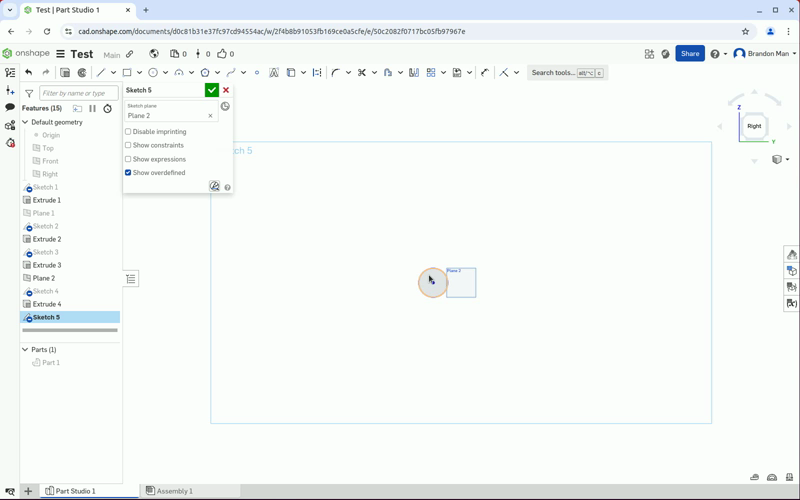
scroll(6)
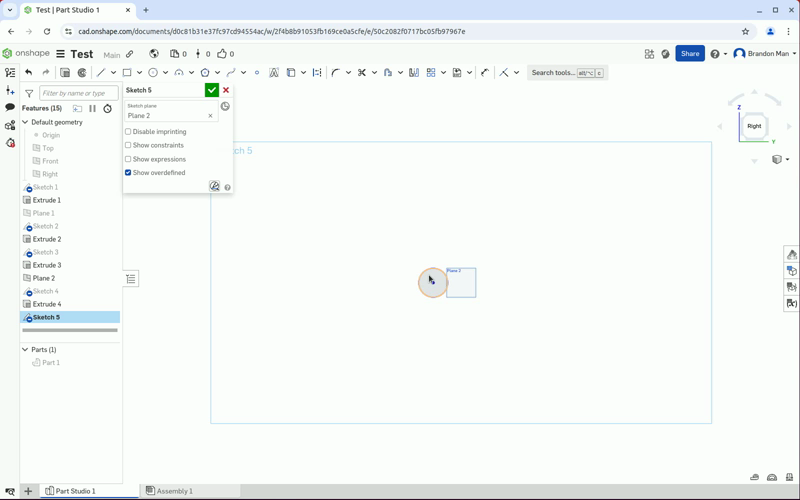
scroll(6)
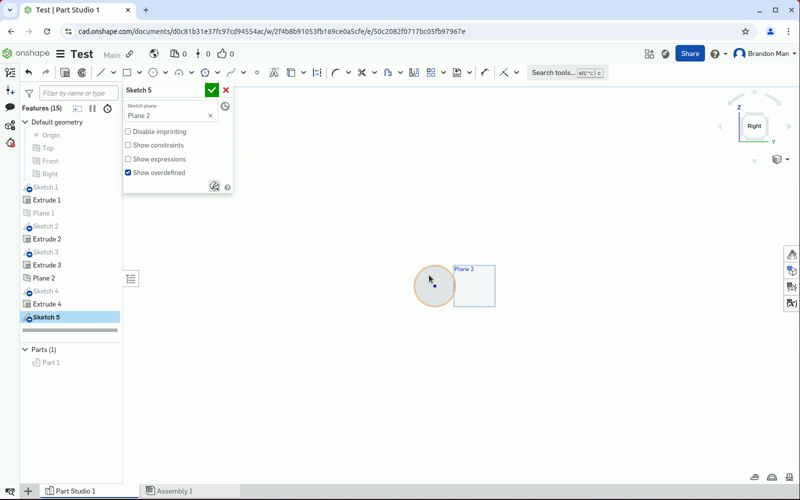
scroll(6)
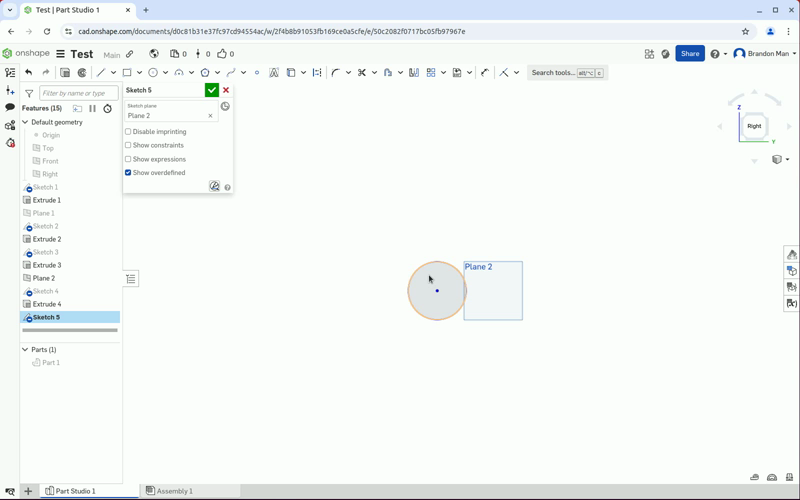
scroll(6)
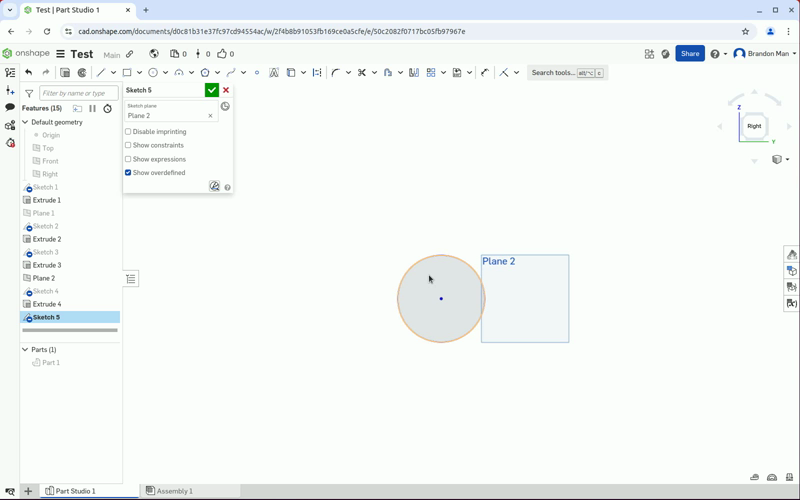
scroll(6)
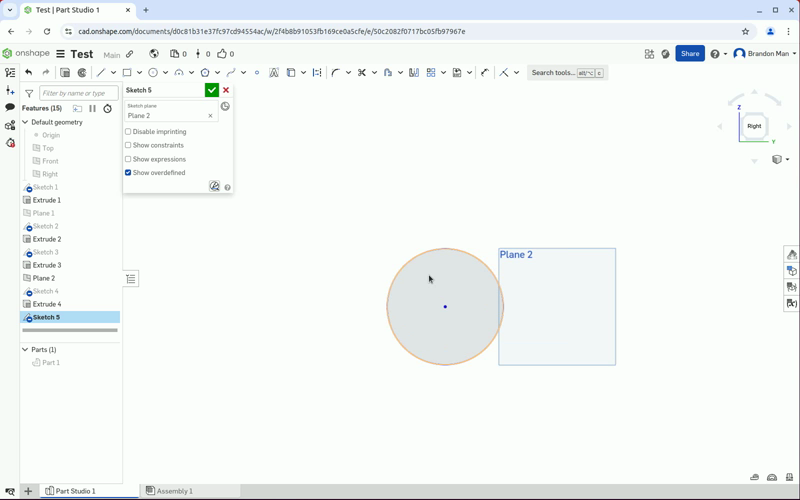
scroll(6)
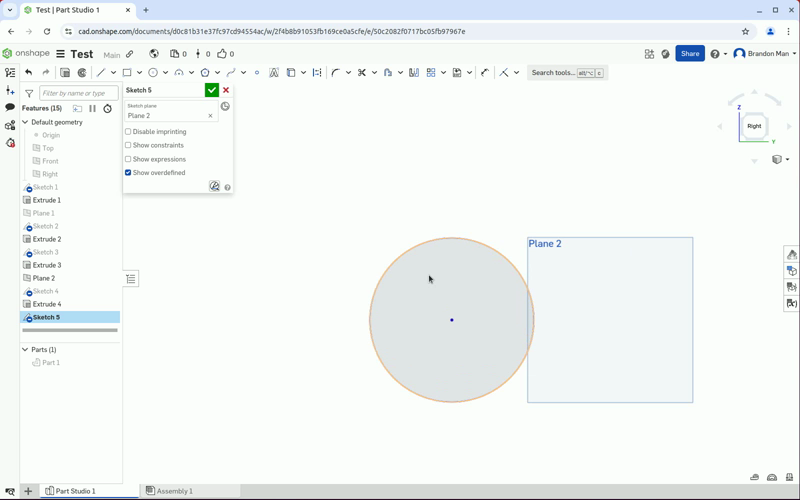
scroll(6)
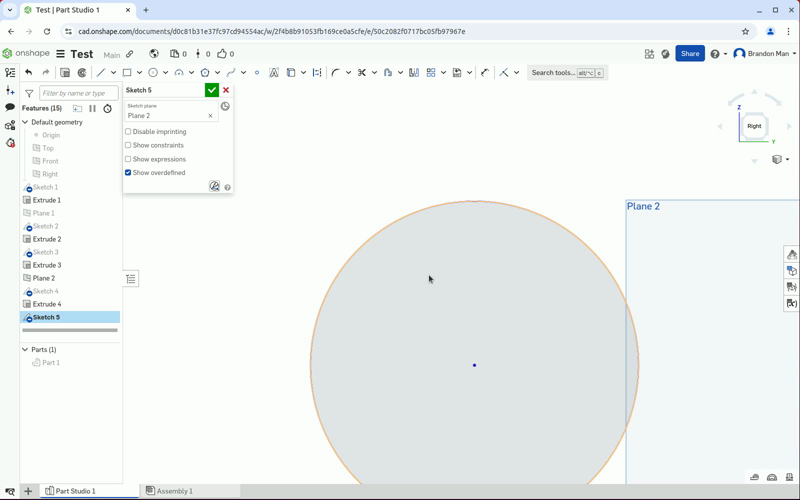
click(429, 274)
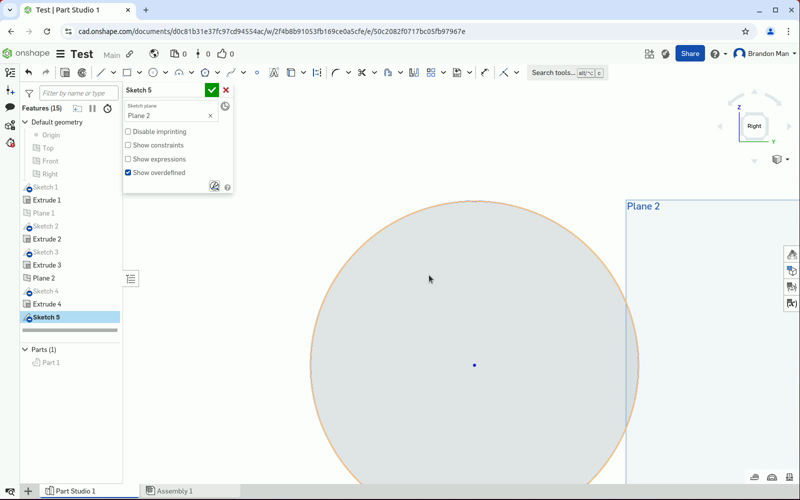
scroll(-6)
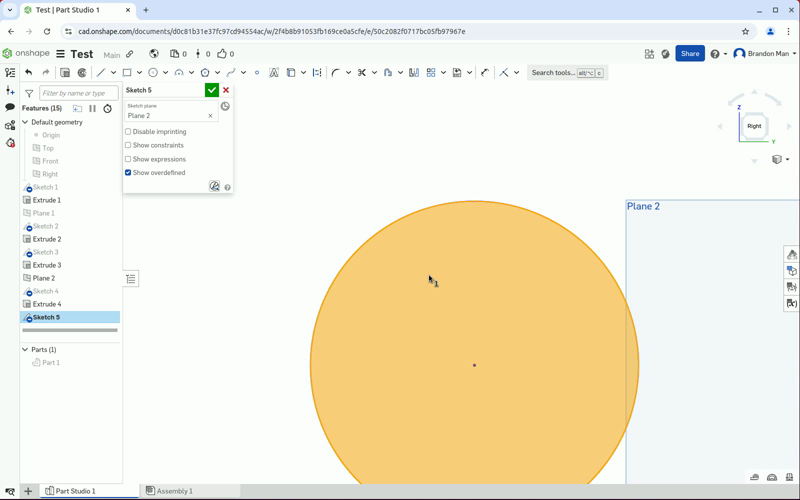
scroll(-6)
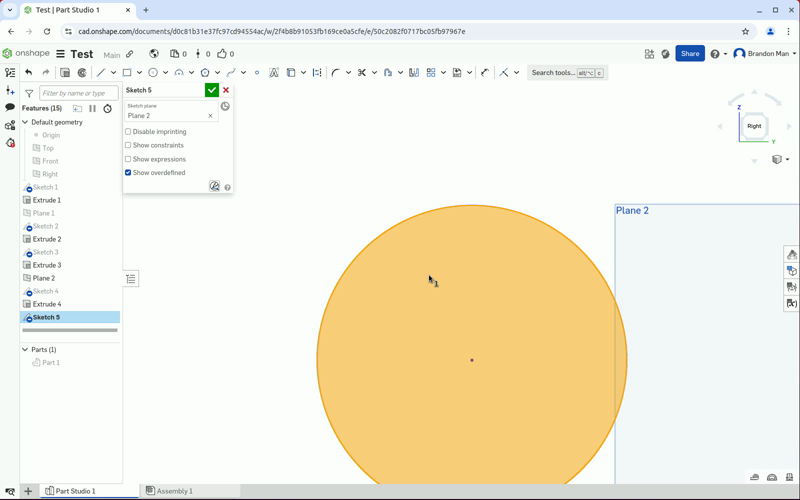
scroll(-6)
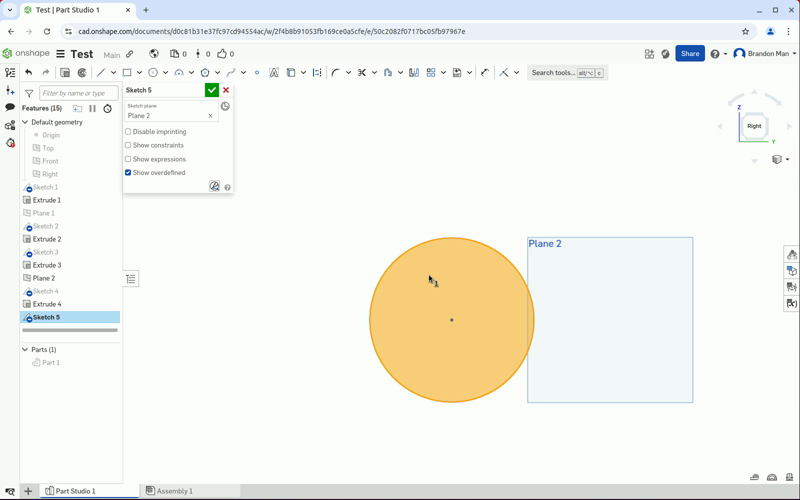
scroll(-6)
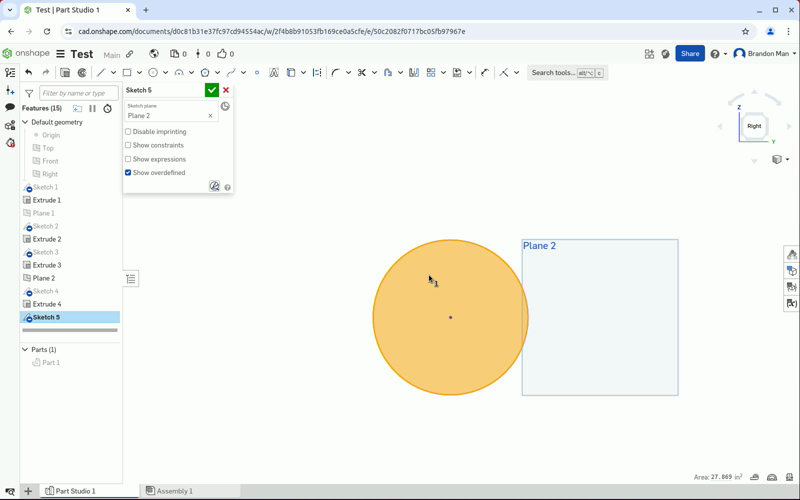
scroll(-6)
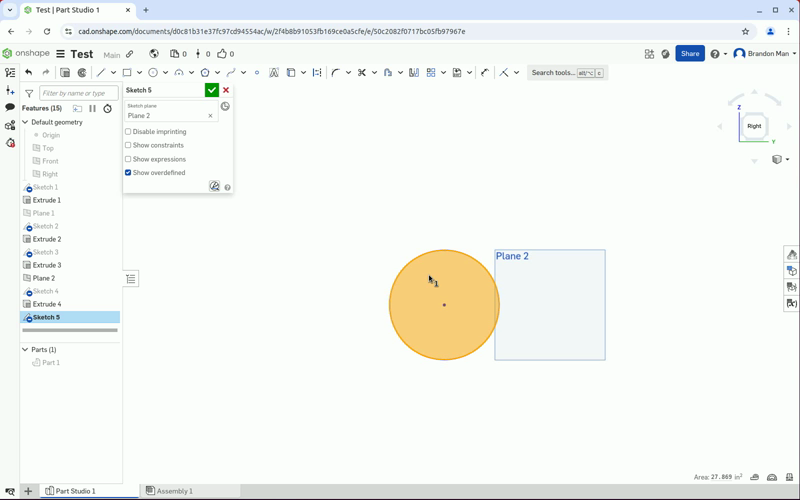
scroll(-6)
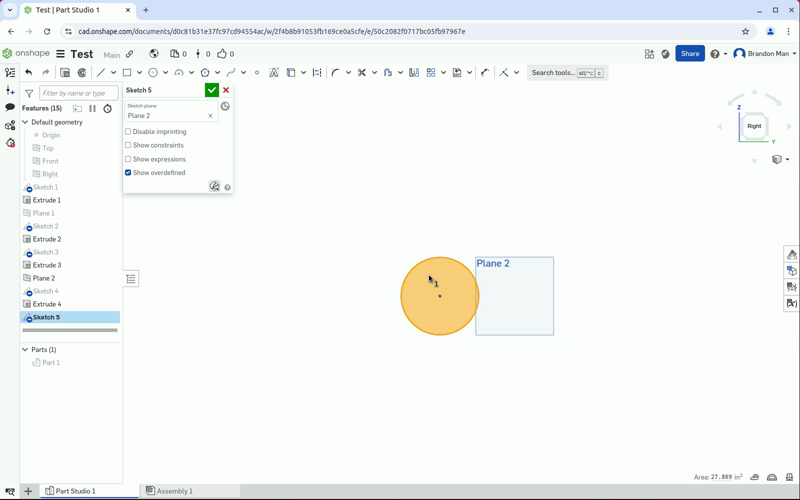
scroll(-6)
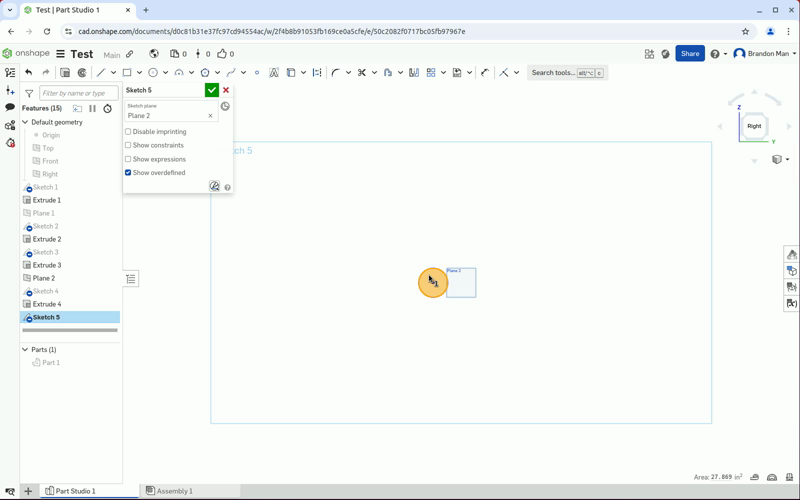
mouse_move(73, 352)
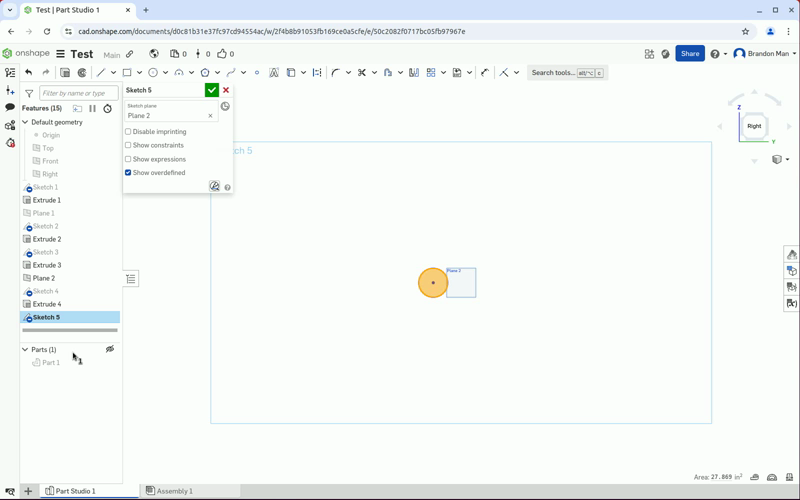
key(shift+y)
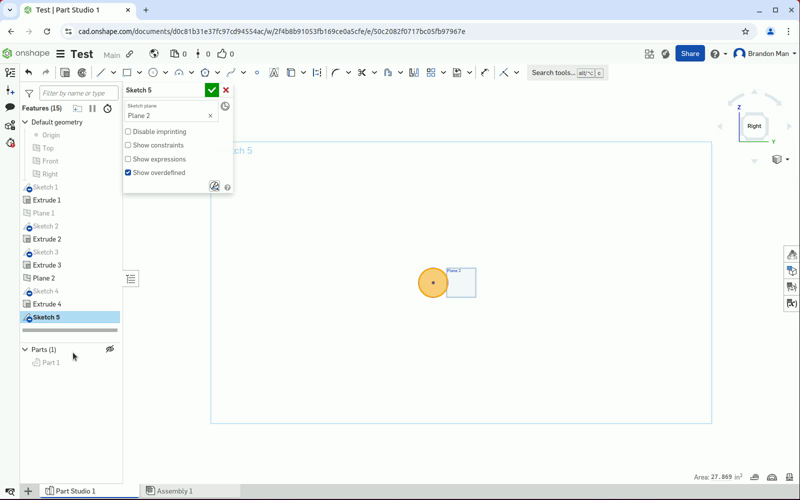
key(shift+e)
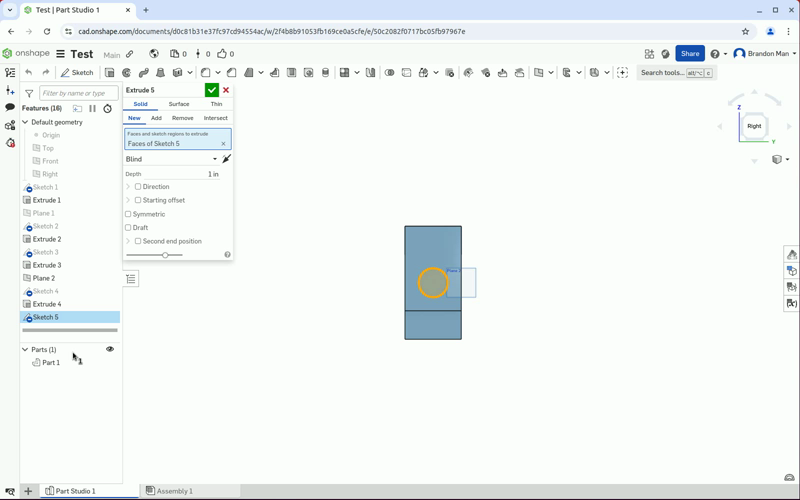
mouse_move(143, 106)
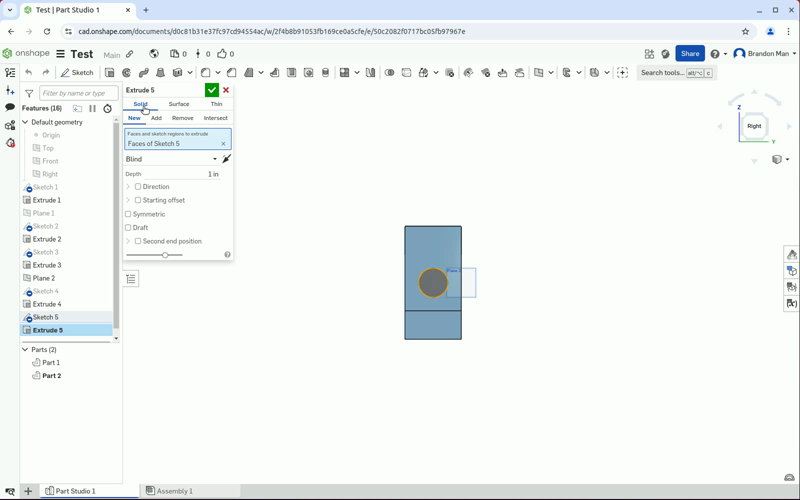
click(143, 106)
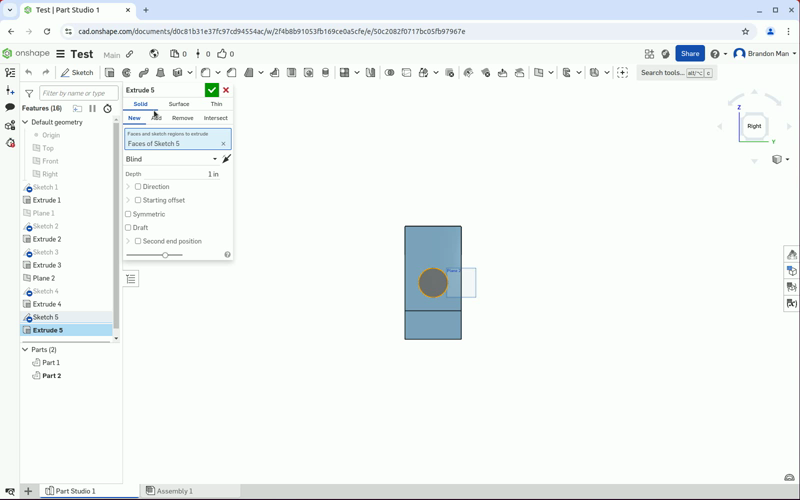
mouse_move(186, 120)
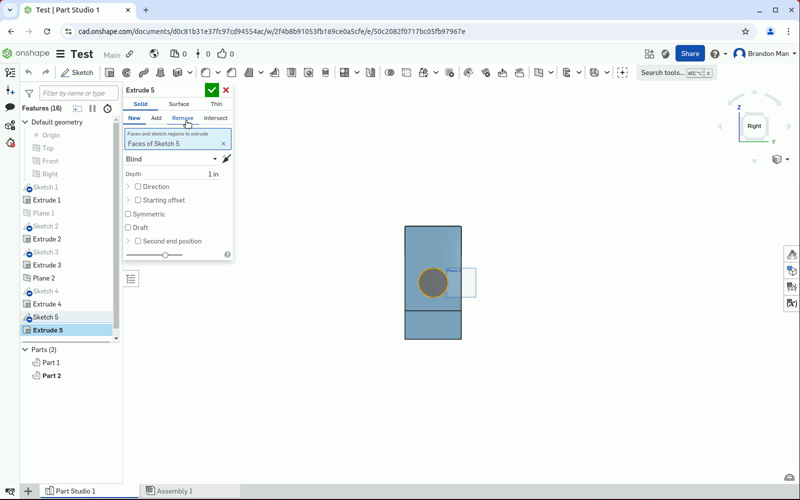
click(186, 120)
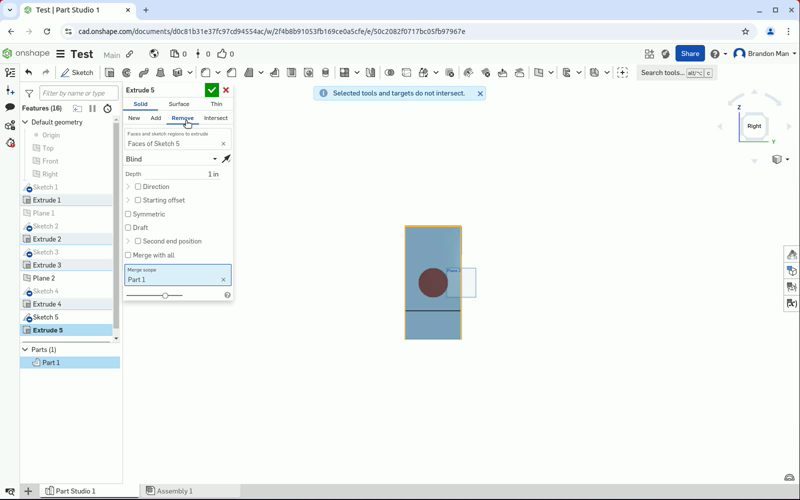
key(tab, 4)
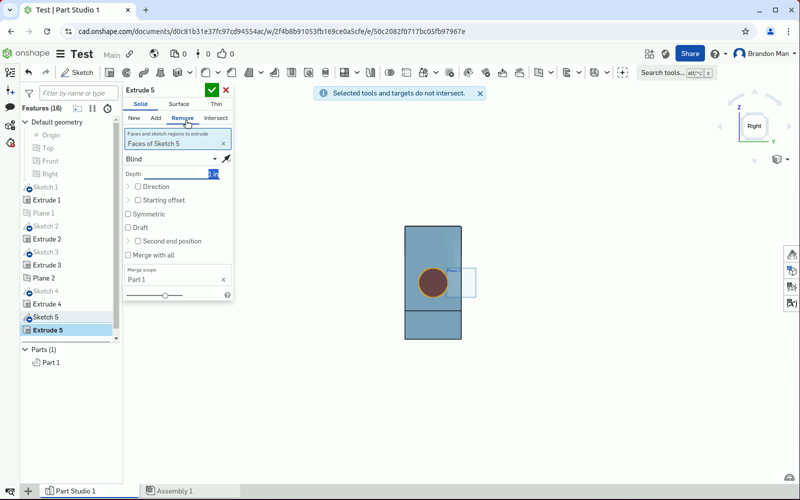
text(30.811)
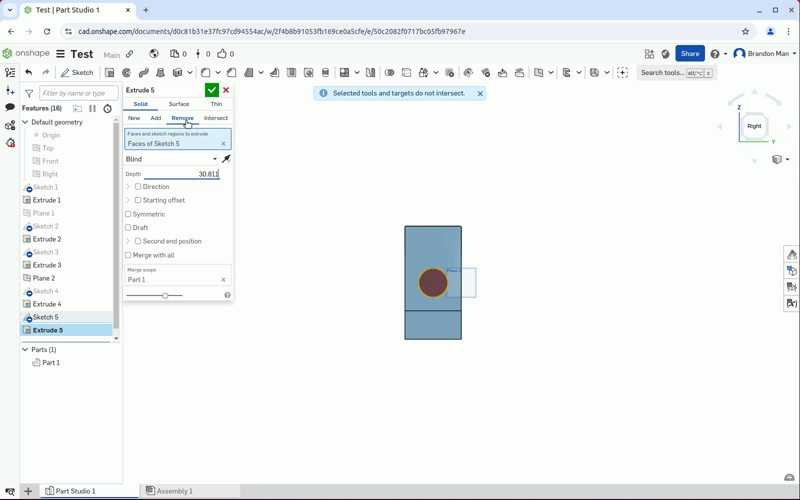
key(tab, 6)
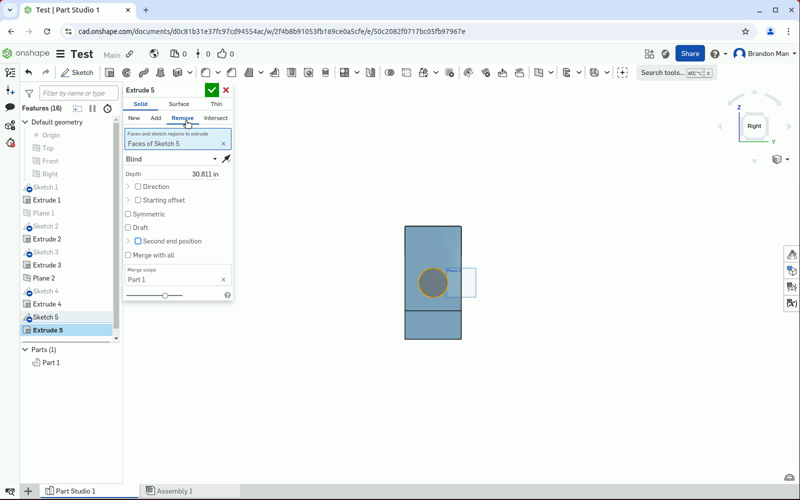
key(space)
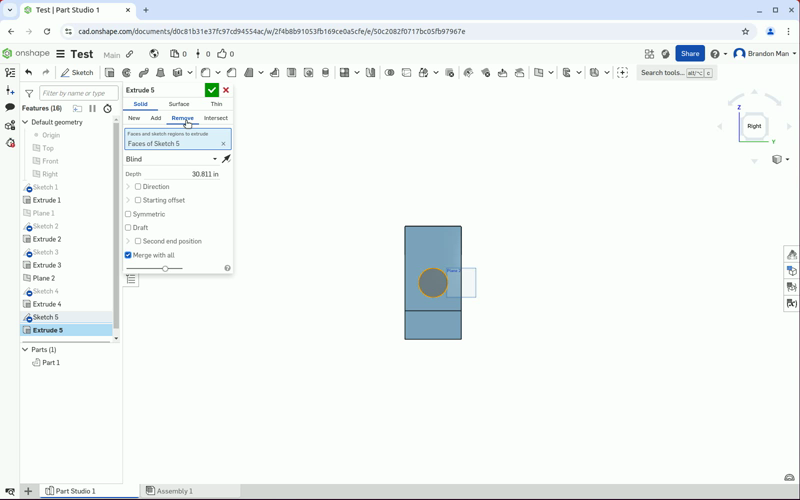
key(enter)
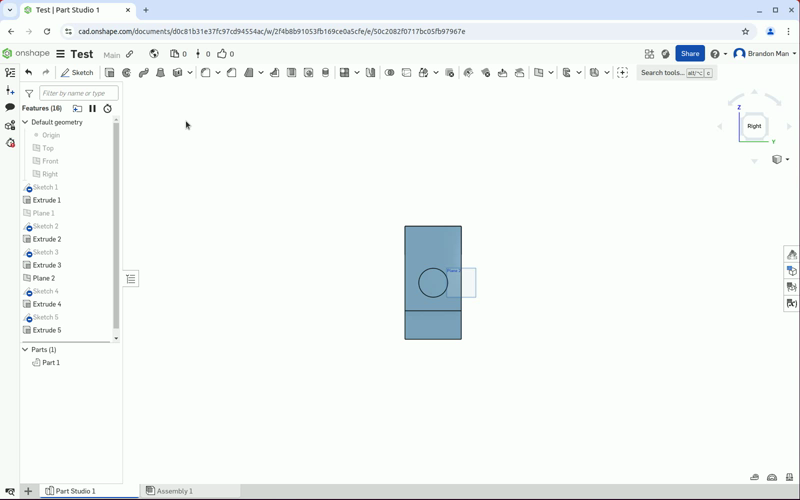
key(shift+h)
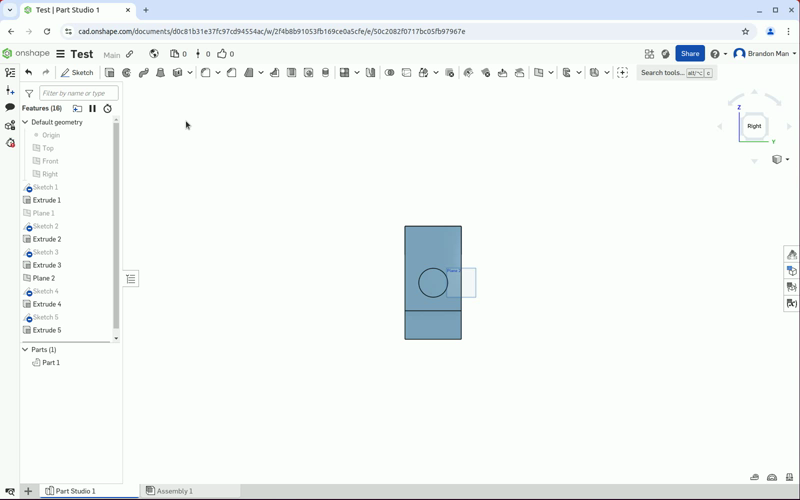
key(shift+h)
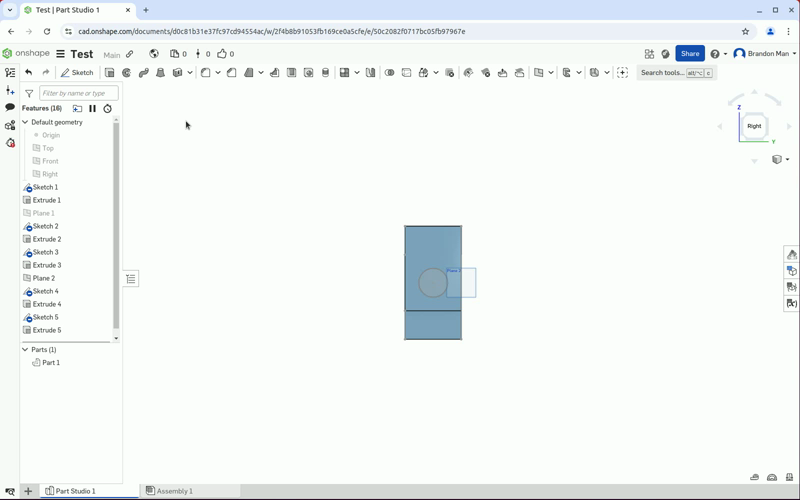
key(shift+7)
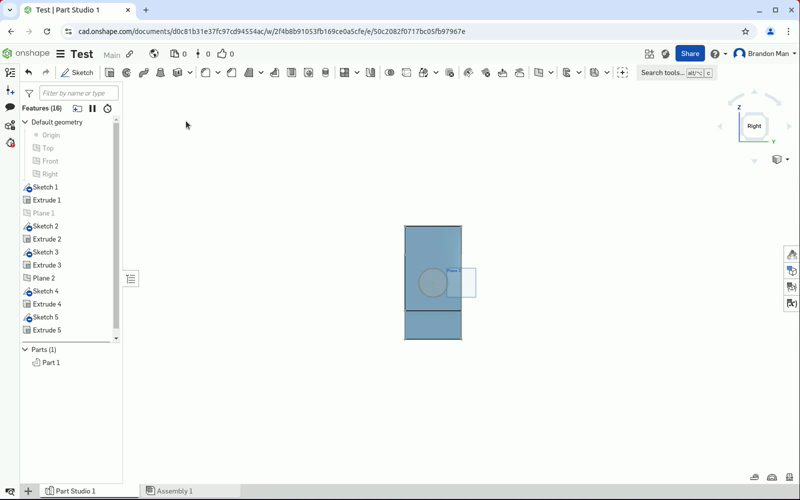
key(right, 2)
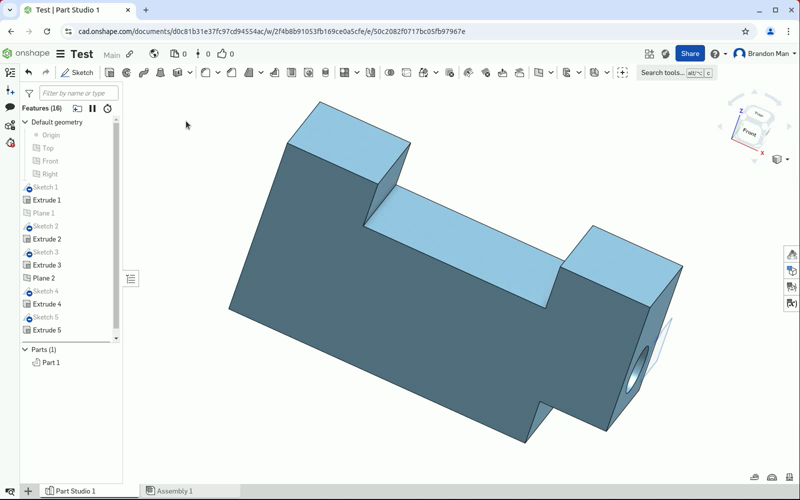
key(down, 2)
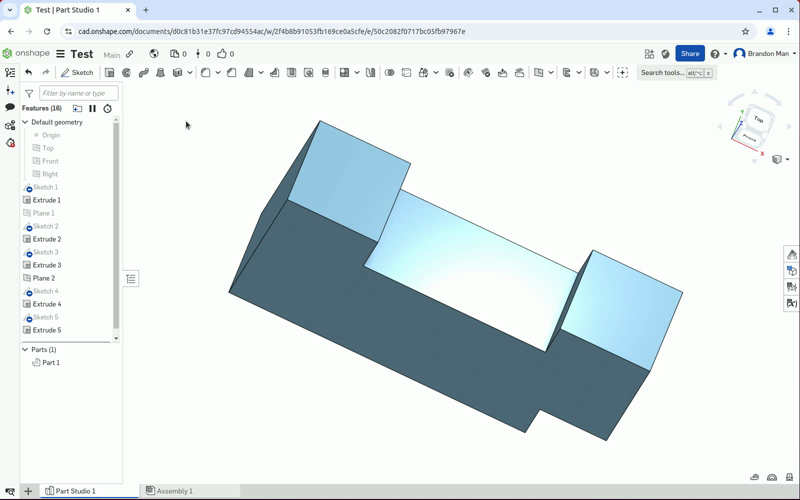
key(up, 2)
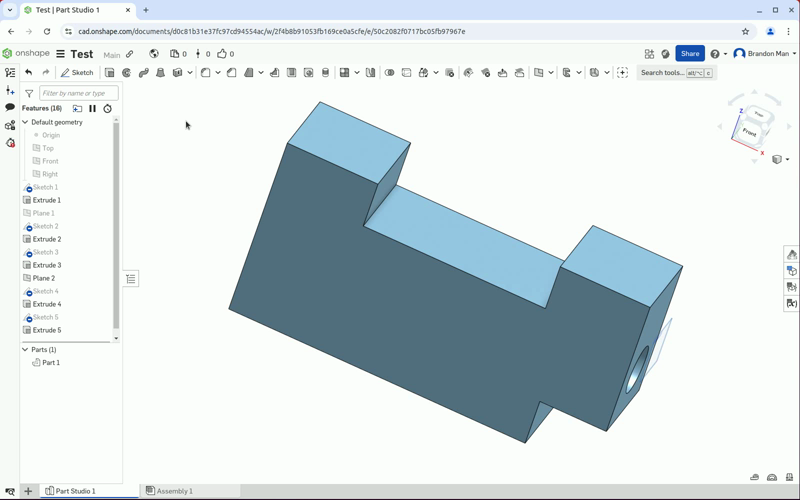
key(left, 2)
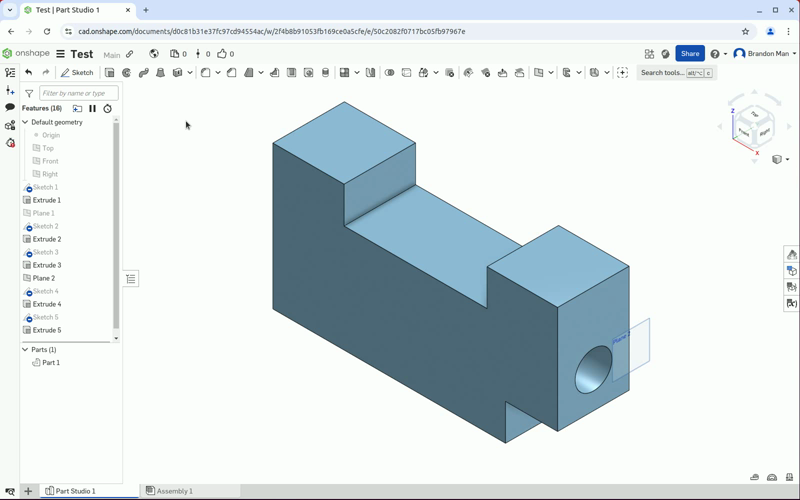
mouse_move(69, 189)
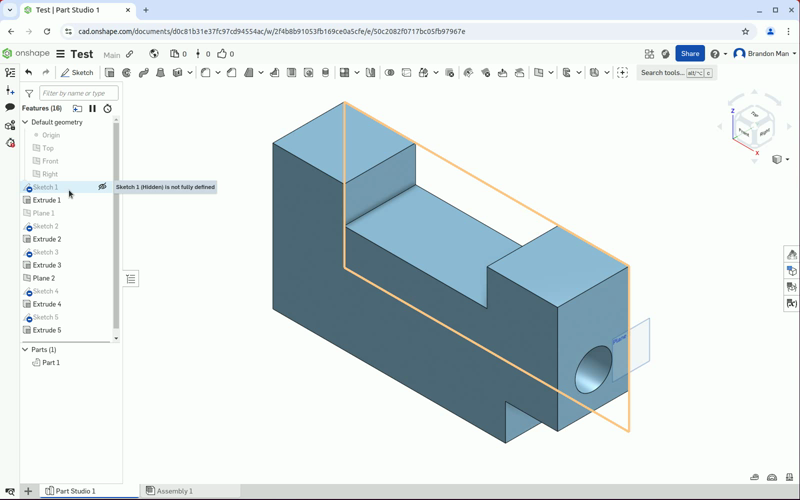
click(69, 189)